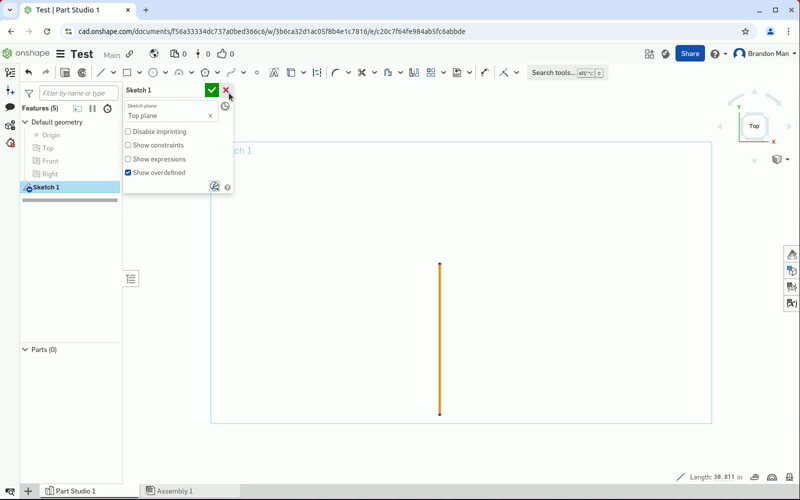
key(shift+h)
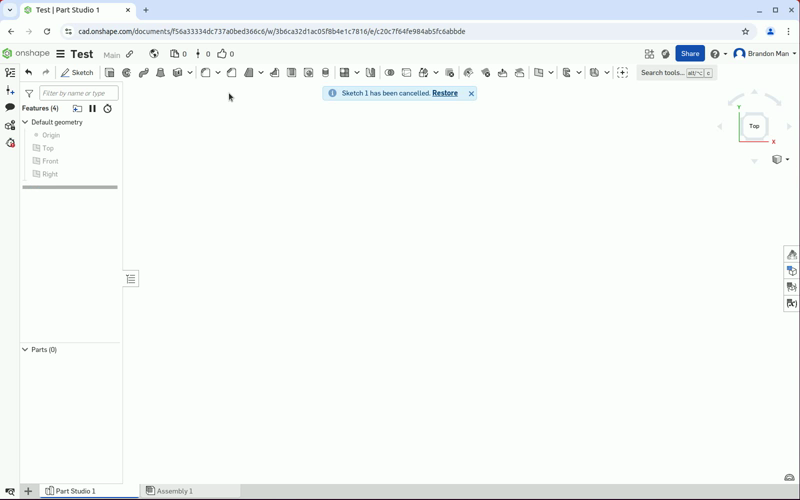
mouse_move(73, 352)
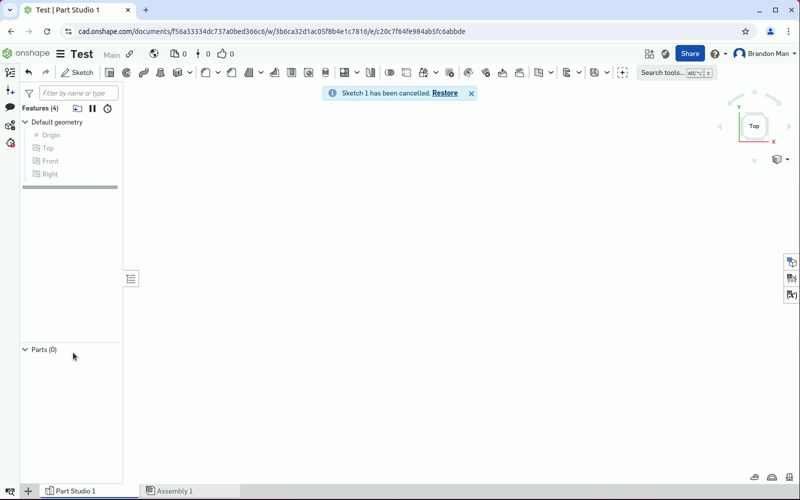
key(y)
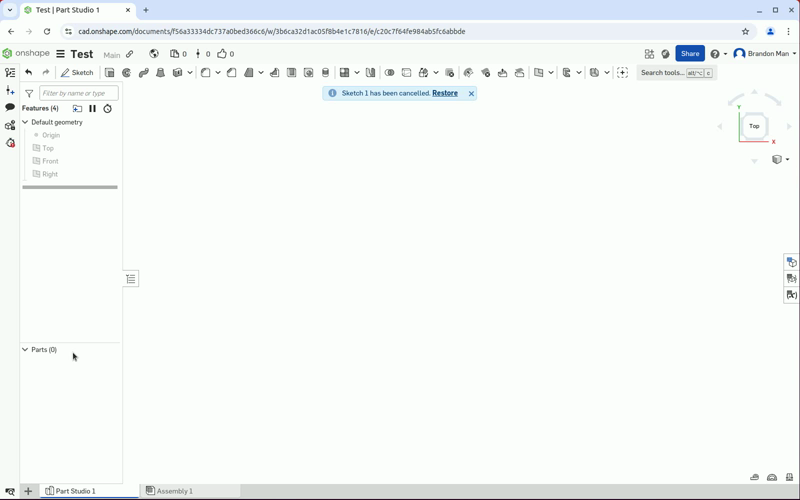
key(shift+p)
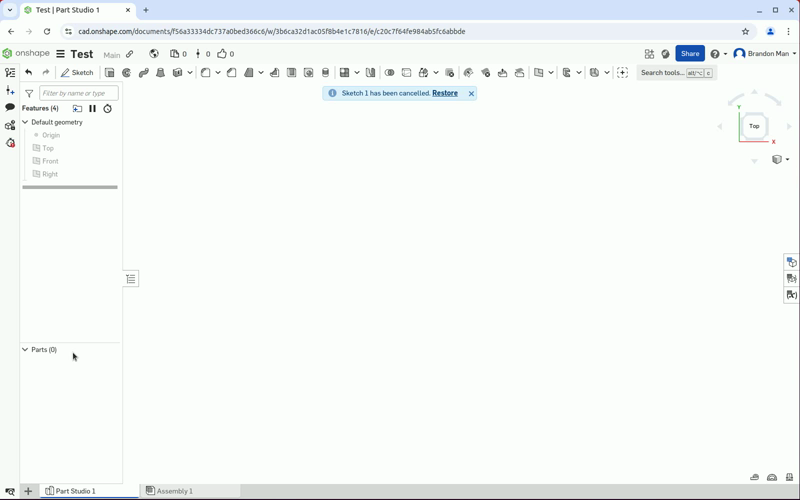
key(space)
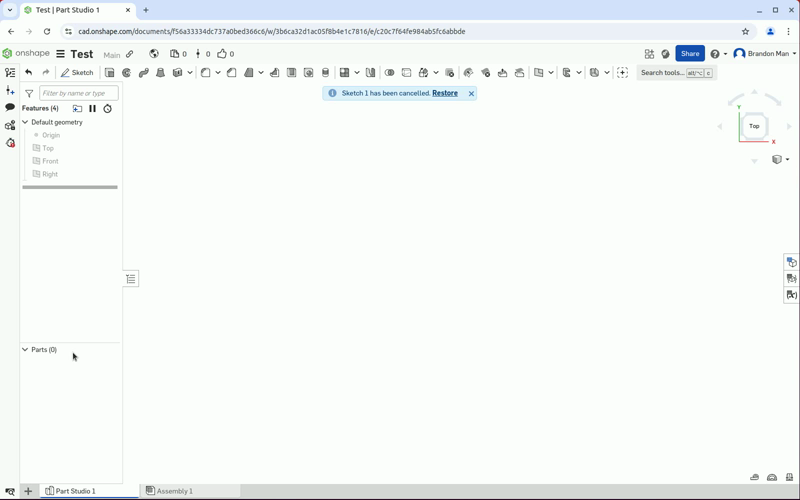
key_down(shift)
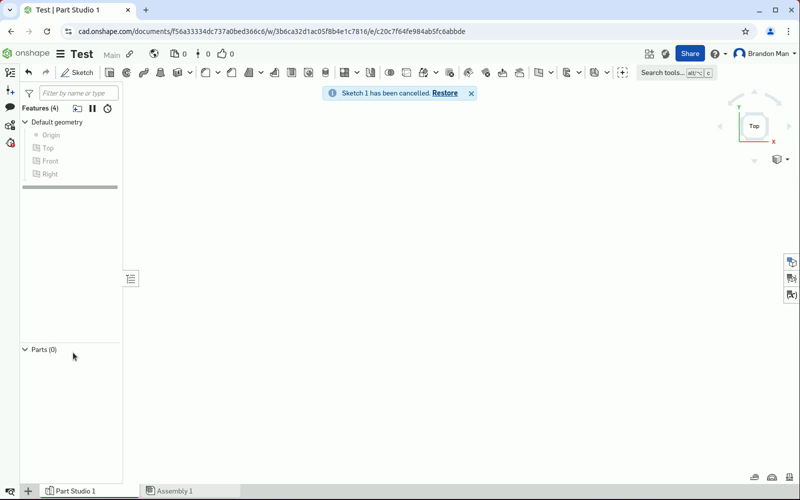
key(up)
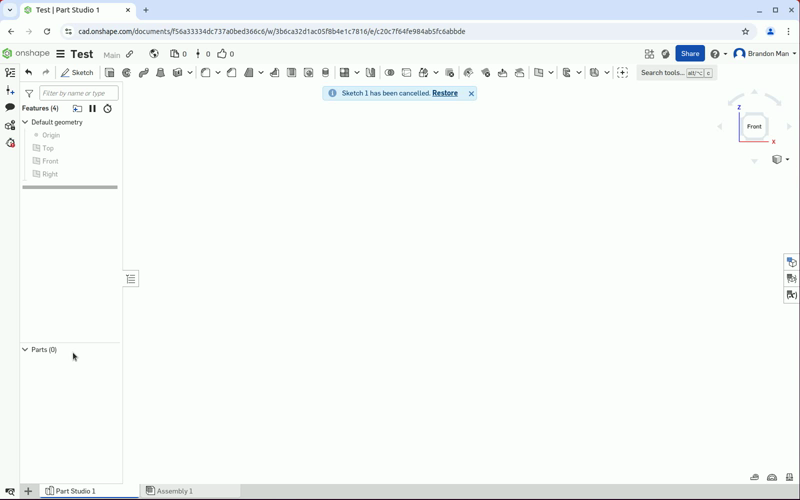
key_up(shift)
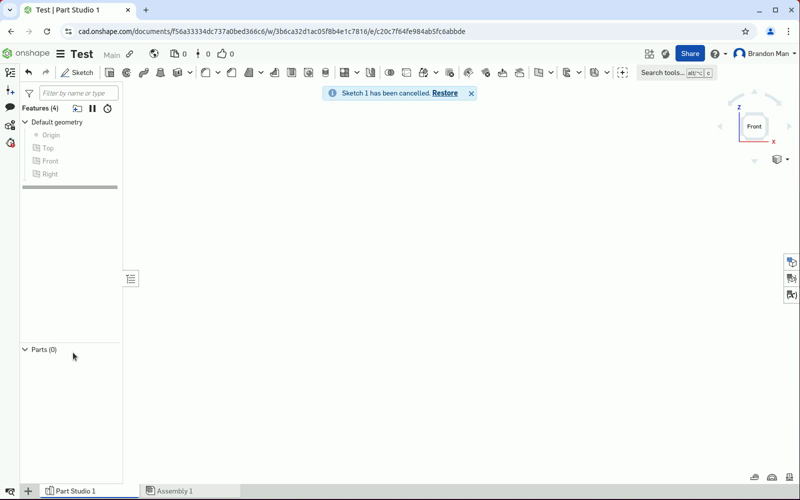
mouse_move(73, 352)
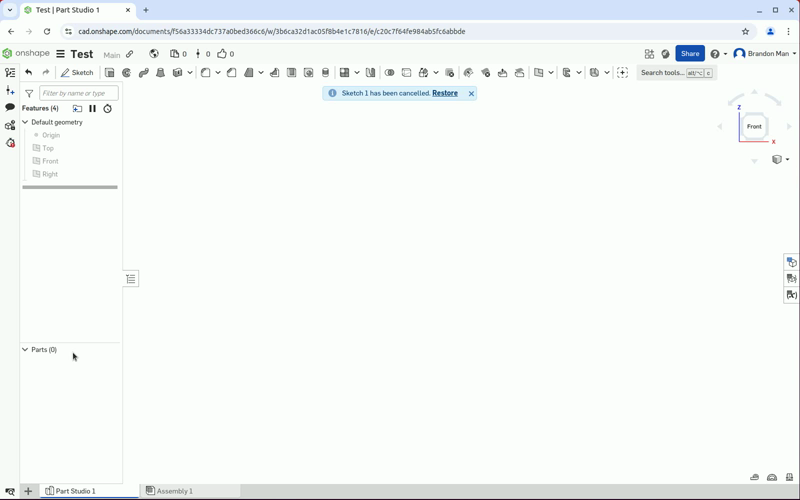
key(shift+y)
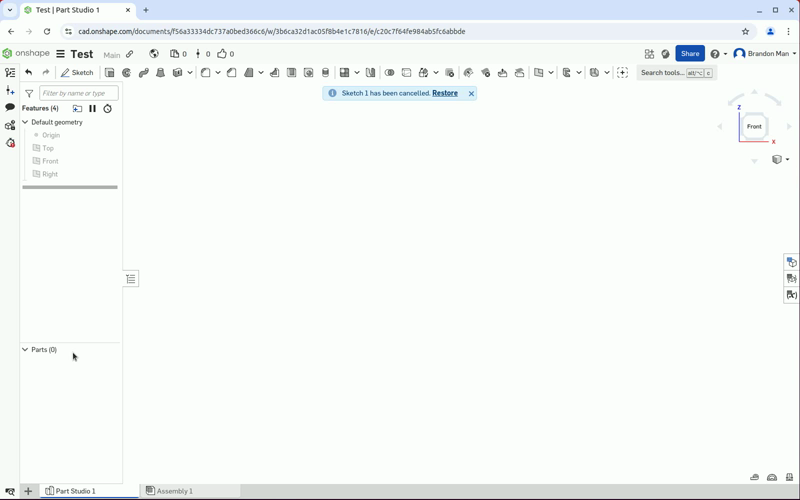
key(shift+s)
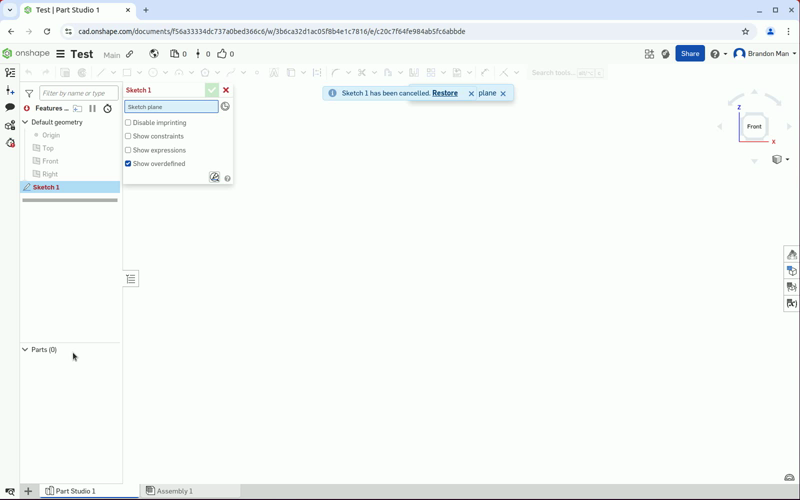
mouse_move(73, 163)
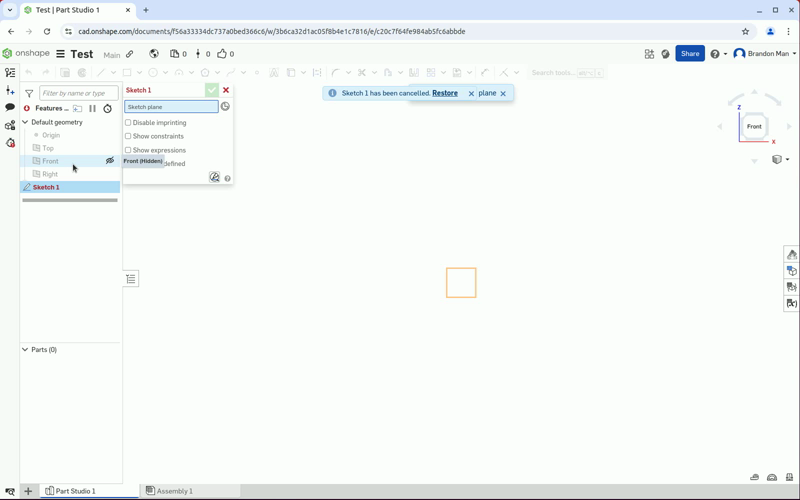
click(73, 163)
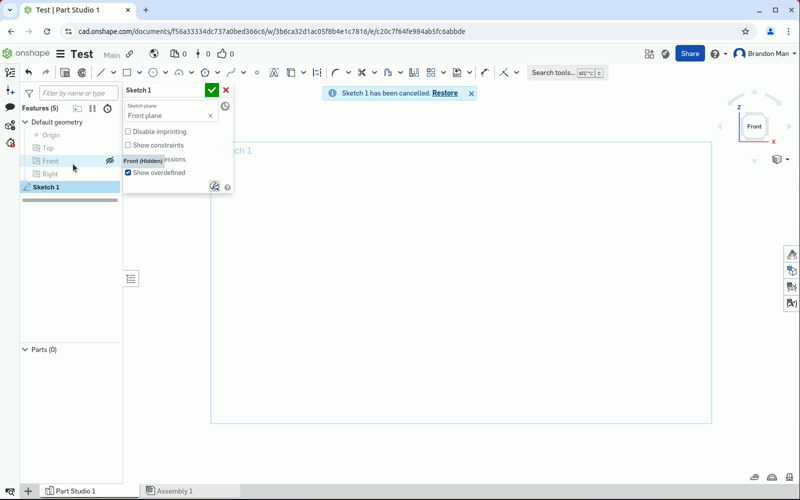
mouse_move(73, 352)
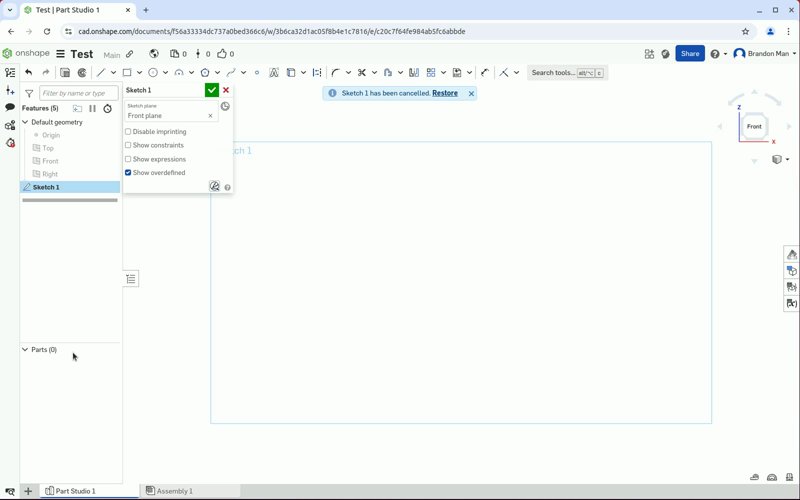
key(y)
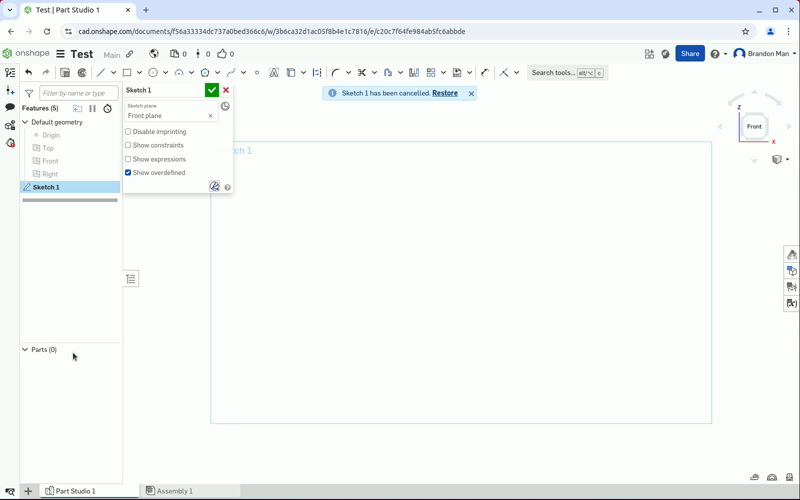
key(l)
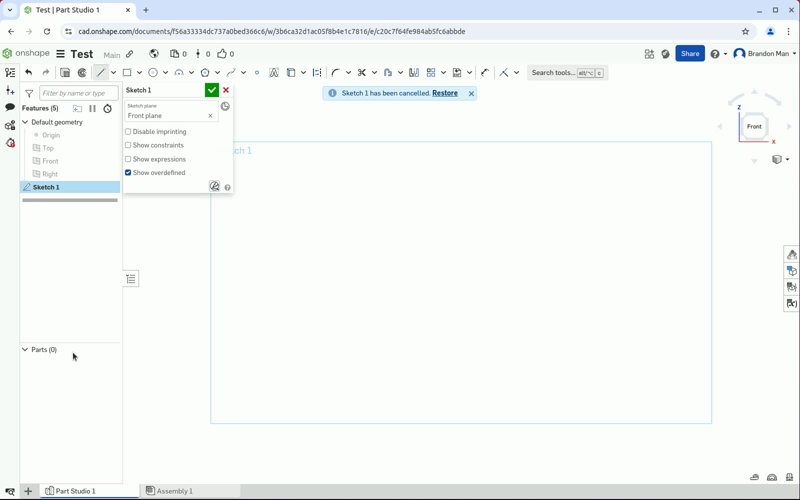
key_down(shift)
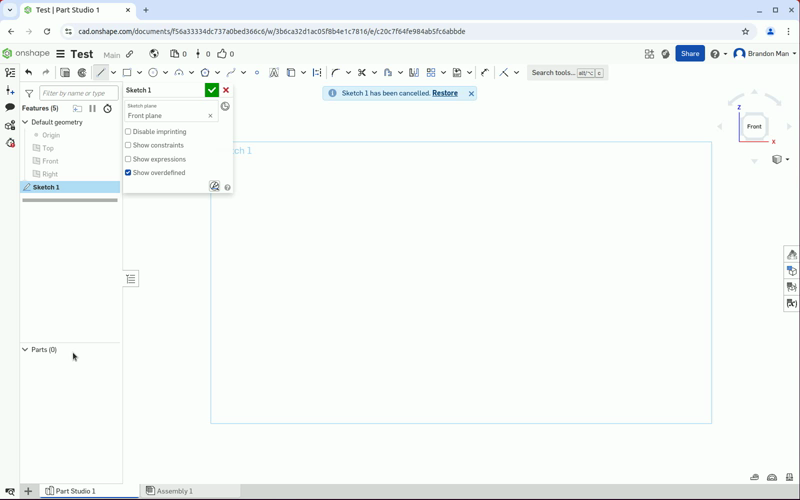
mouse_move(460, 282)
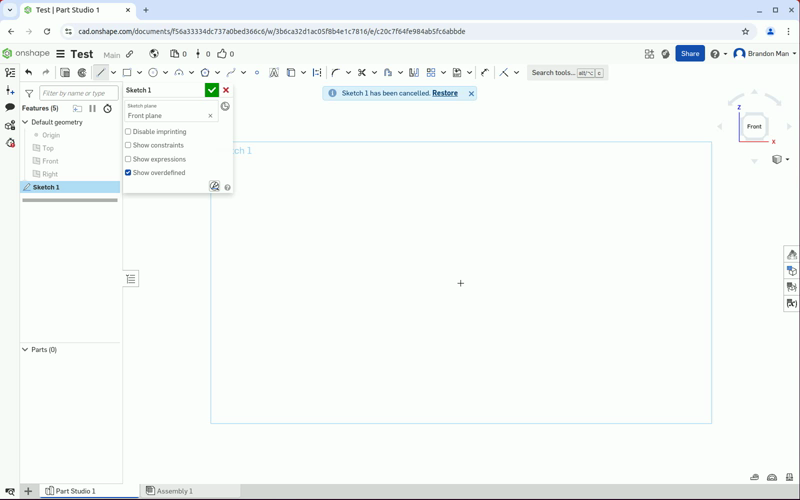
click(460, 282)
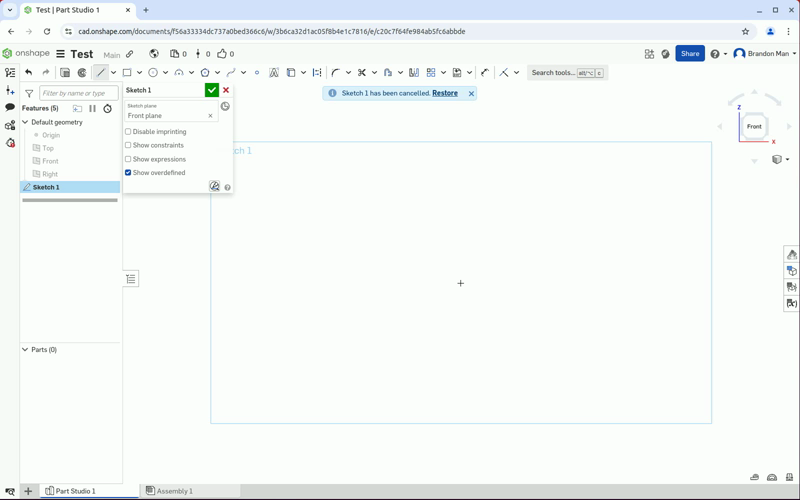
key_up(shift)
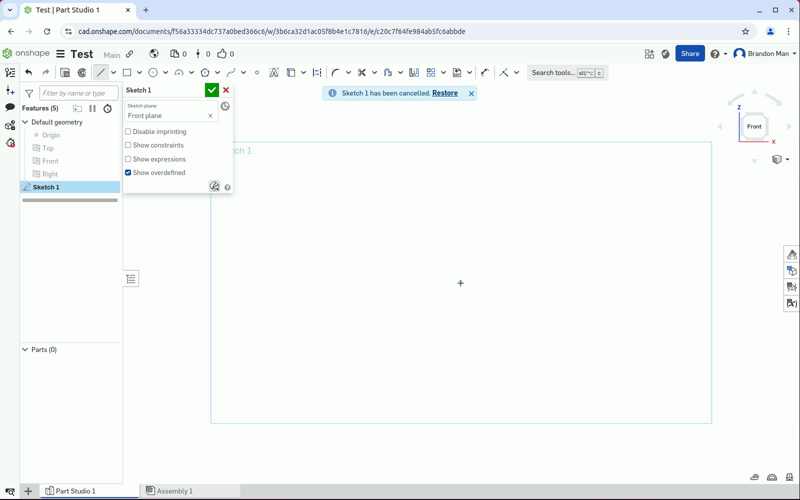
key_down(shift)
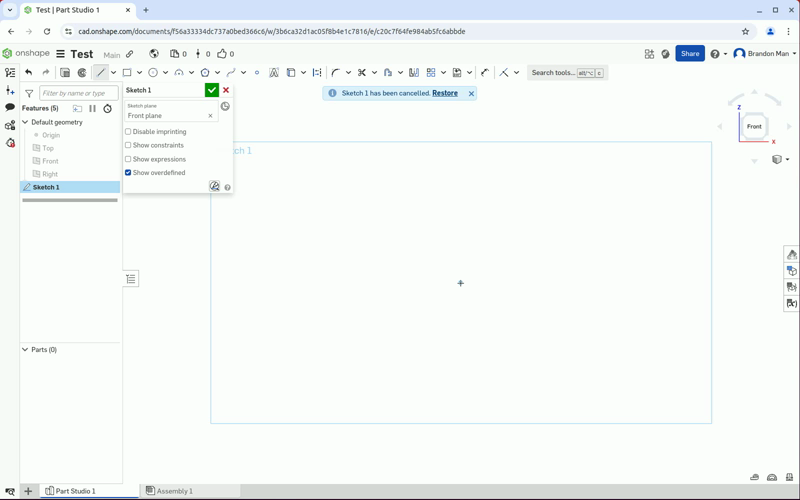
mouse_move(573, 282)
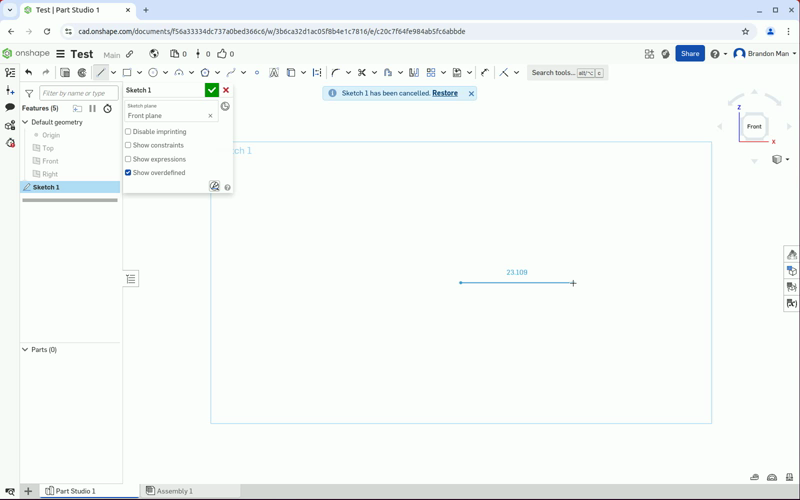
click(573, 282)
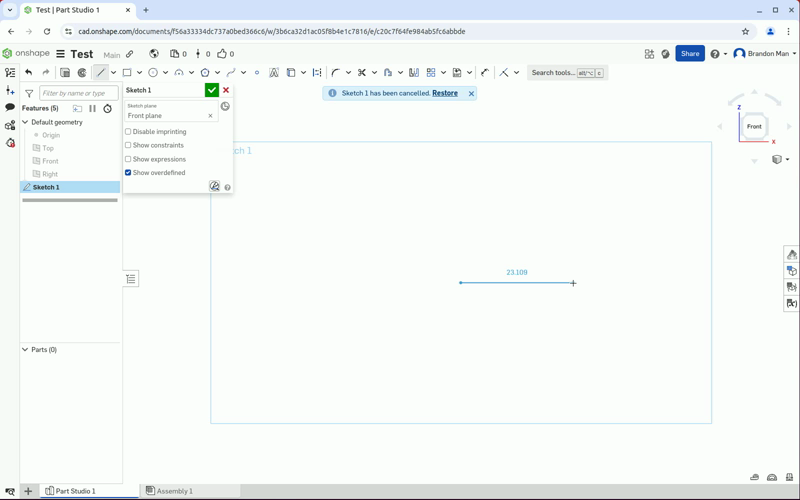
key_up(shift)
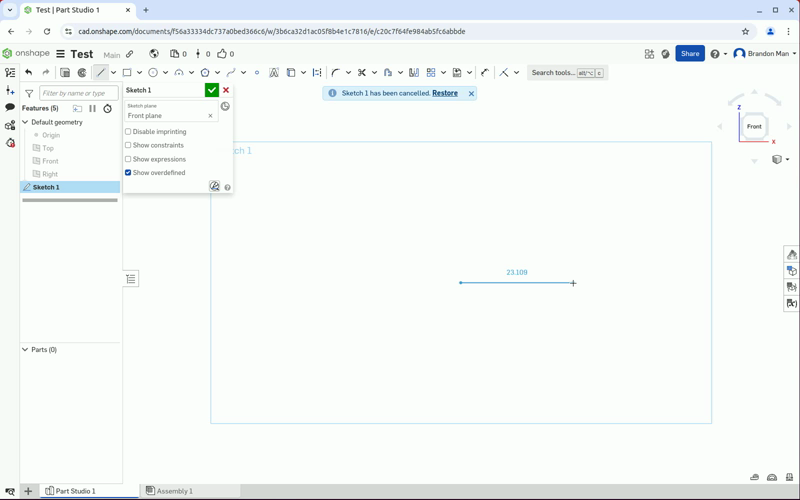
key_down(shift)
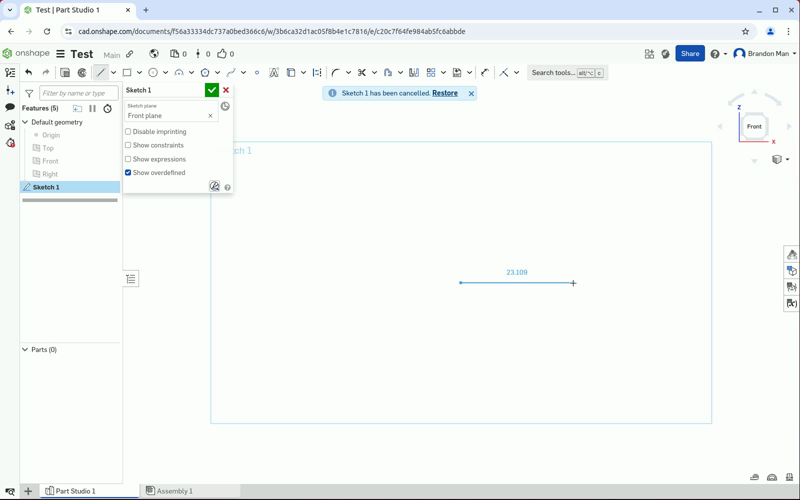
mouse_move(573, 170)
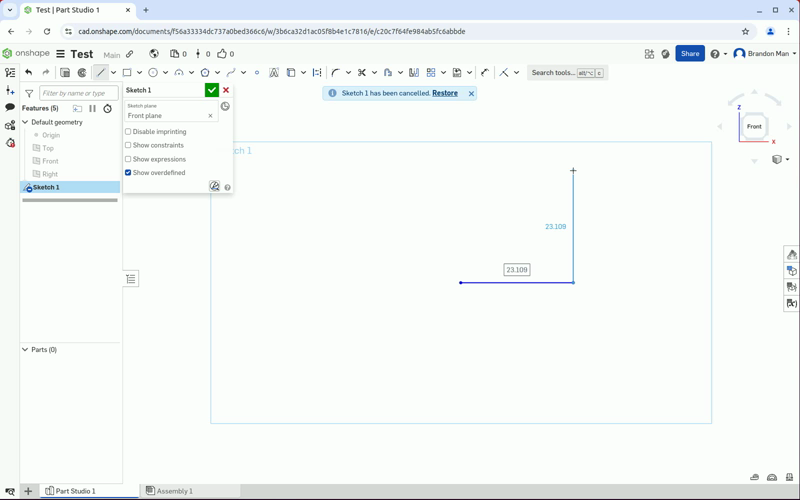
click(573, 170)
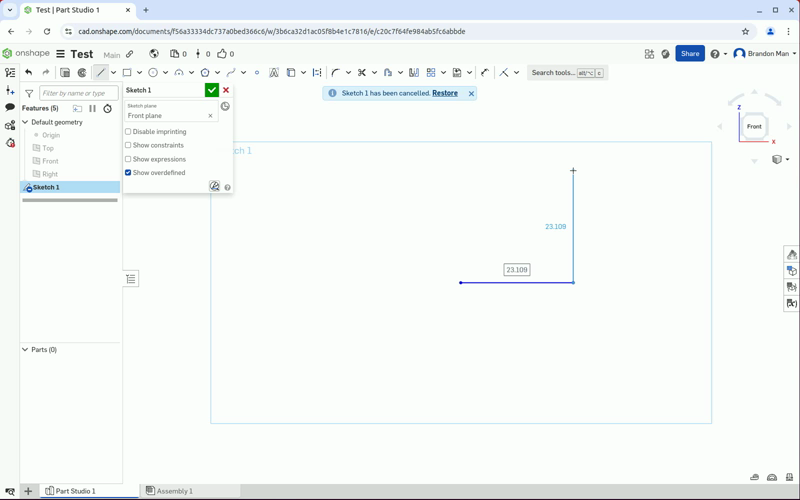
key_up(shift)
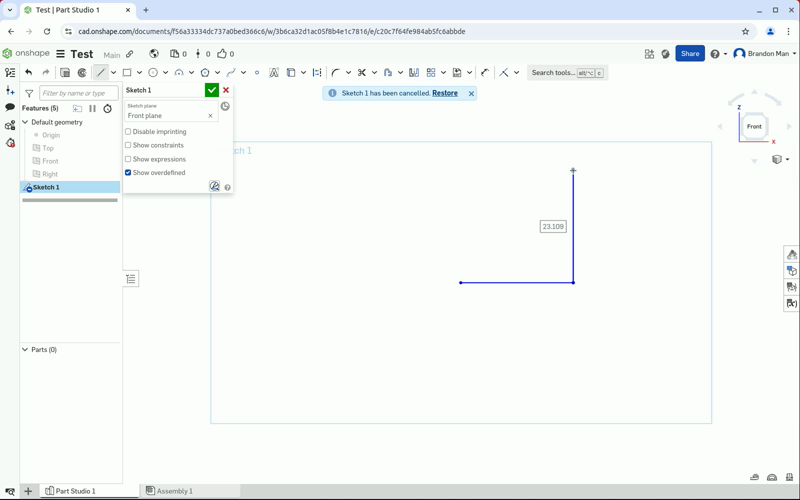
key_down(shift)
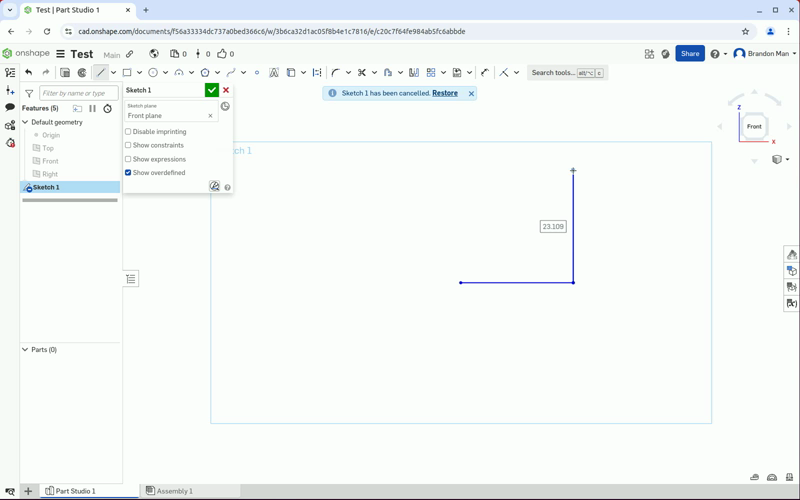
mouse_move(460, 170)
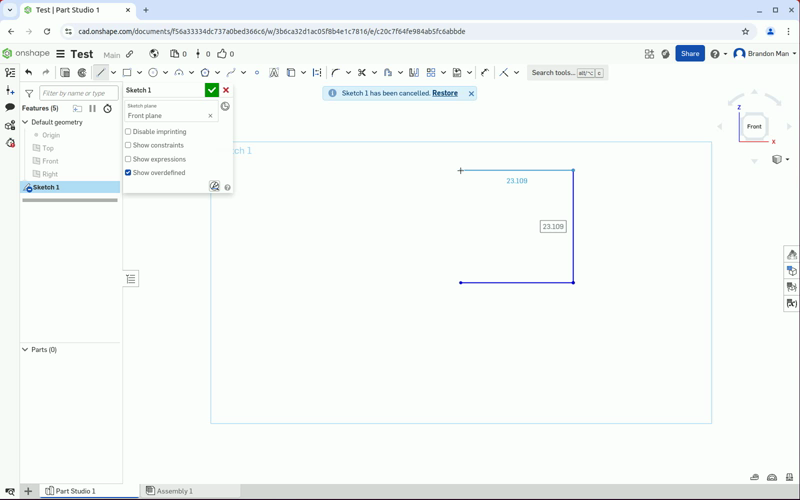
click(460, 170)
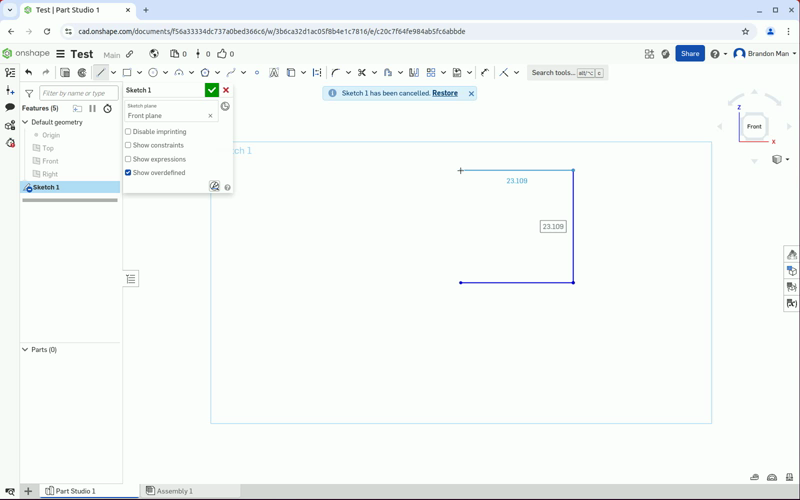
key_up(shift)
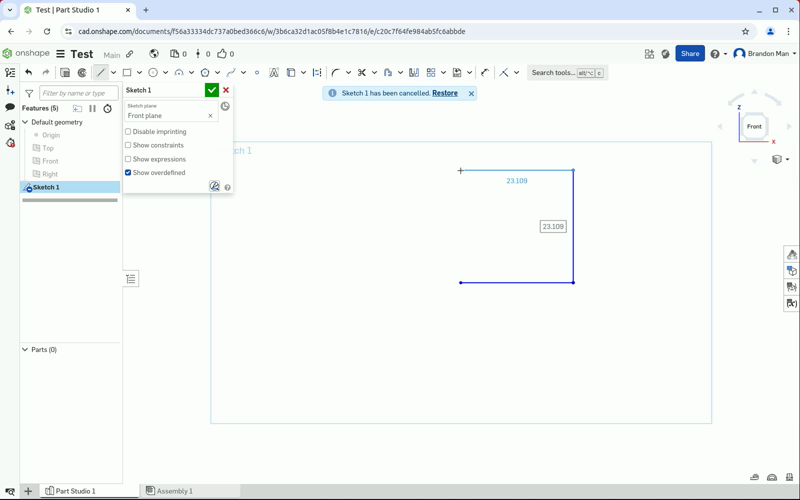
key_down(shift)
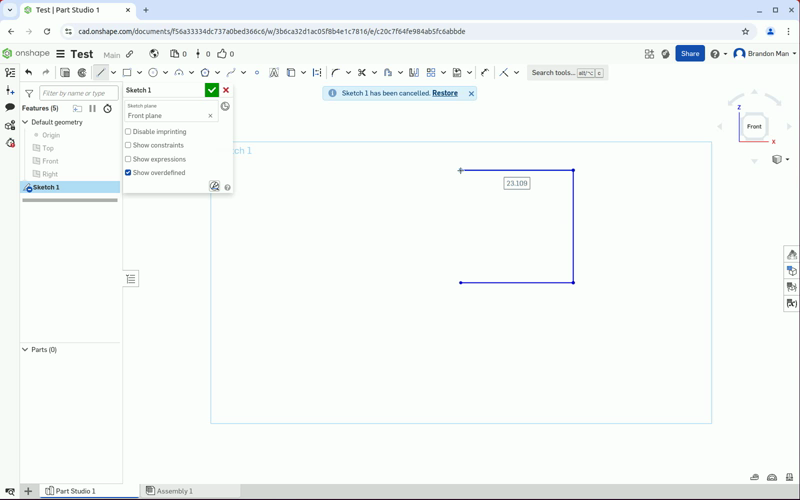
mouse_move(460, 282)
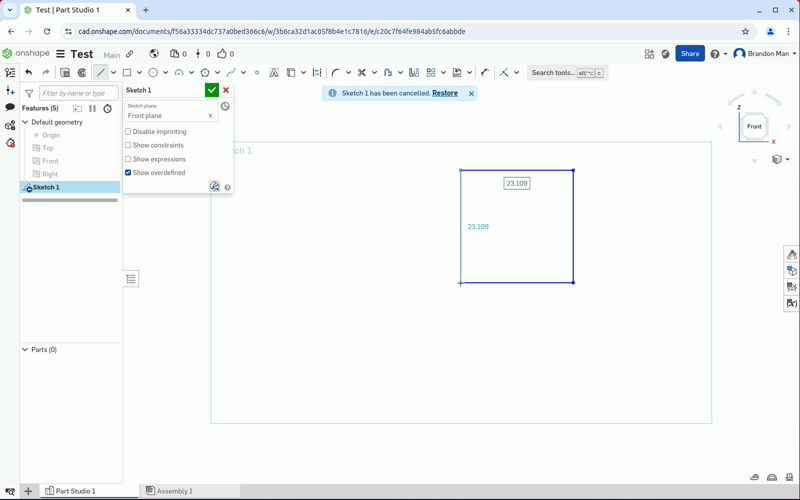
key_up(shift)
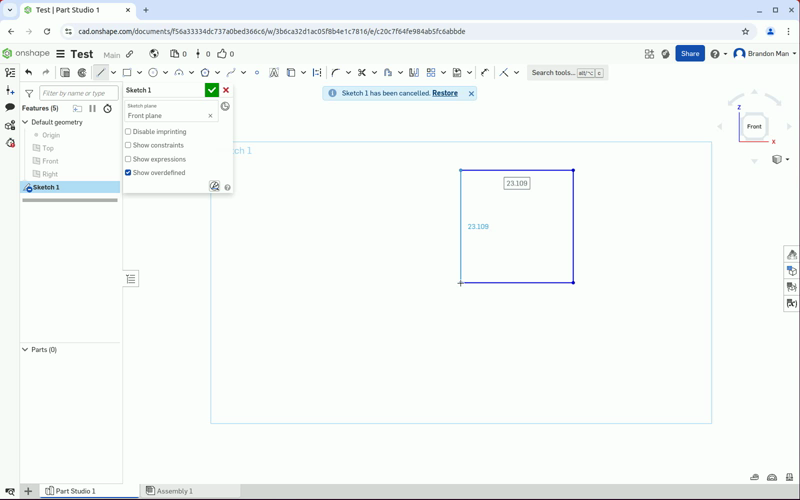
click(460, 282)
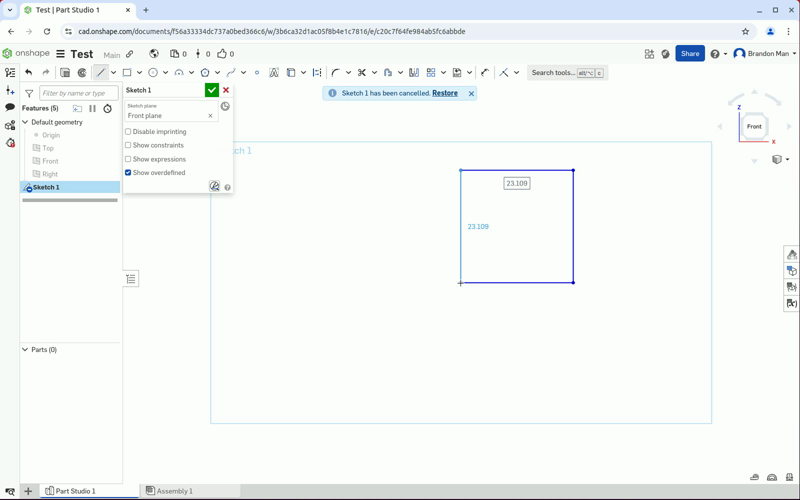
key(esc)
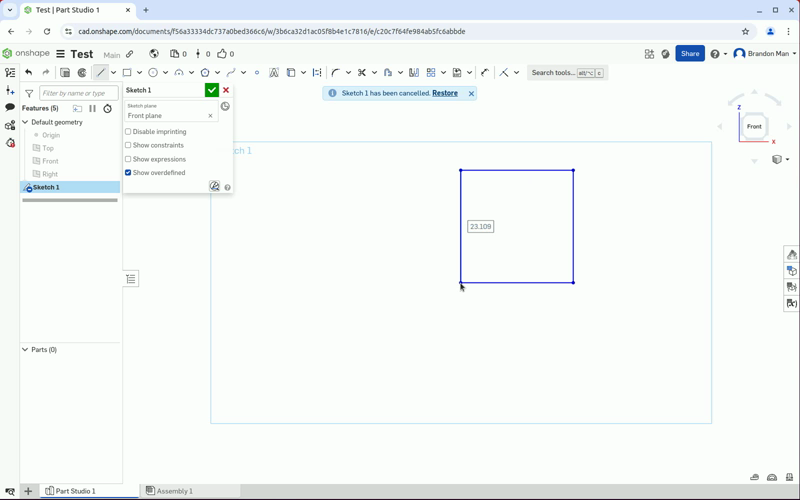
mouse_move(505, 227)
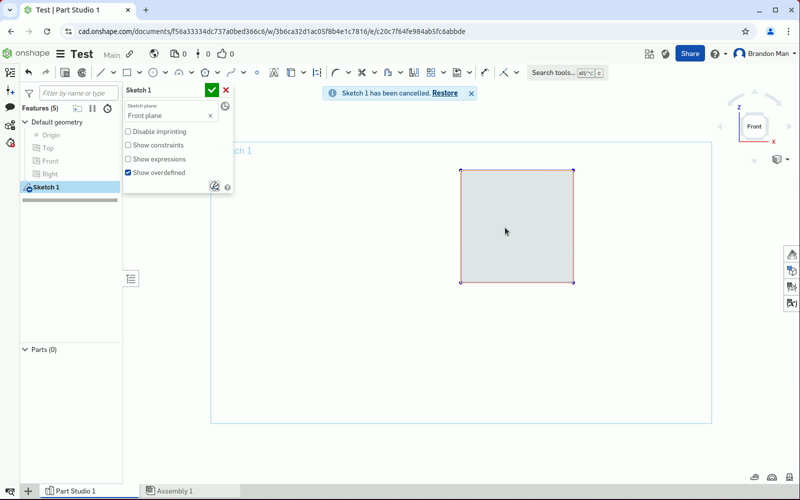
click(505, 227)
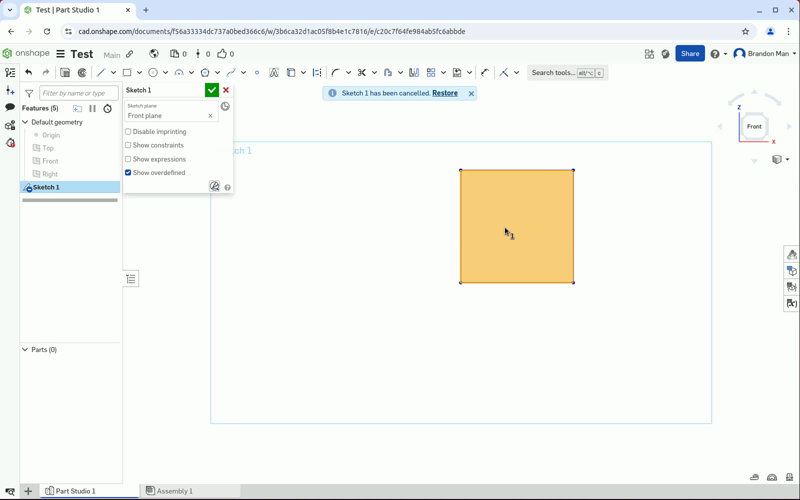
mouse_move(73, 352)
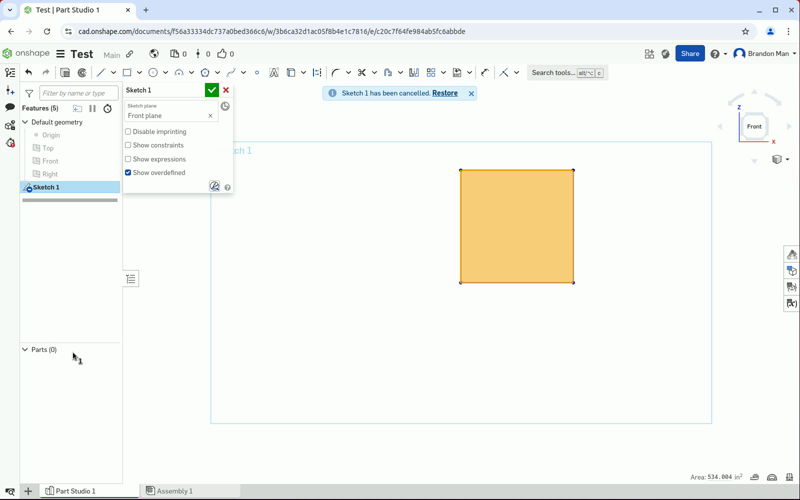
key(shift+y)
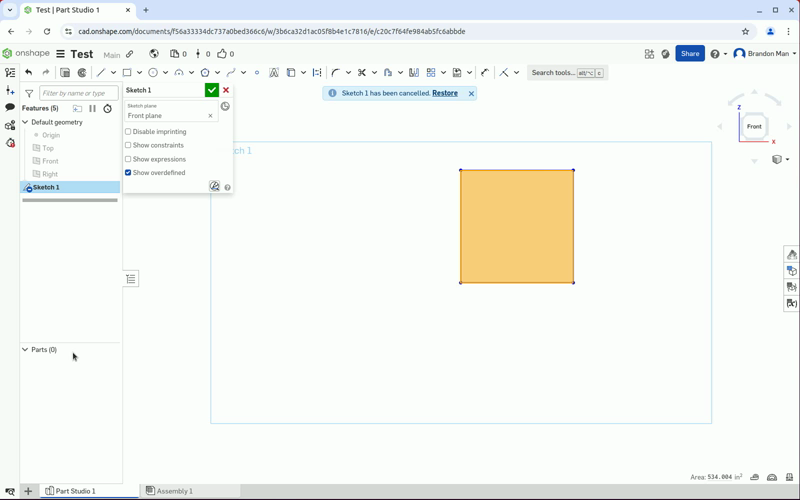
key(shift+e)
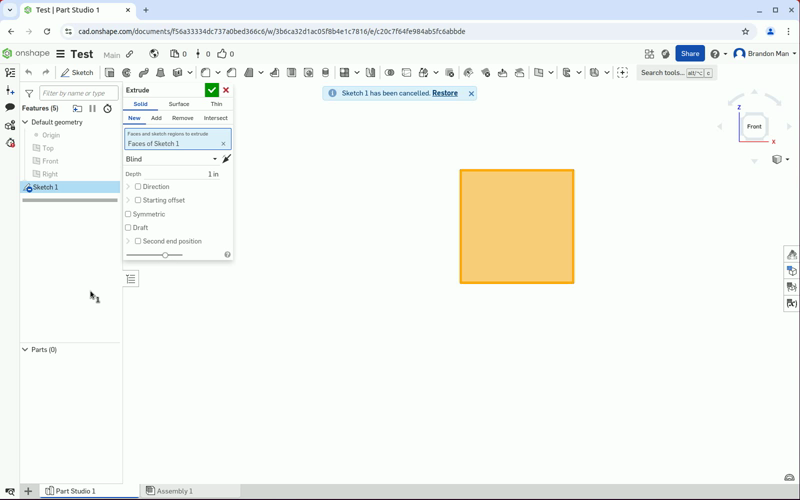
mouse_move(143, 106)
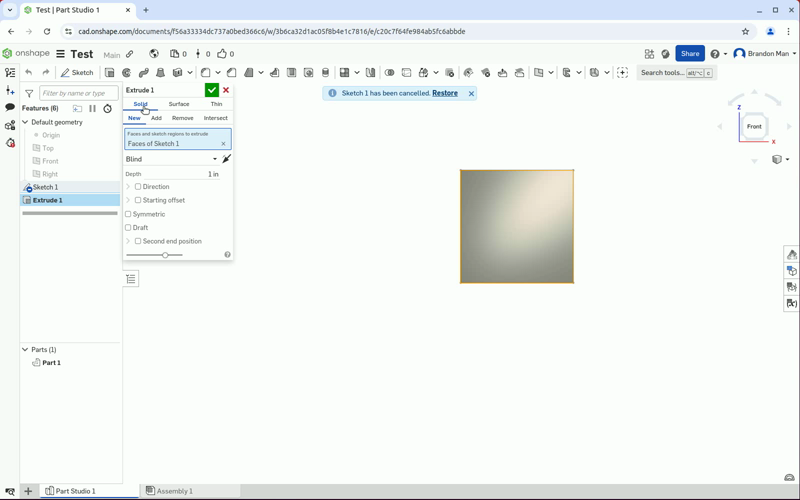
click(143, 106)
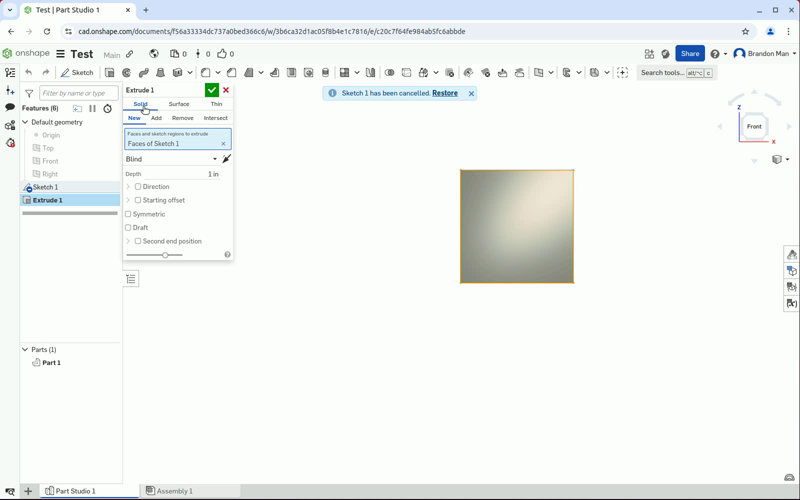
mouse_move(137, 120)
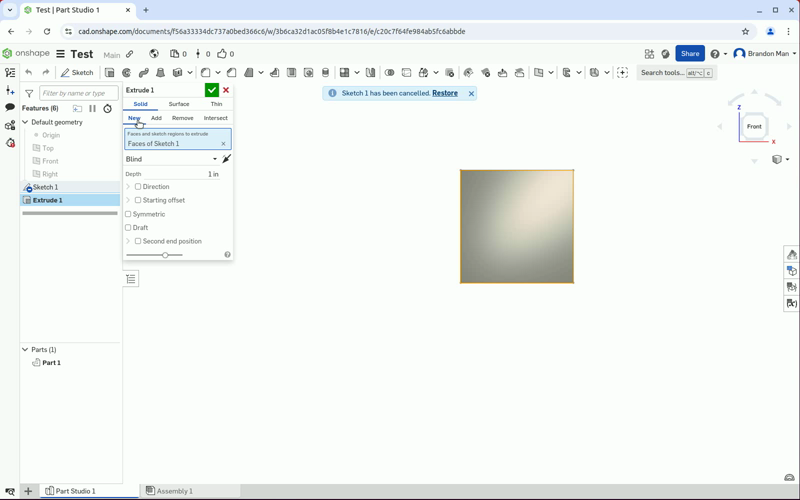
click(137, 120)
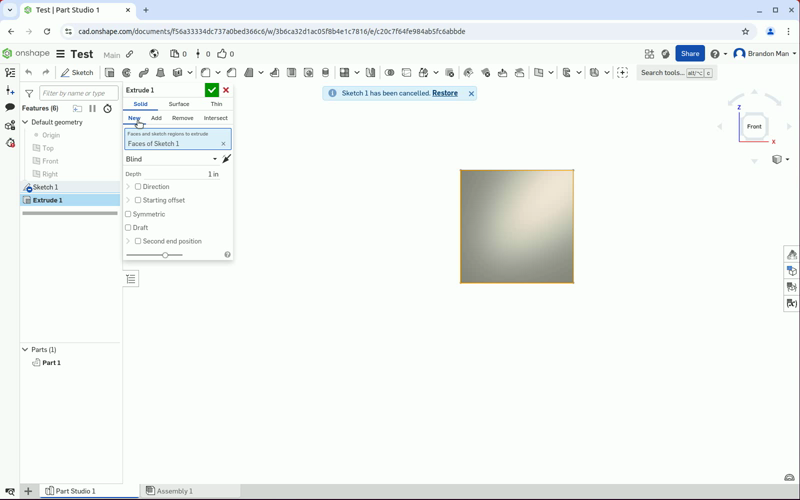
key(tab, 4)
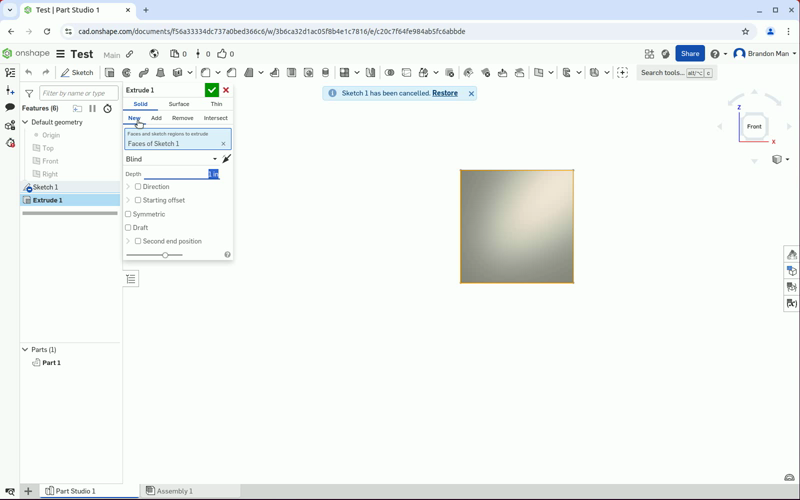
text(23.108)
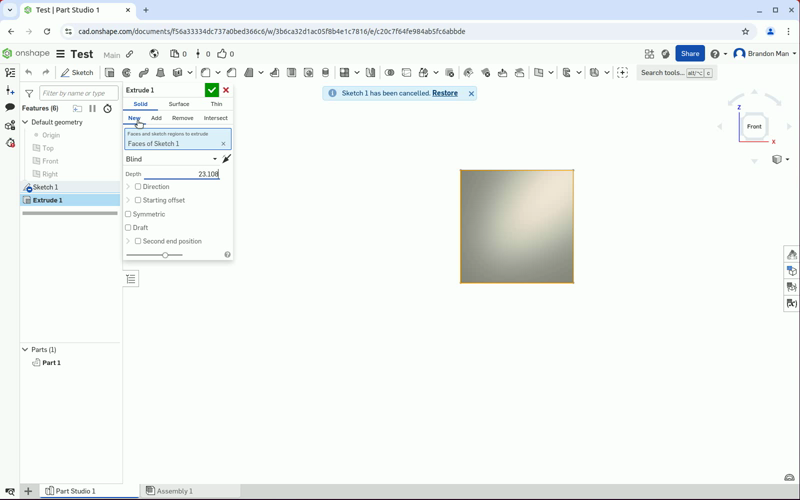
key(enter)
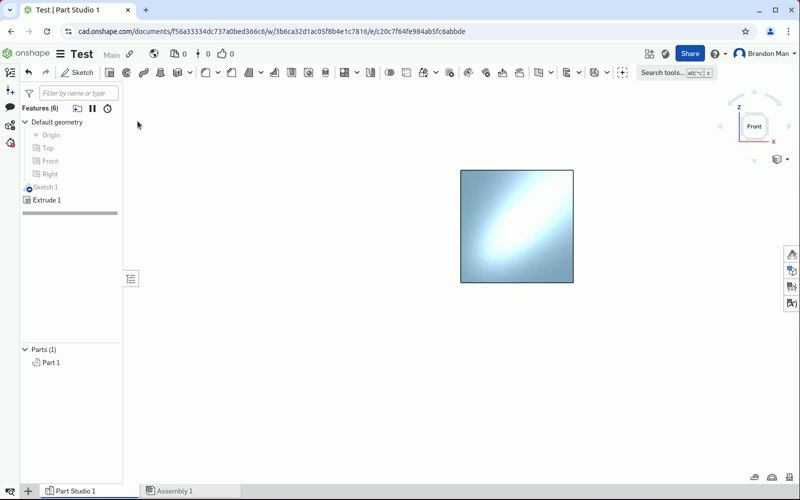
key(shift+h)
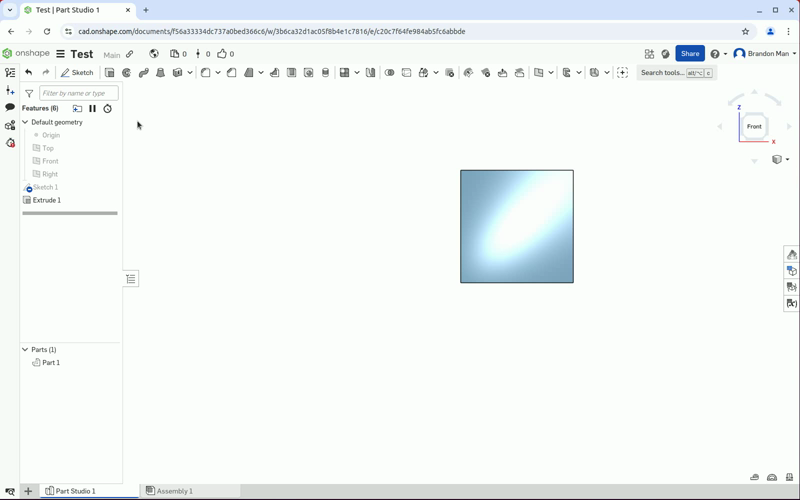
key(shift+h)
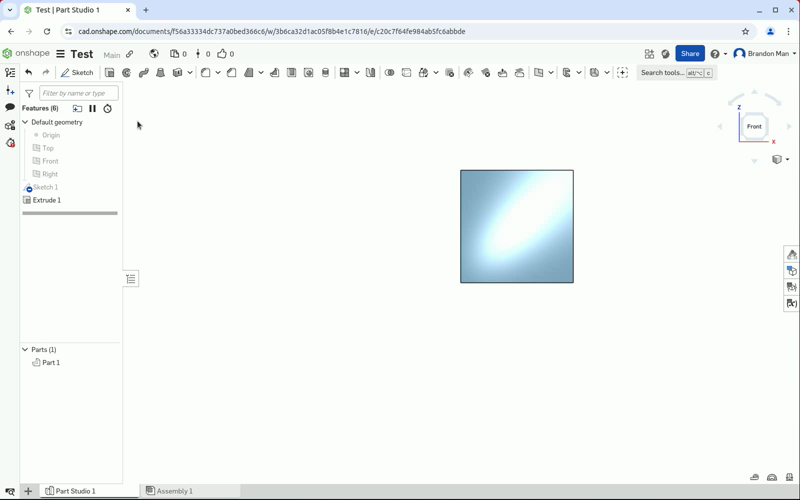
mouse_move(73, 189)
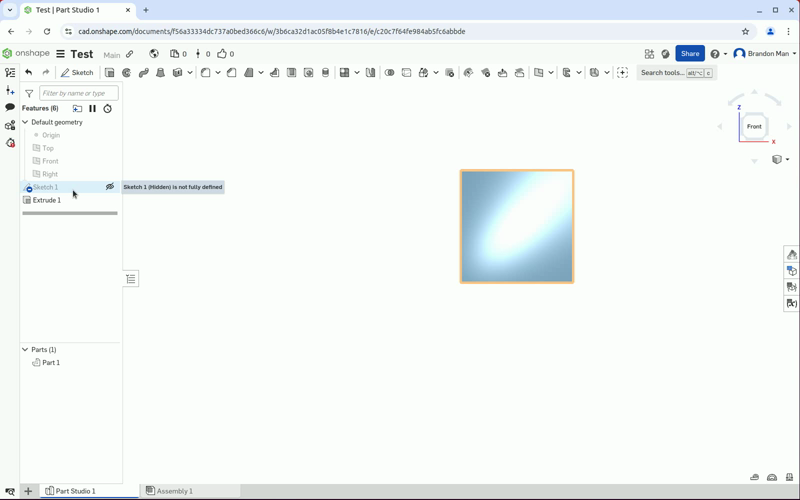
click(73, 189)
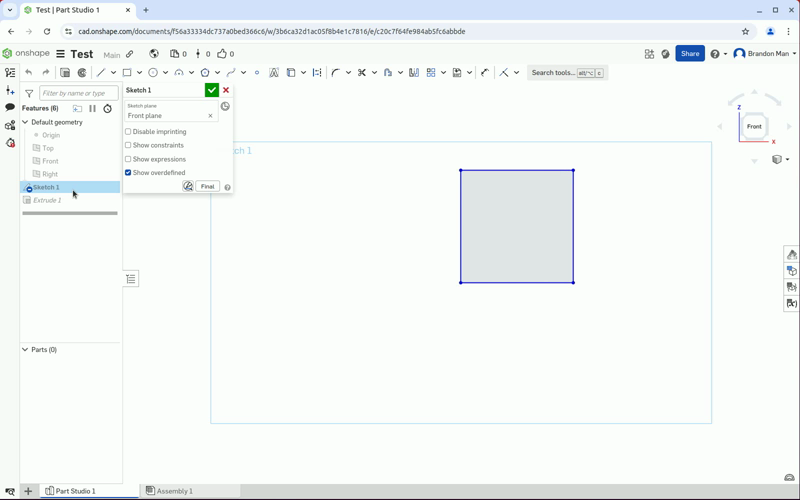
mouse_move(229, 92)
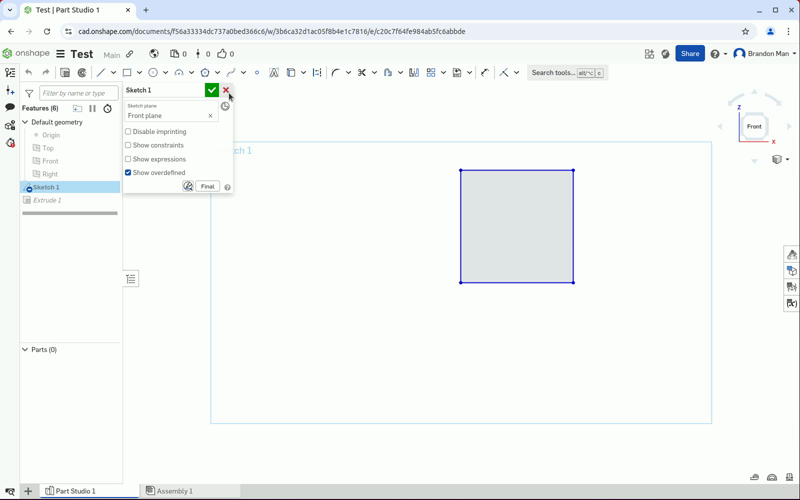
click(229, 92)
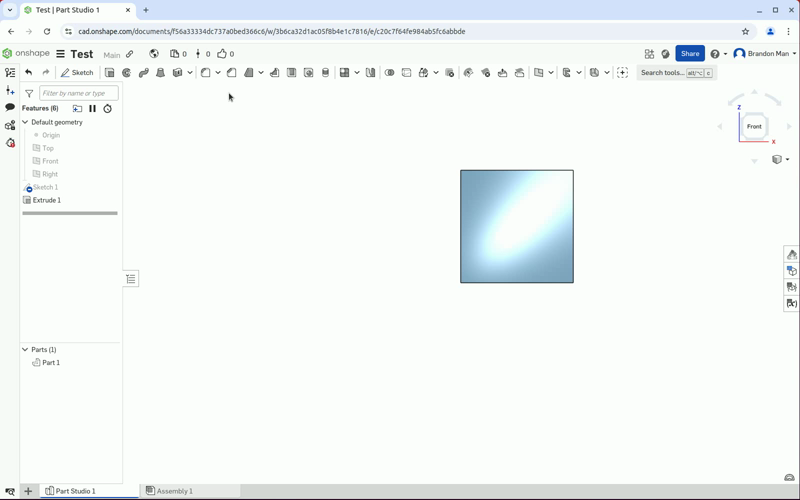
mouse_move(541, 75)
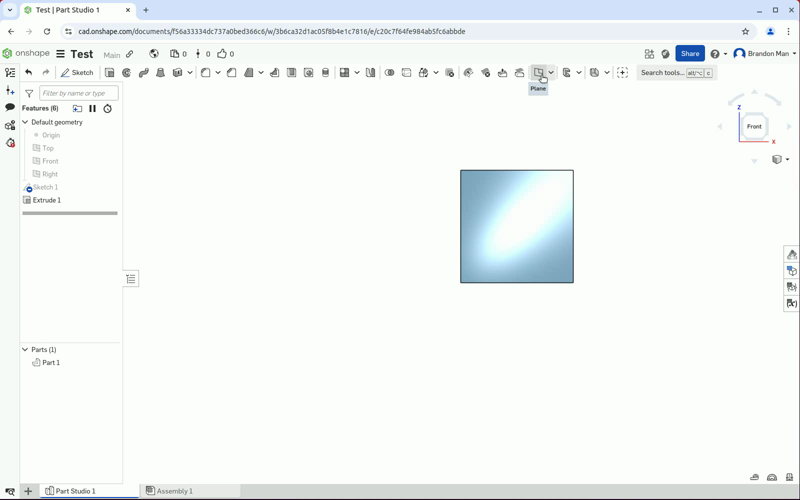
click(541, 75)
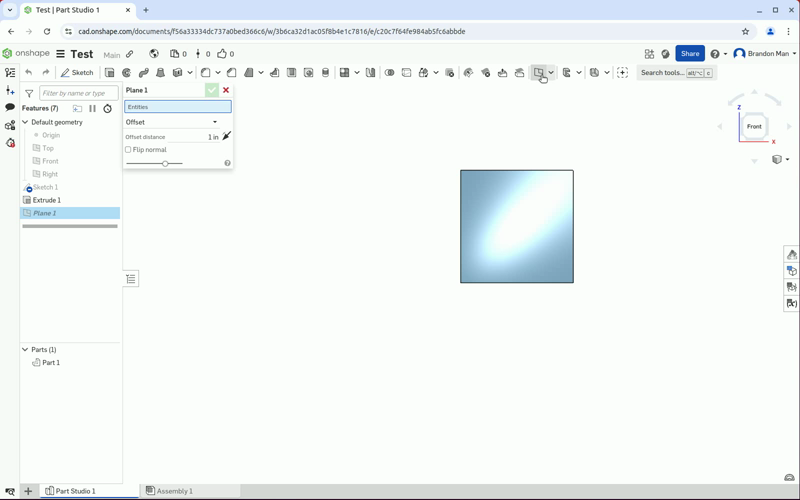
mouse_move(73, 163)
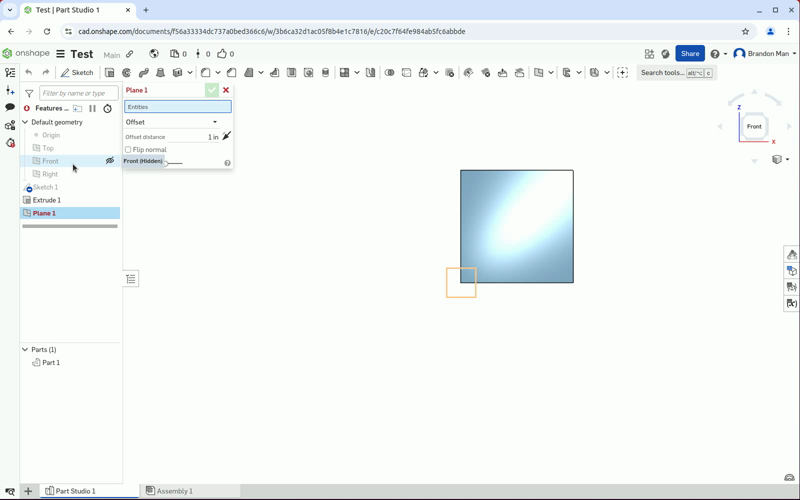
click(73, 163)
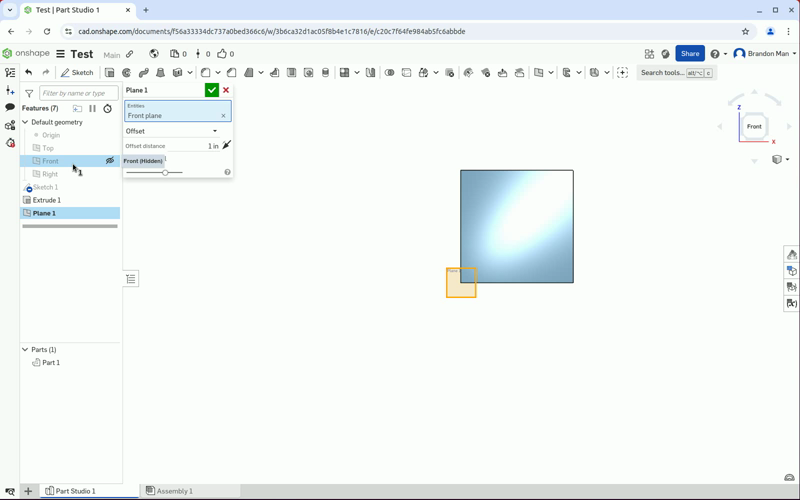
key(tab, 2)
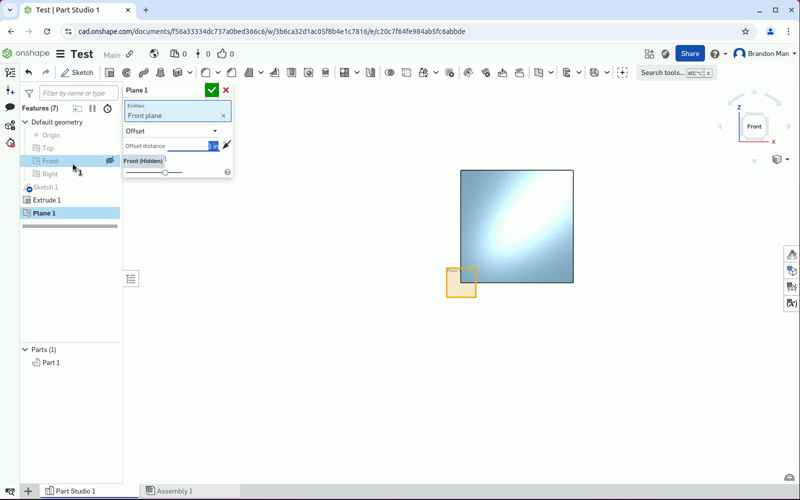
text(23.108)
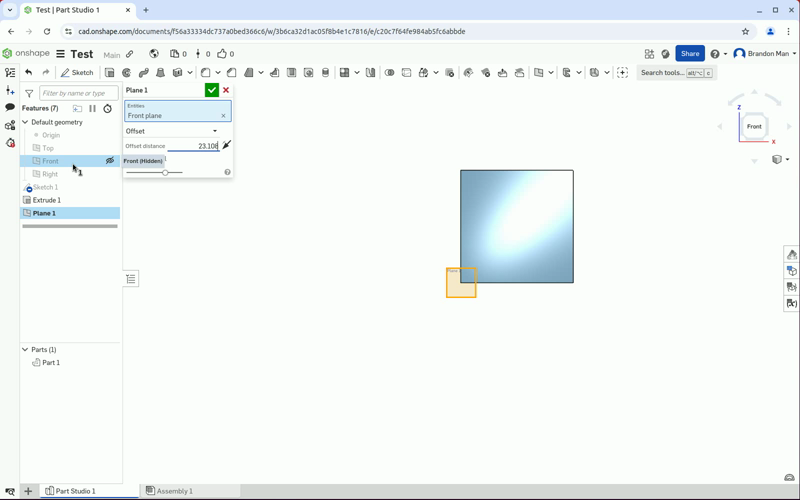
key(enter, 2)
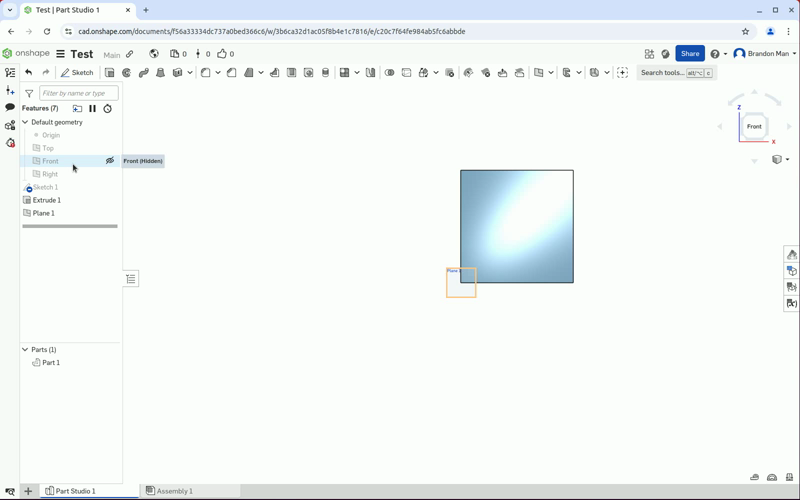
key(shift+s)
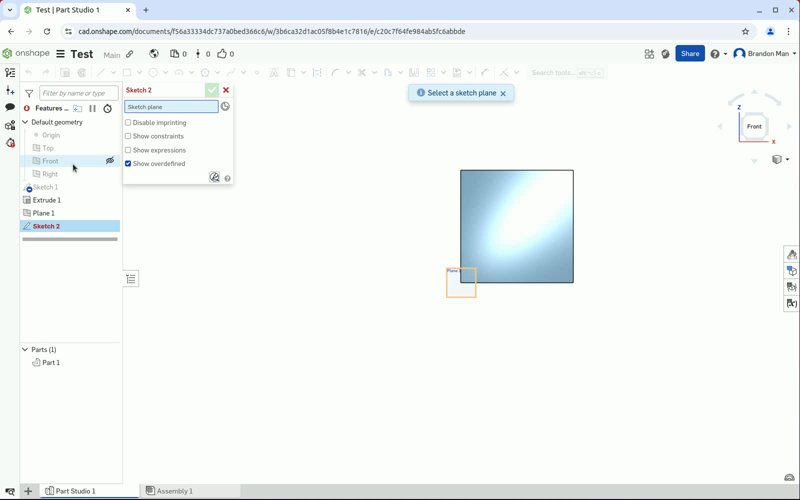
mouse_move(73, 215)
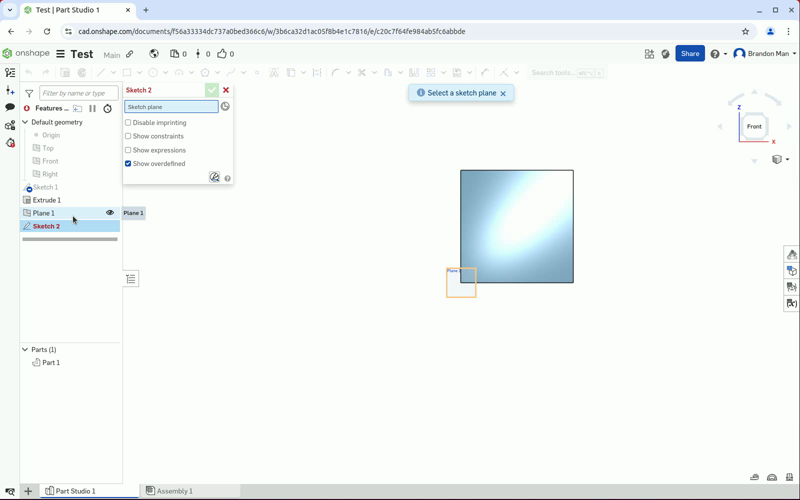
click(73, 215)
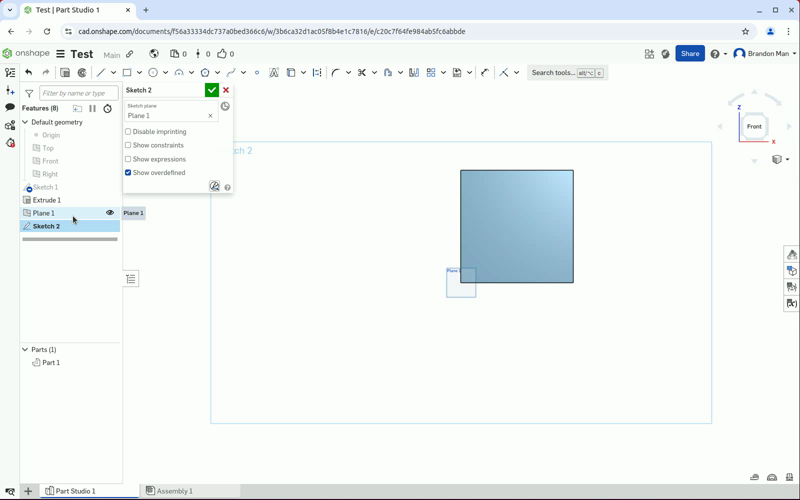
mouse_move(73, 352)
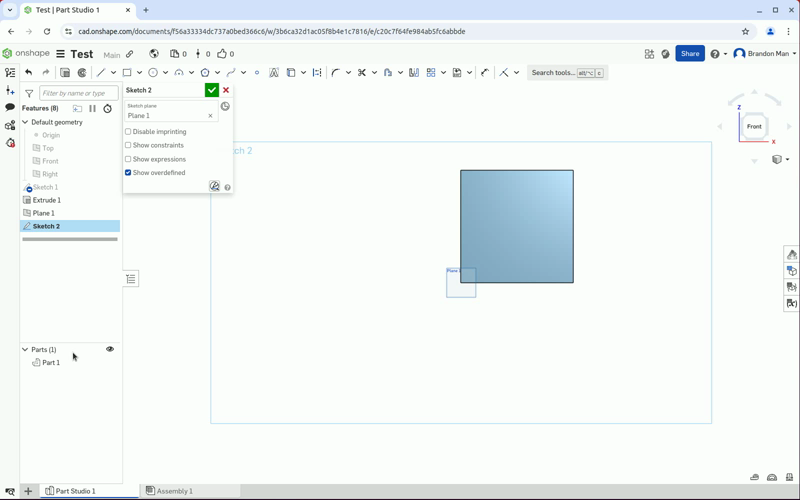
key(y)
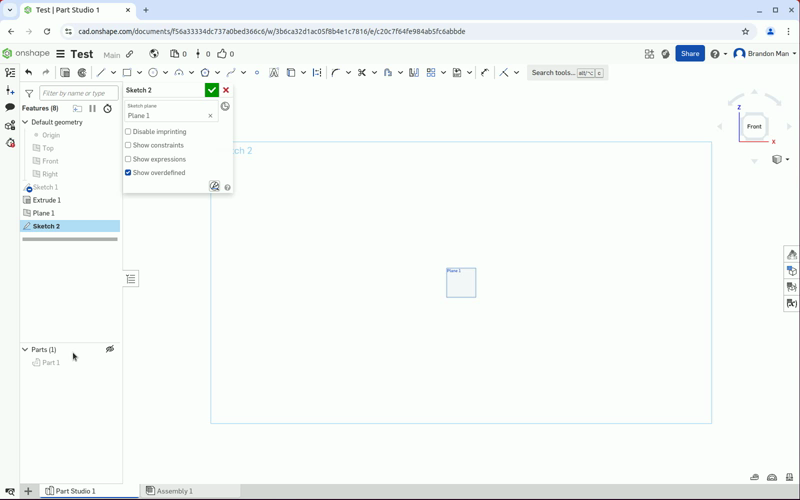
key(c)
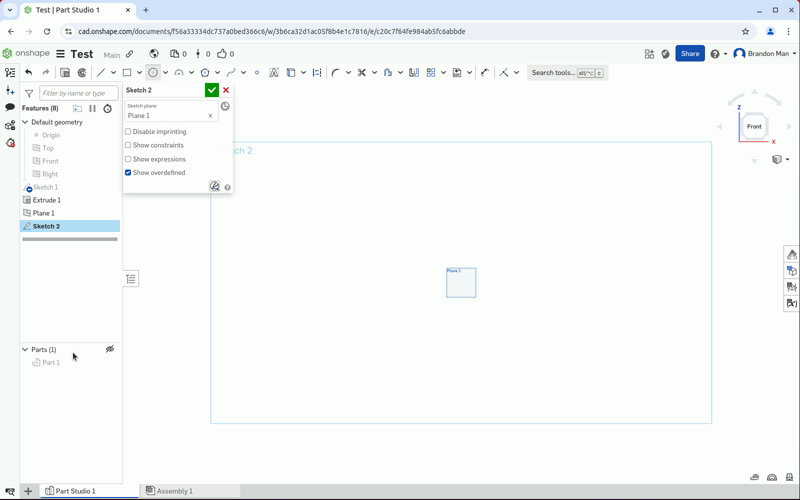
key_down(shift)
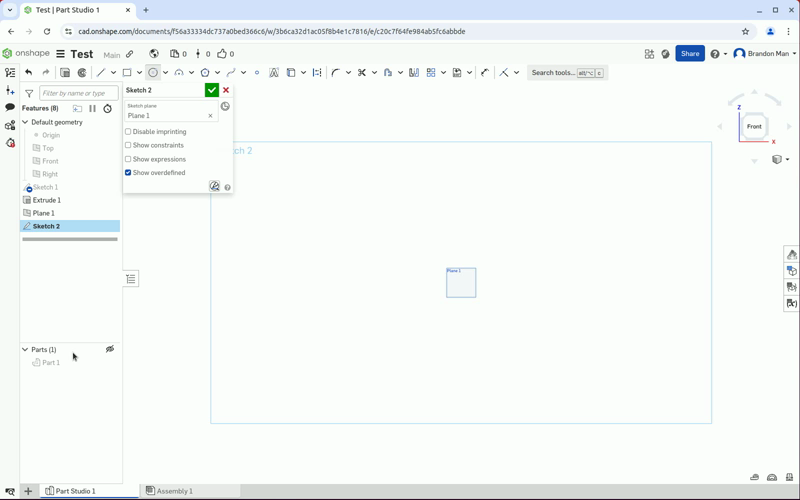
mouse_move(518, 226)
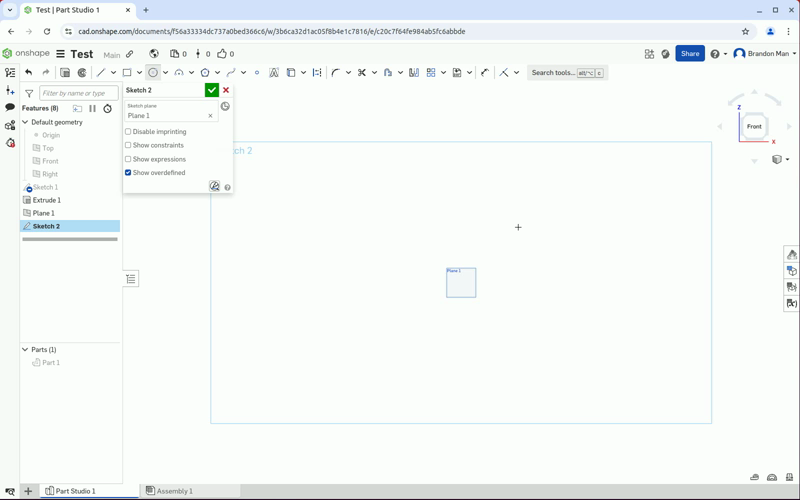
click(518, 226)
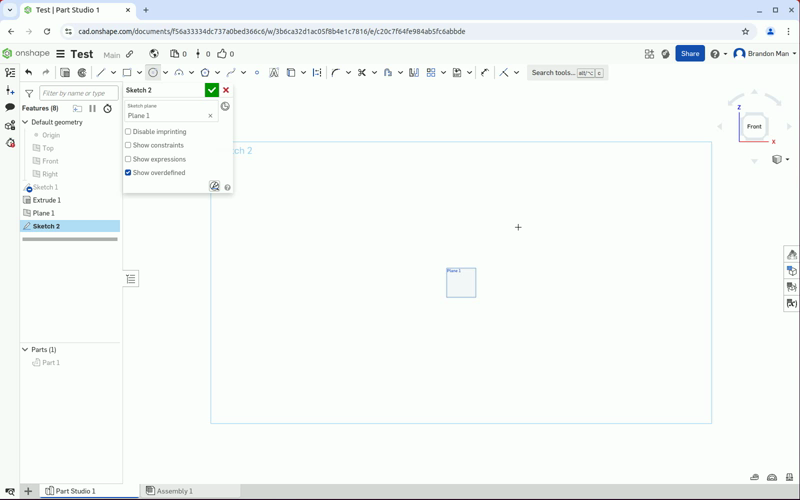
key_up(shift)
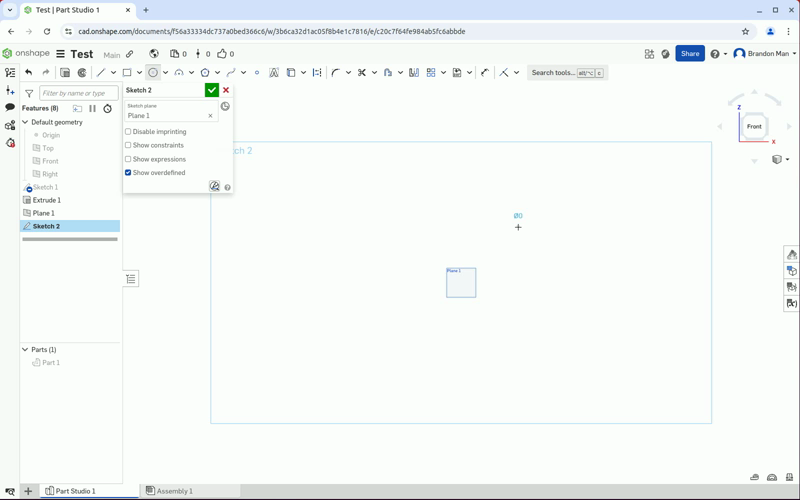
mouse_move(533, 226)
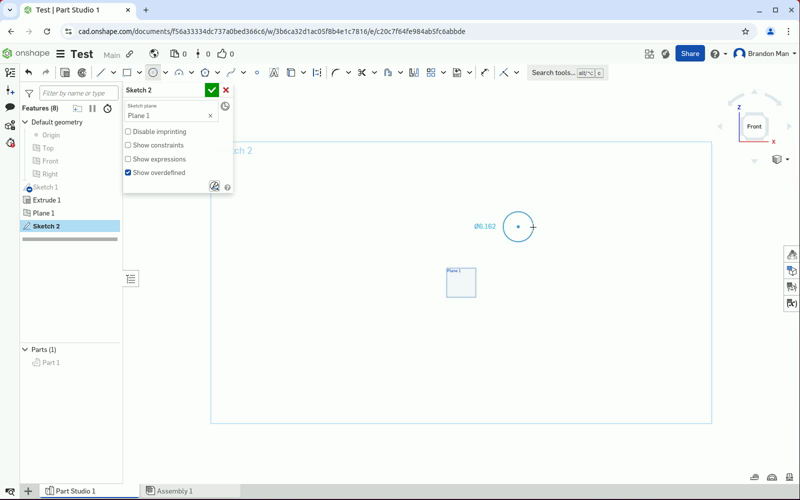
click(533, 226)
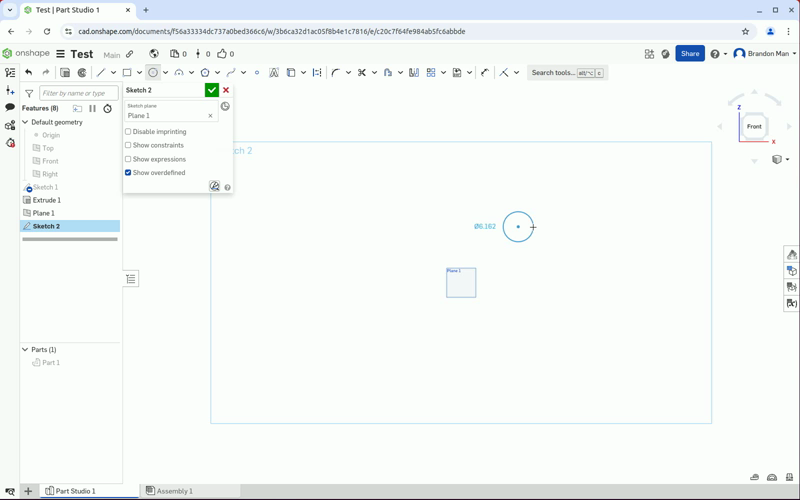
key(esc)
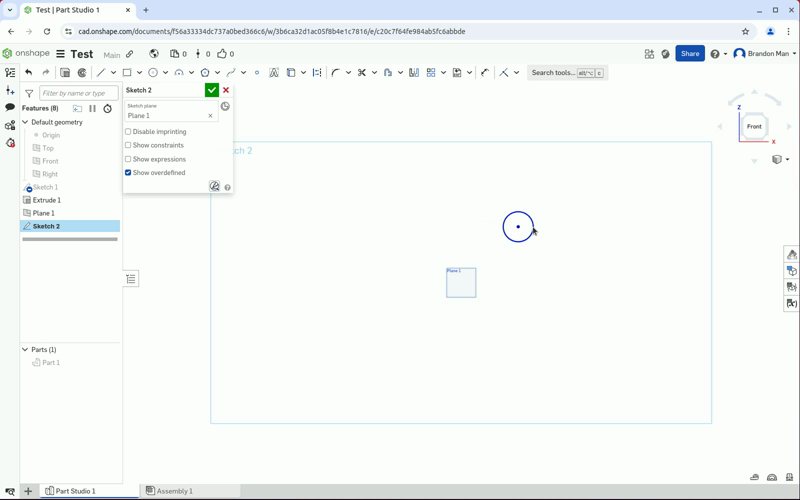
mouse_move(511, 231)
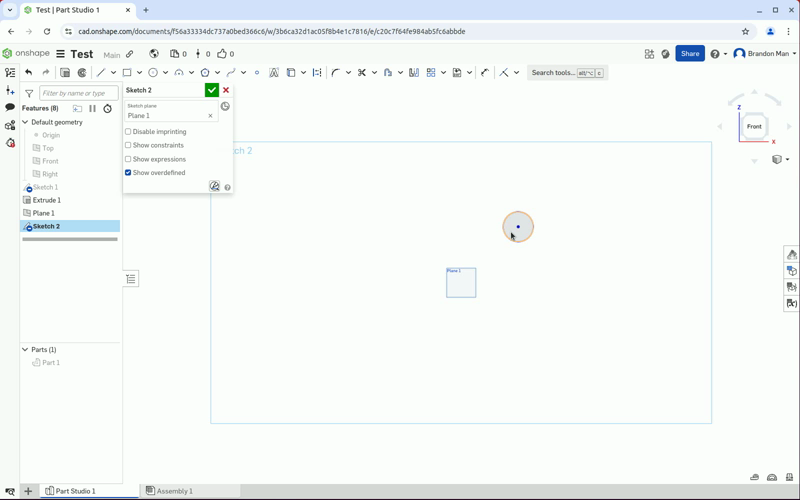
scroll(6)
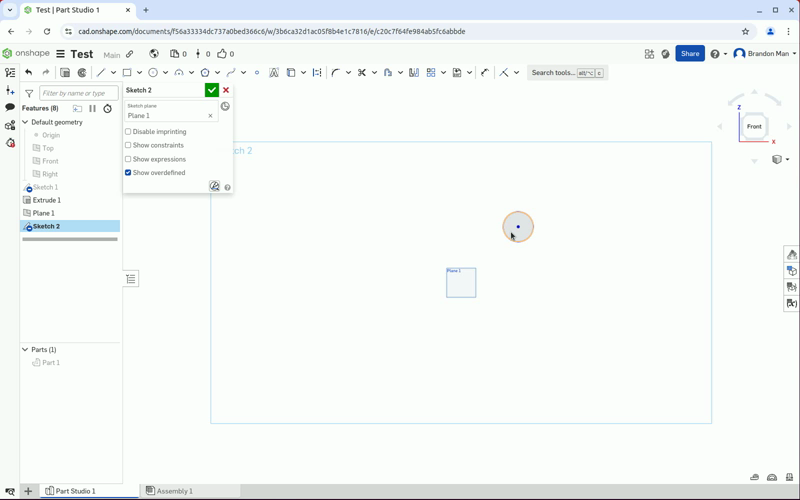
scroll(6)
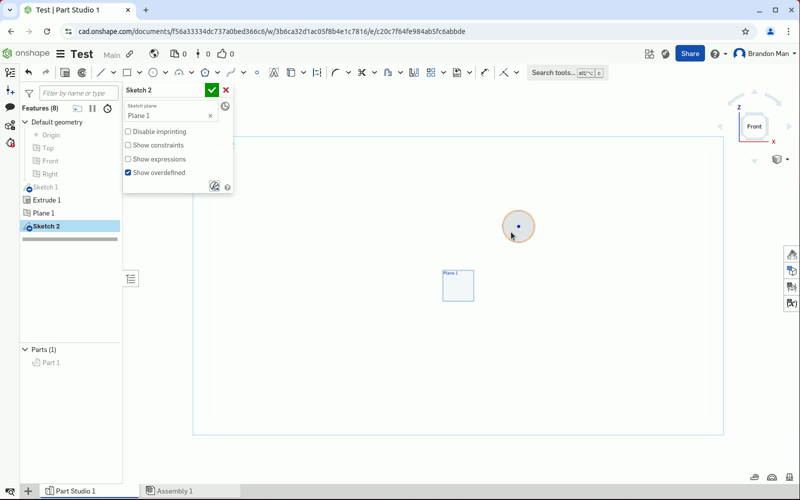
scroll(6)
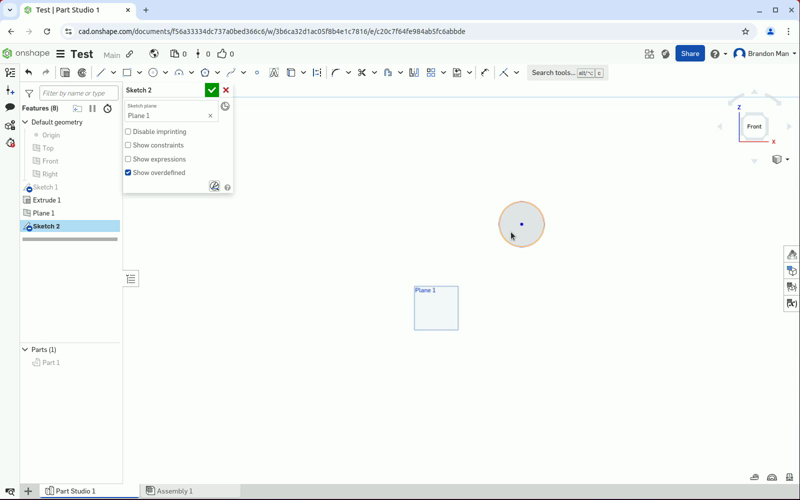
scroll(6)
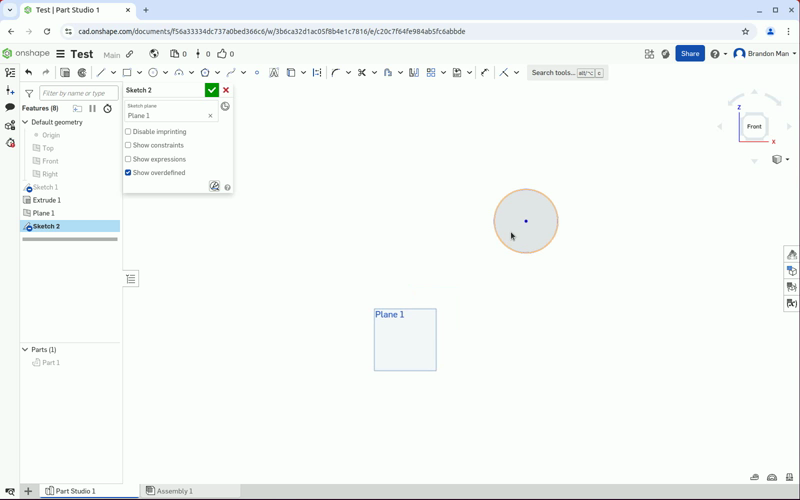
scroll(6)
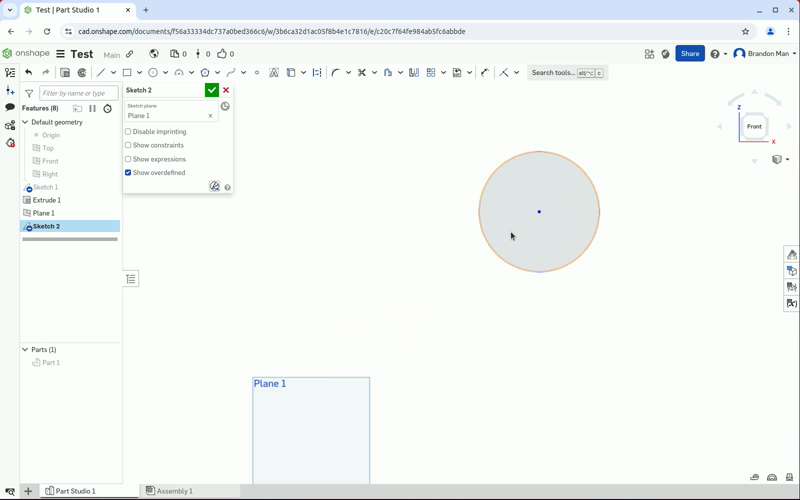
scroll(6)
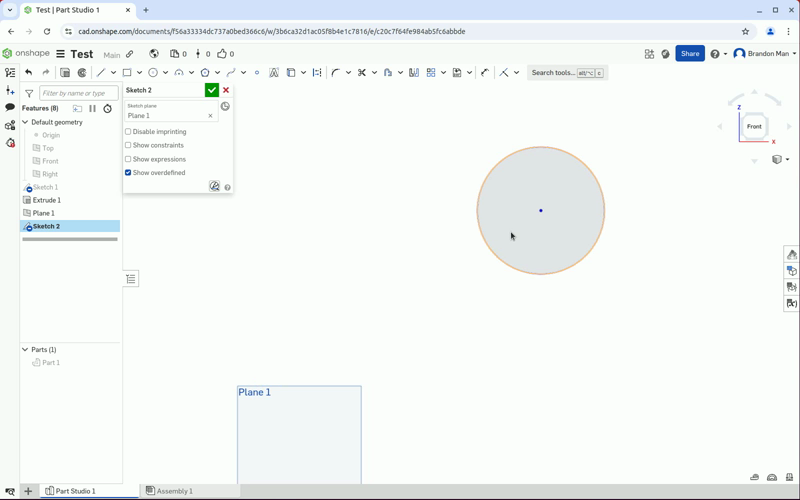
scroll(6)
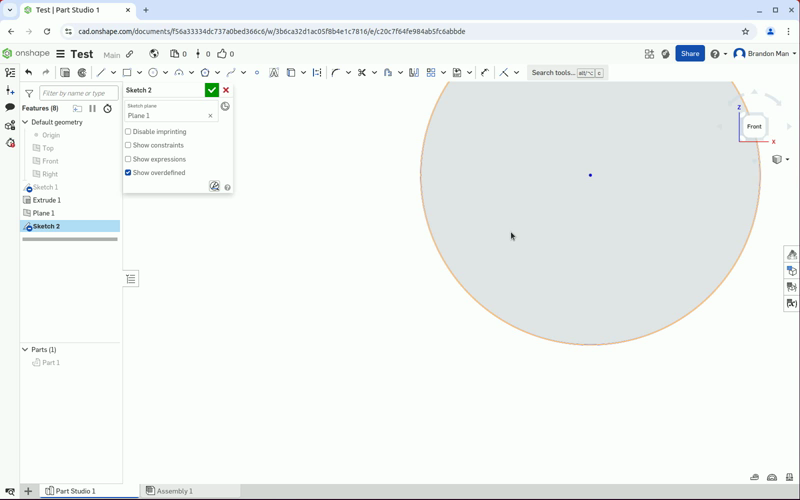
click(511, 231)
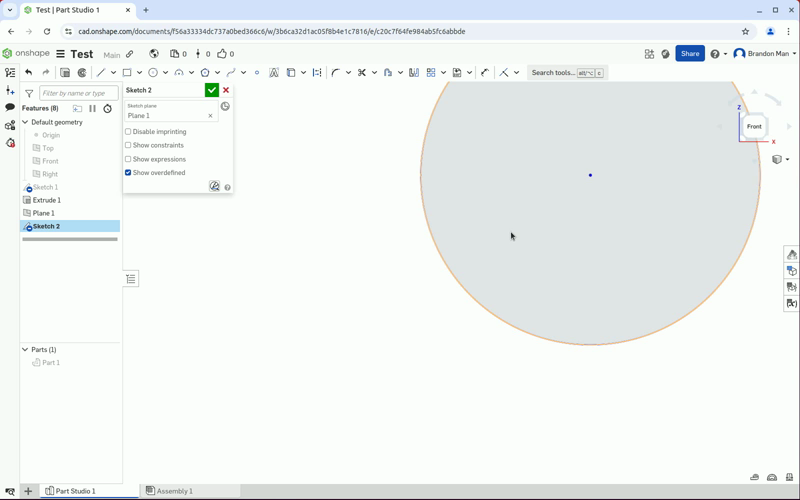
scroll(-6)
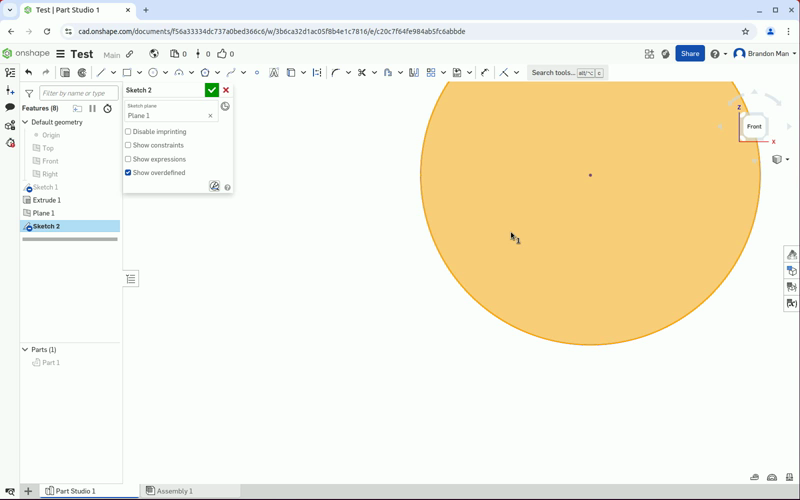
scroll(-6)
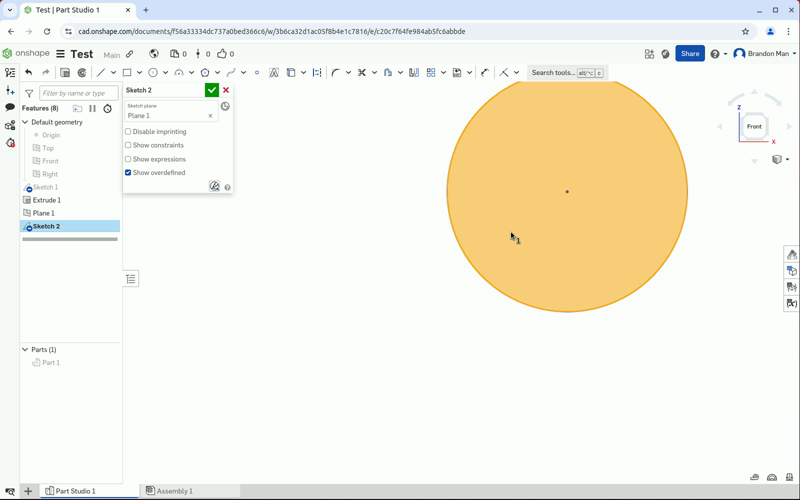
scroll(-6)
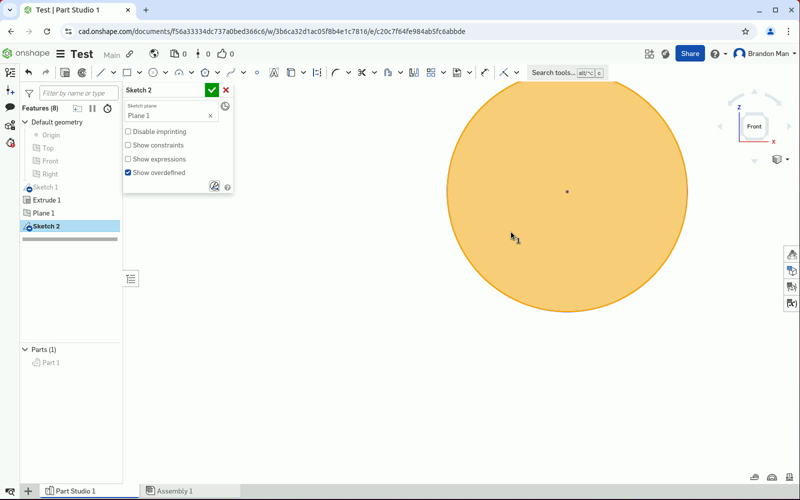
scroll(-6)
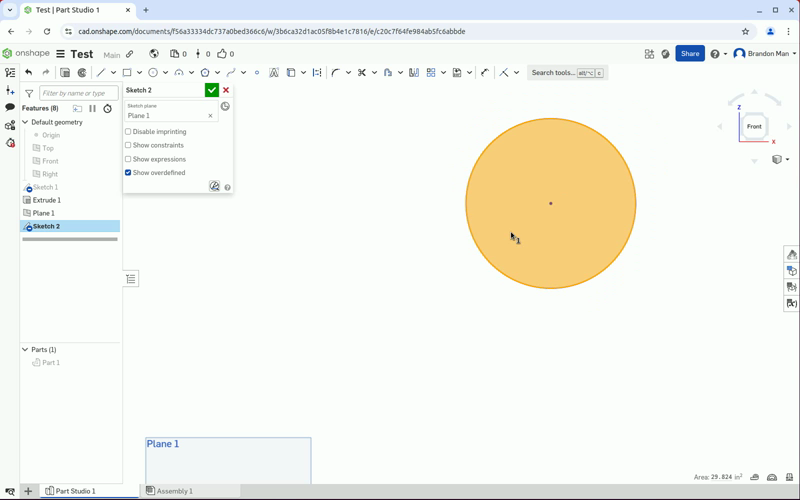
scroll(-6)
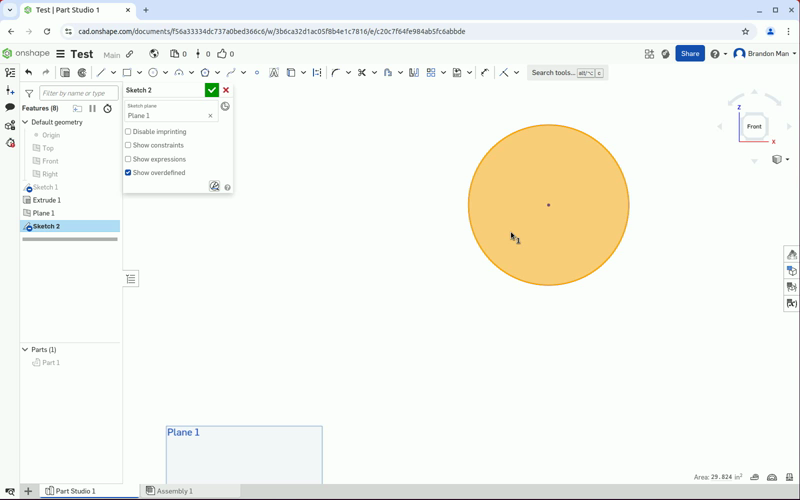
scroll(-6)
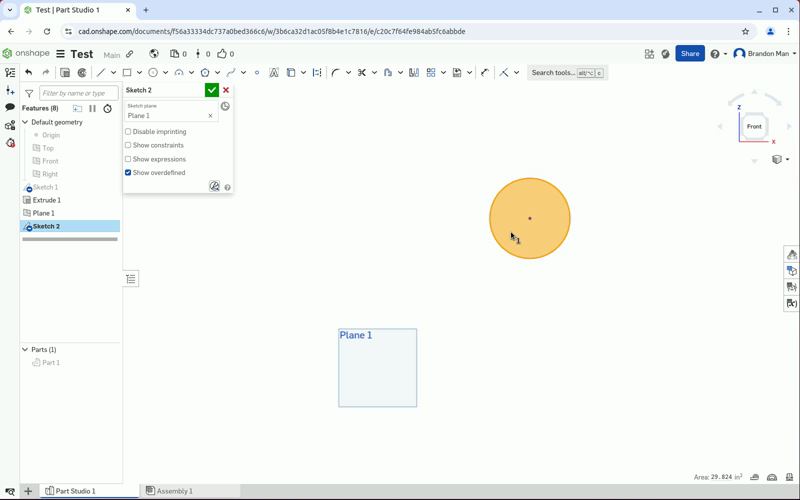
scroll(-6)
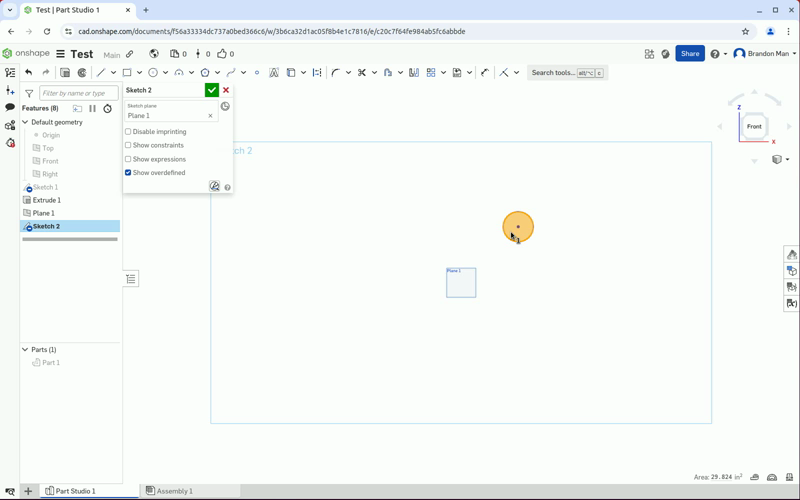
mouse_move(73, 352)
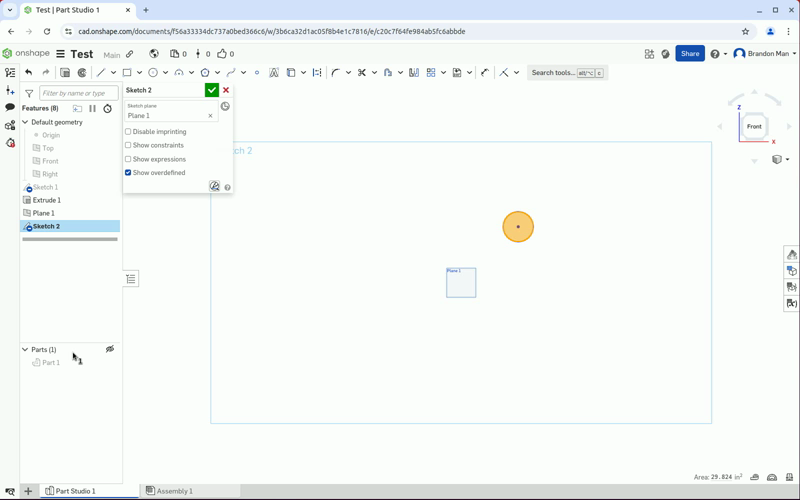
key(shift+y)
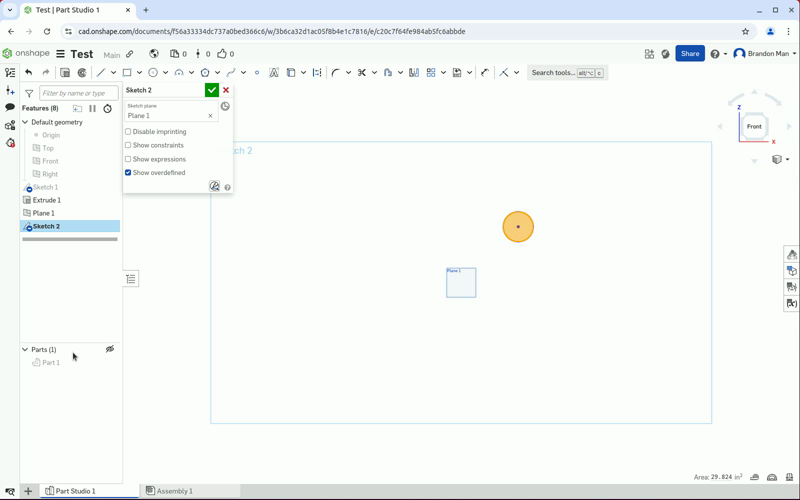
key(shift+e)
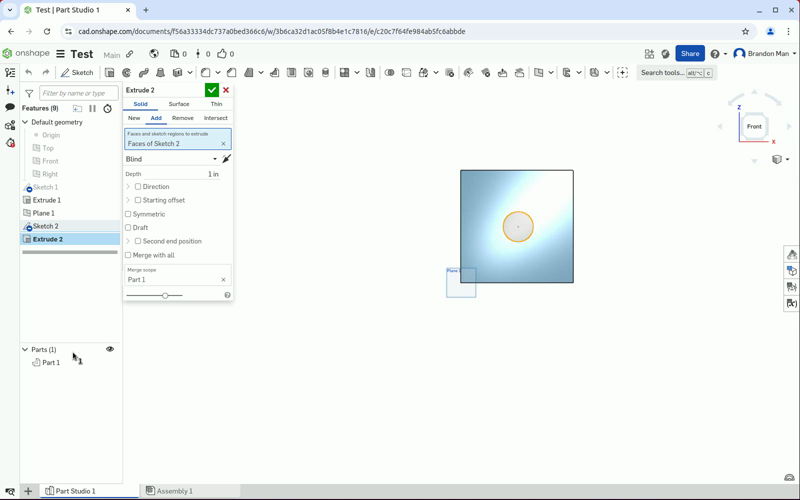
mouse_move(143, 106)
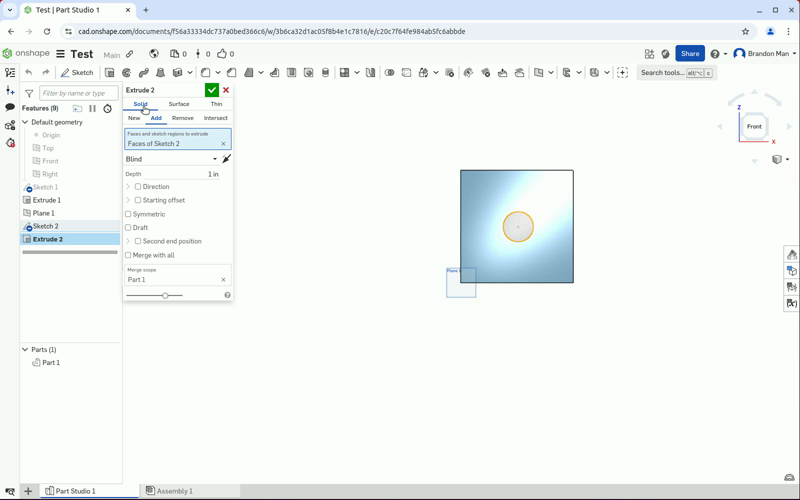
click(143, 106)
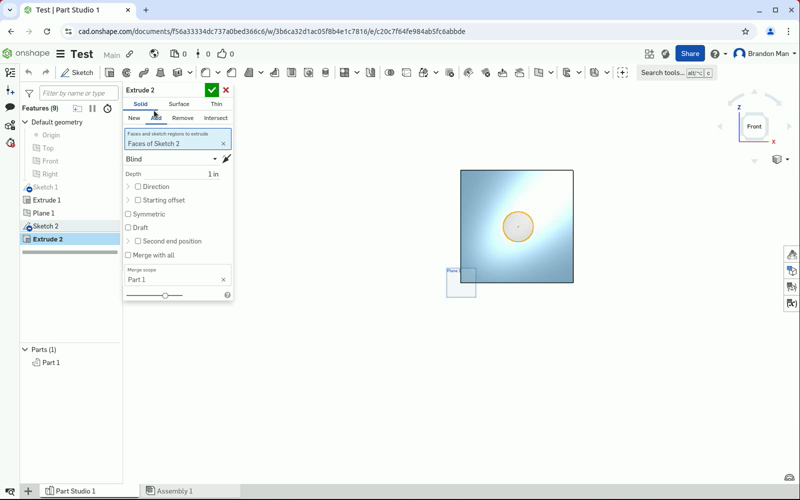
mouse_move(186, 120)
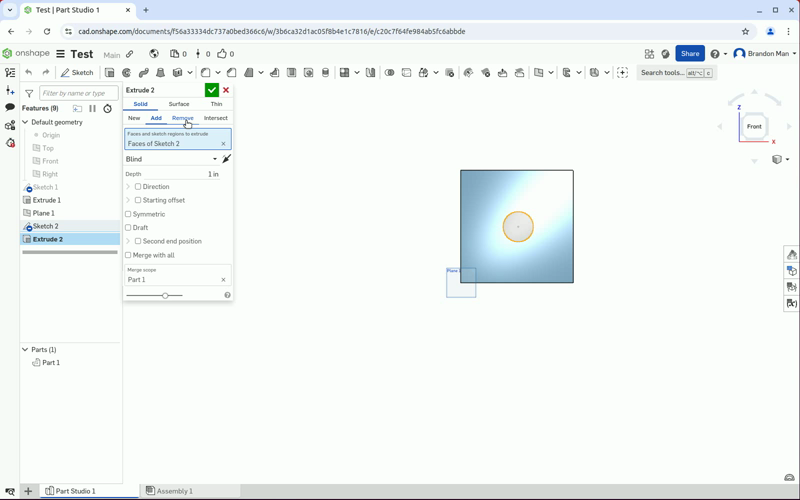
click(186, 120)
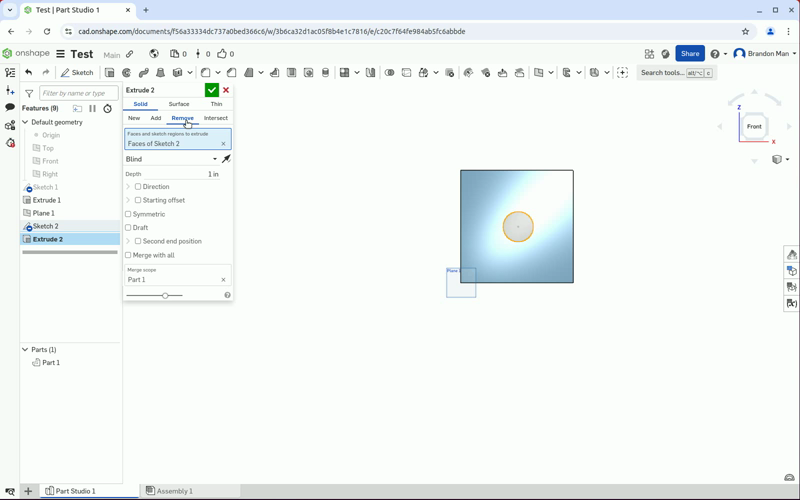
key(tab, 4)
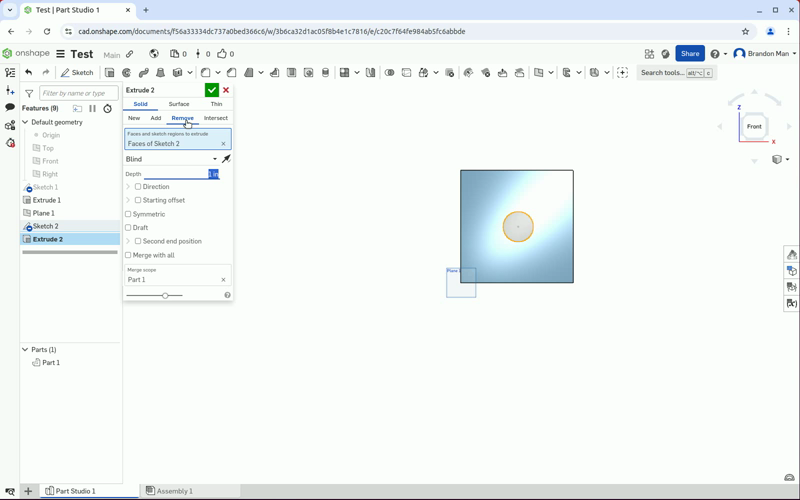
text(1.204)
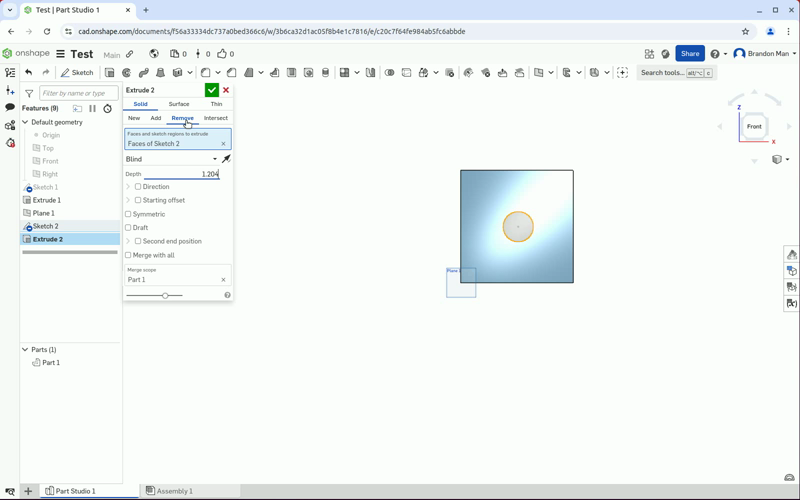
key(tab, 6)
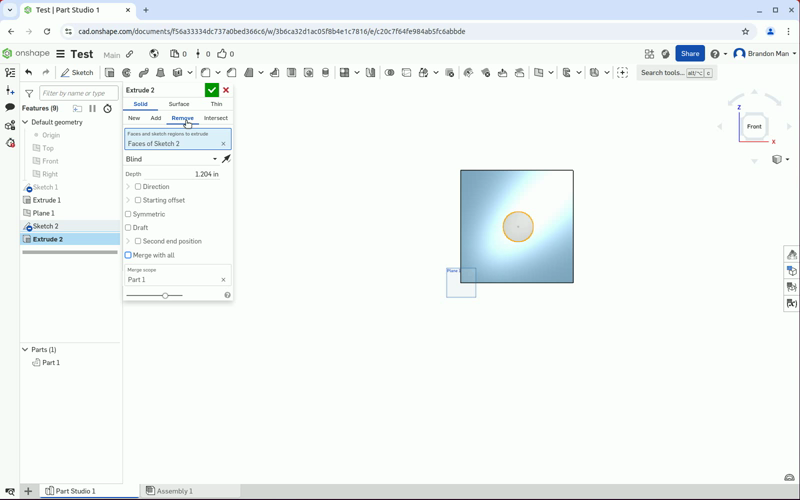
key(space)
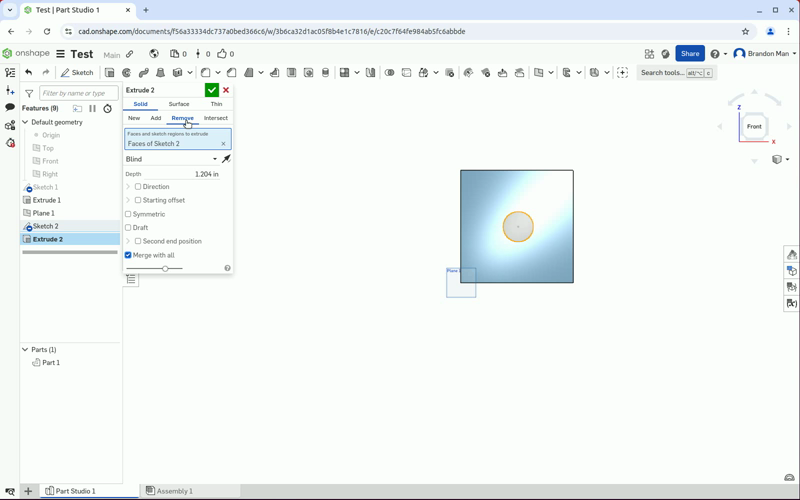
key(enter)
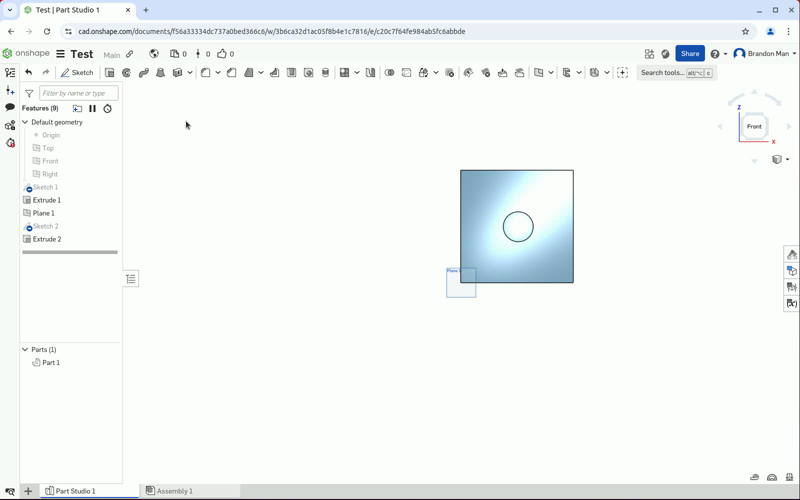
key(shift+h)
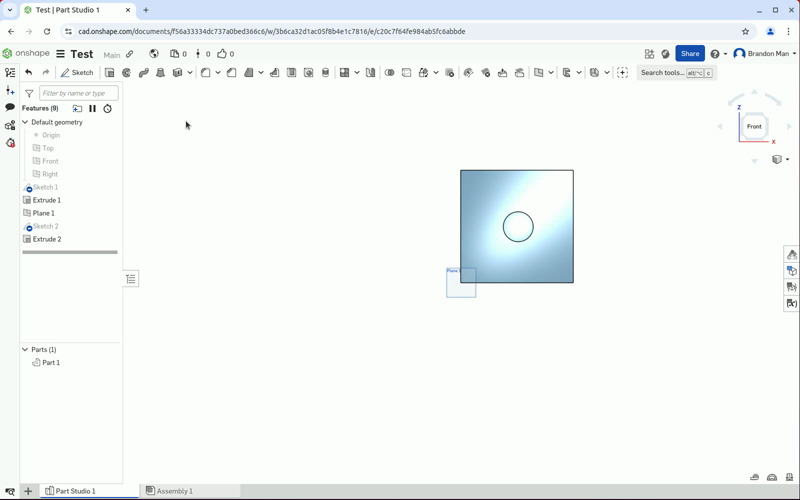
key(shift+h)
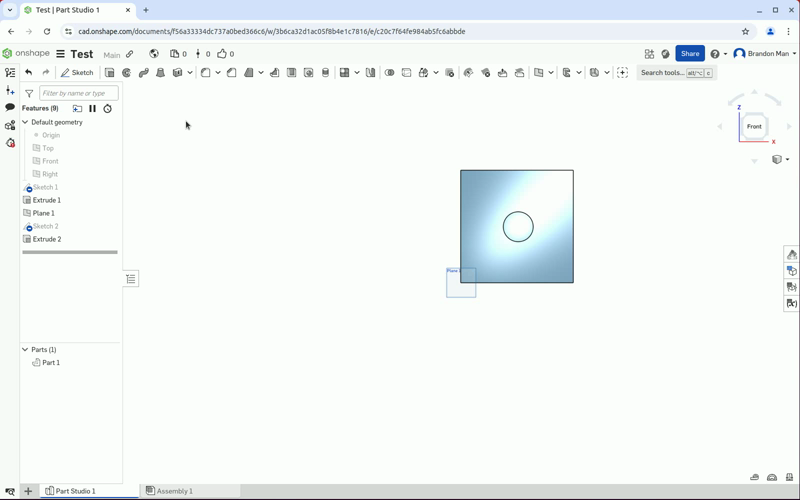
mouse_move(73, 189)
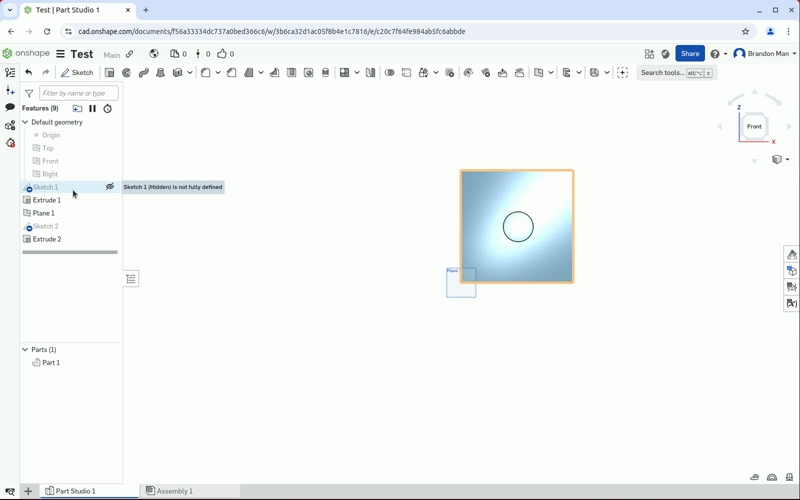
click(73, 189)
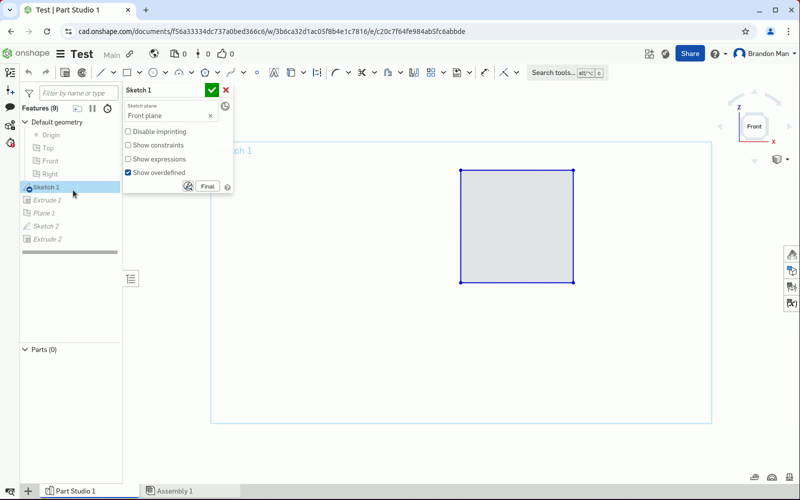
mouse_move(229, 92)
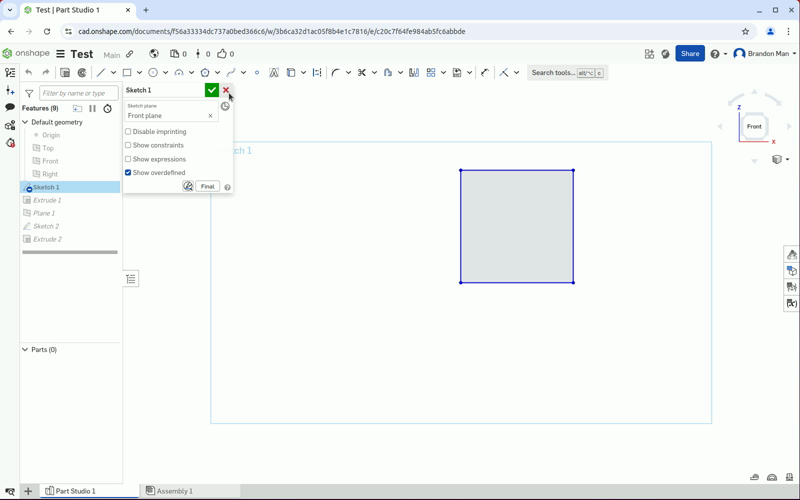
click(229, 92)
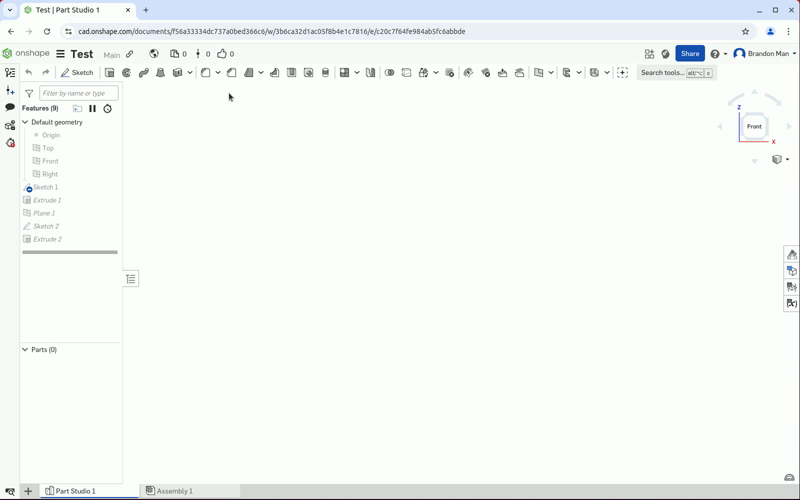
key(shift+s)
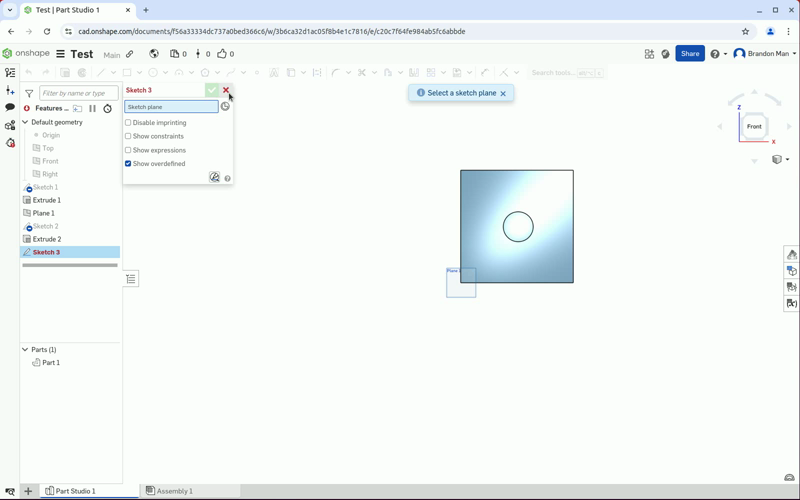
mouse_move(73, 215)
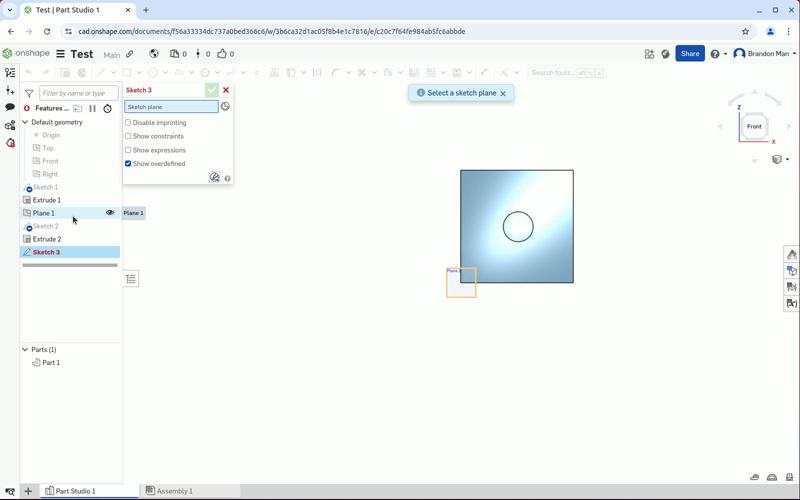
click(73, 215)
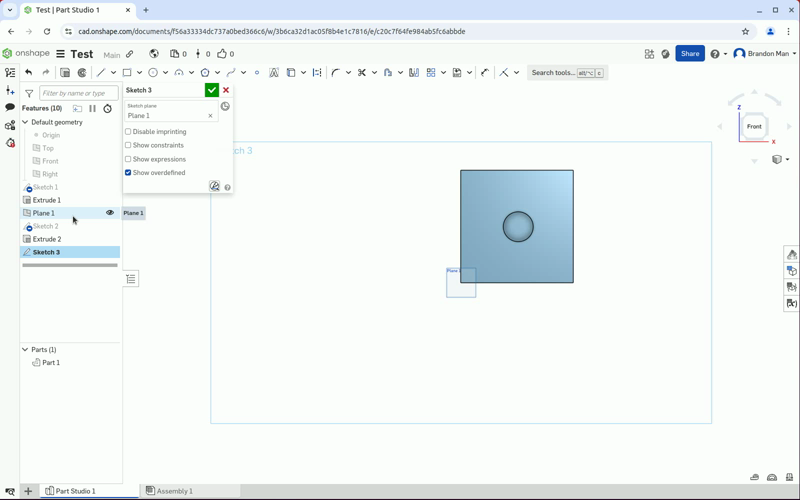
mouse_move(73, 352)
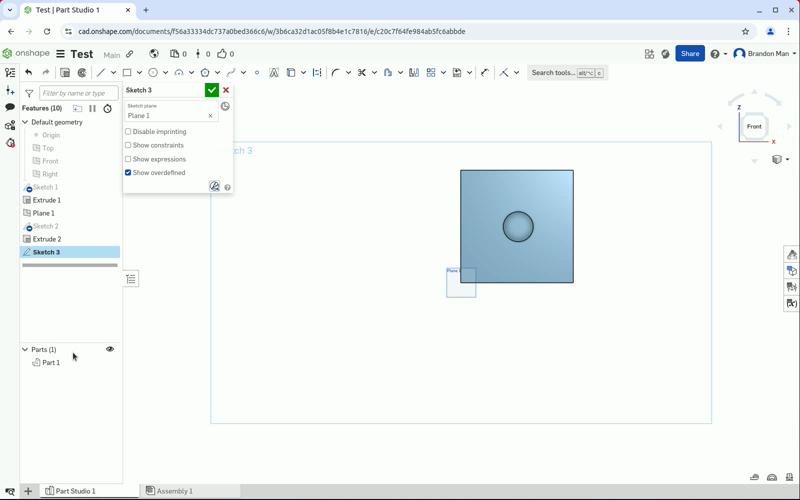
key(y)
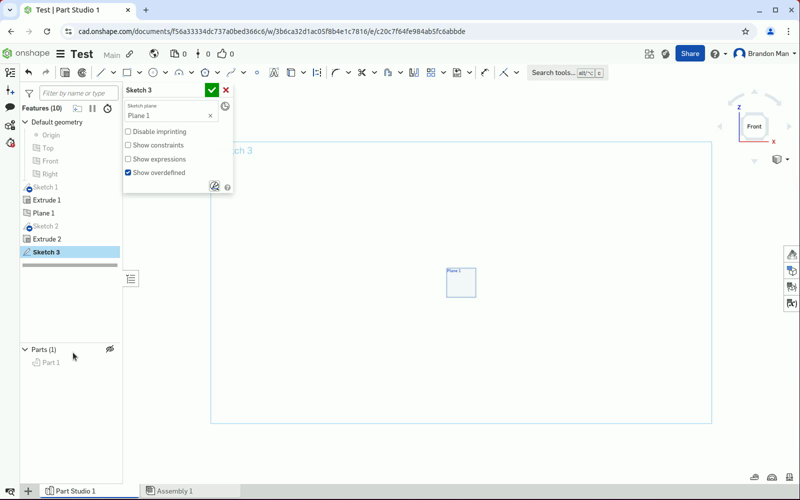
key(c)
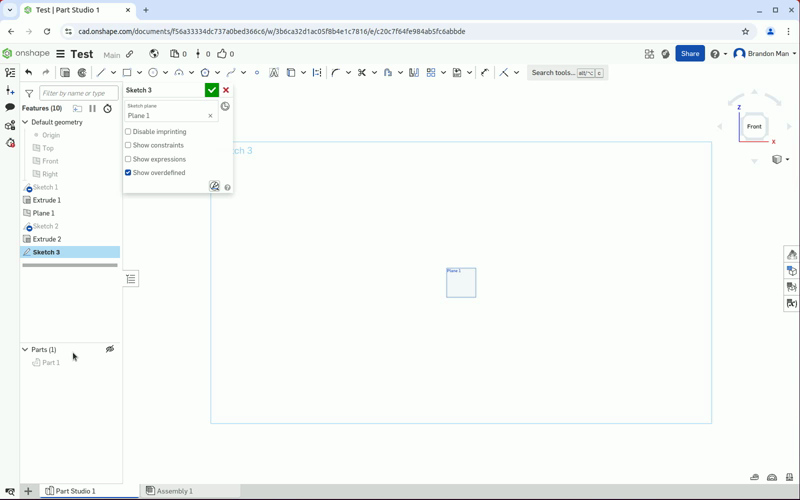
key_down(shift)
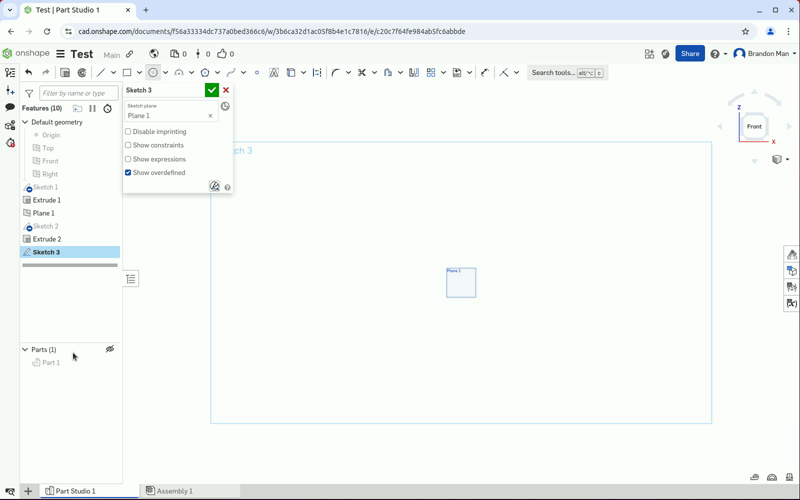
mouse_move(489, 198)
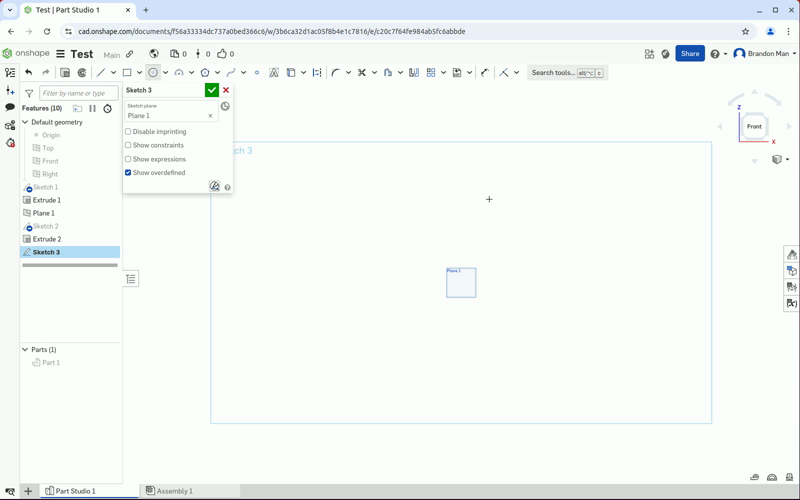
click(489, 198)
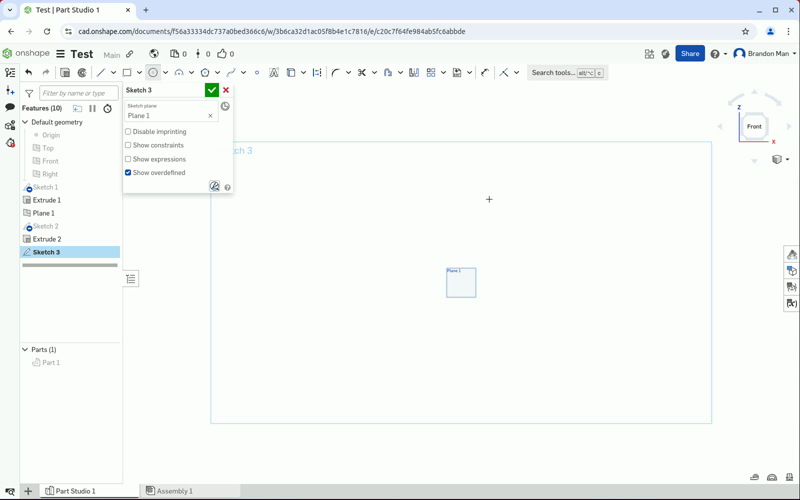
key_up(shift)
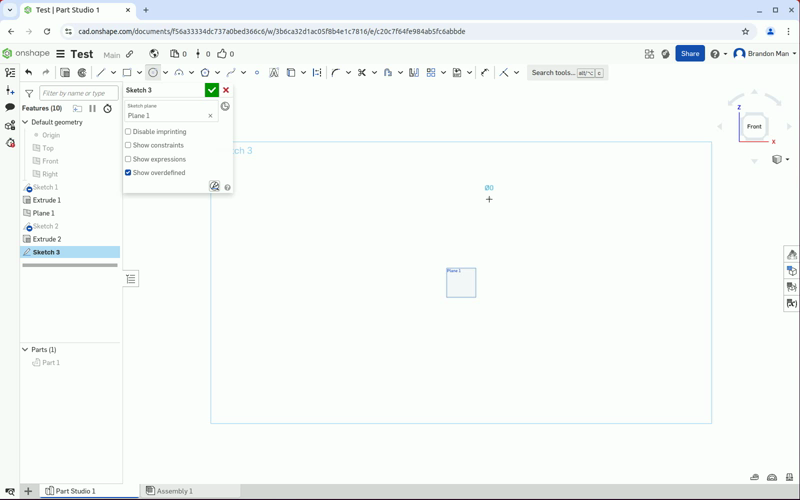
mouse_move(504, 198)
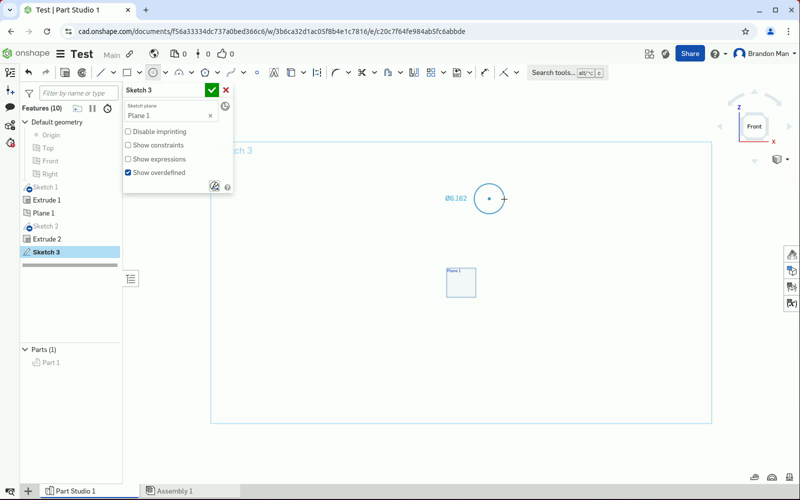
click(504, 198)
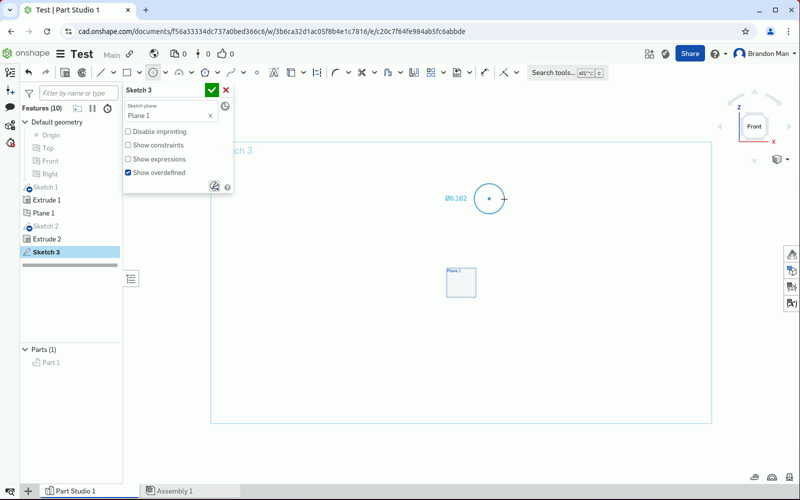
key(esc)
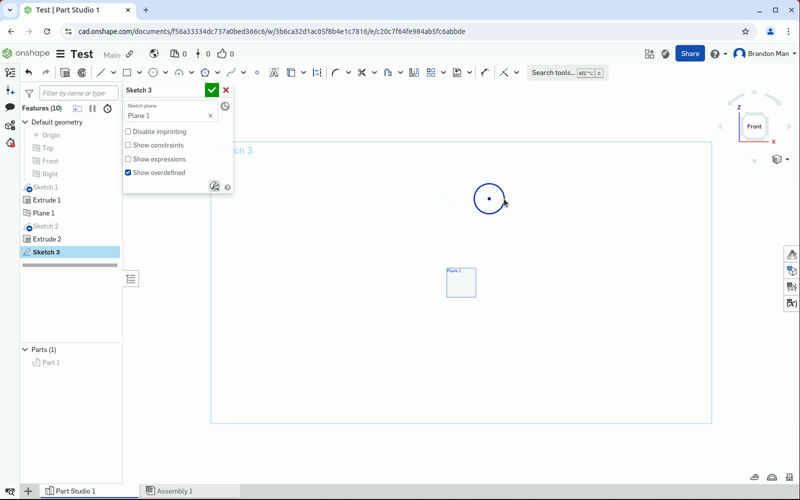
mouse_move(481, 203)
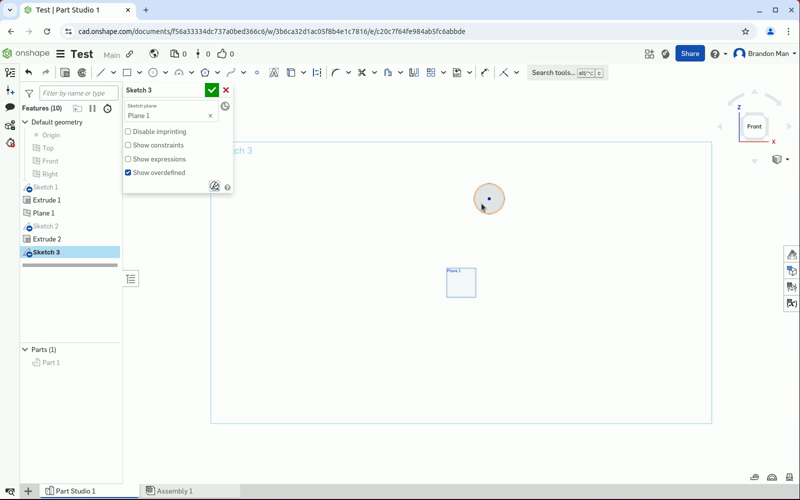
scroll(6)
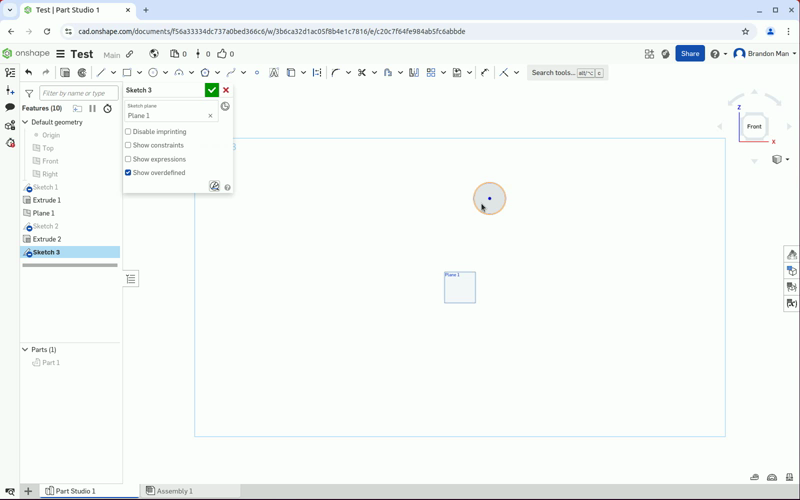
scroll(6)
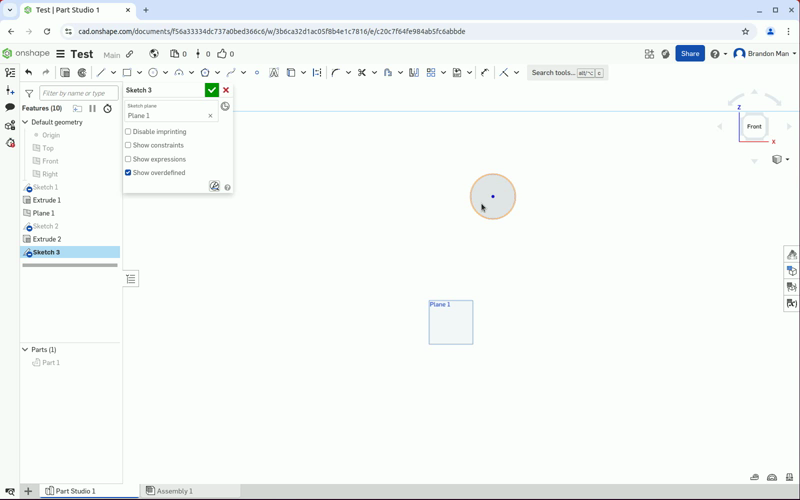
scroll(6)
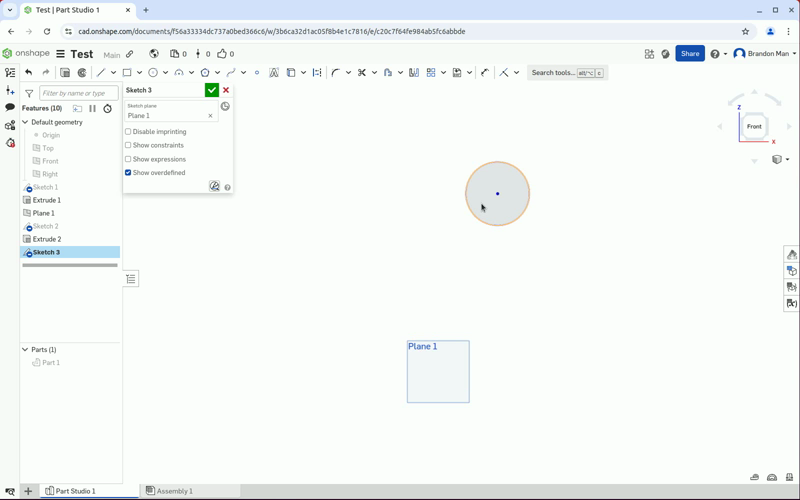
scroll(6)
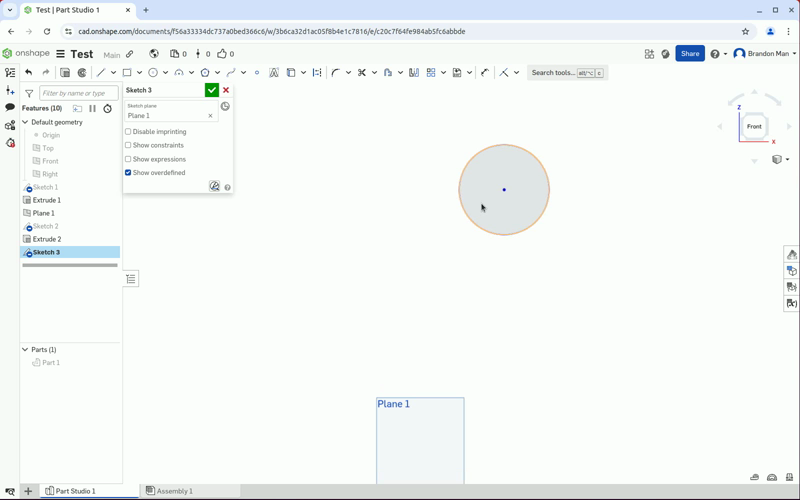
scroll(6)
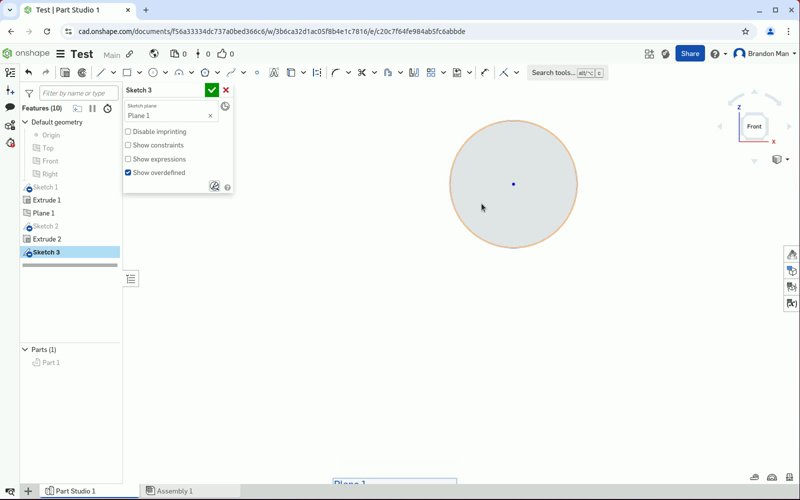
scroll(6)
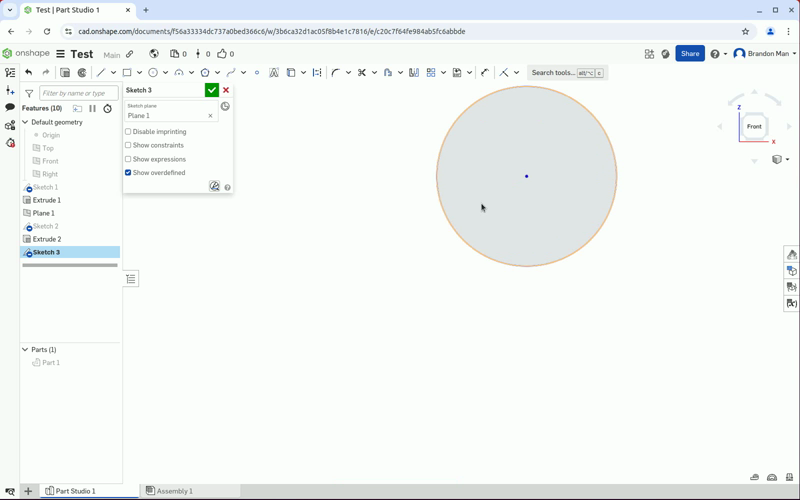
scroll(6)
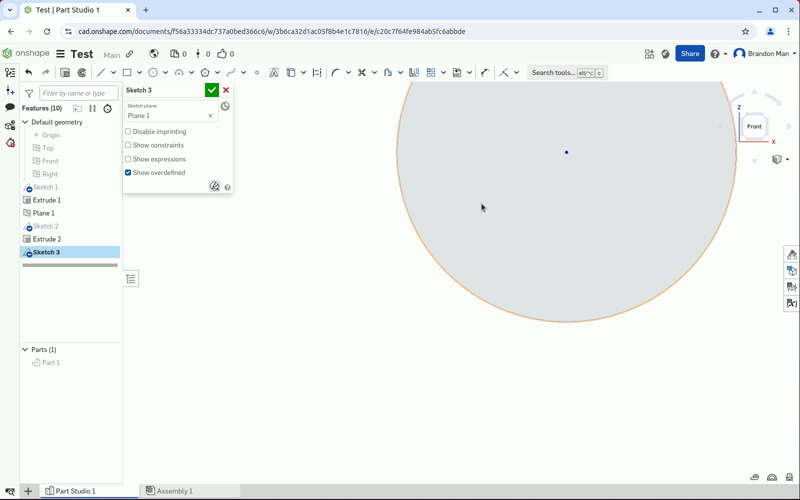
click(481, 203)
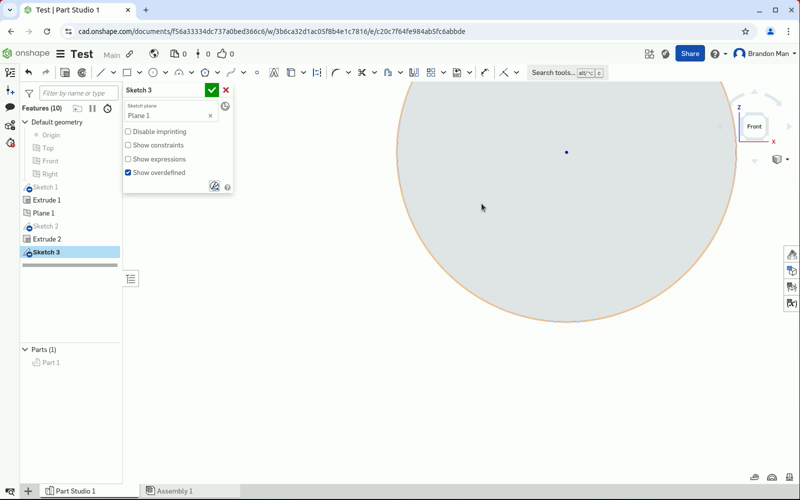
scroll(-6)
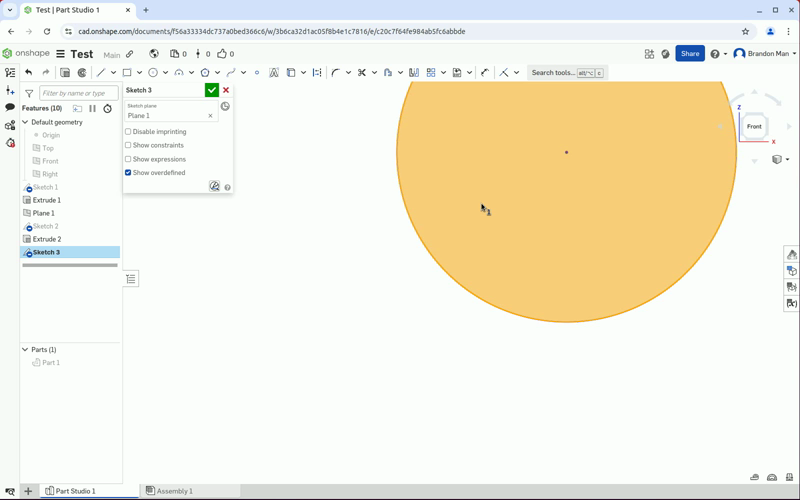
scroll(-6)
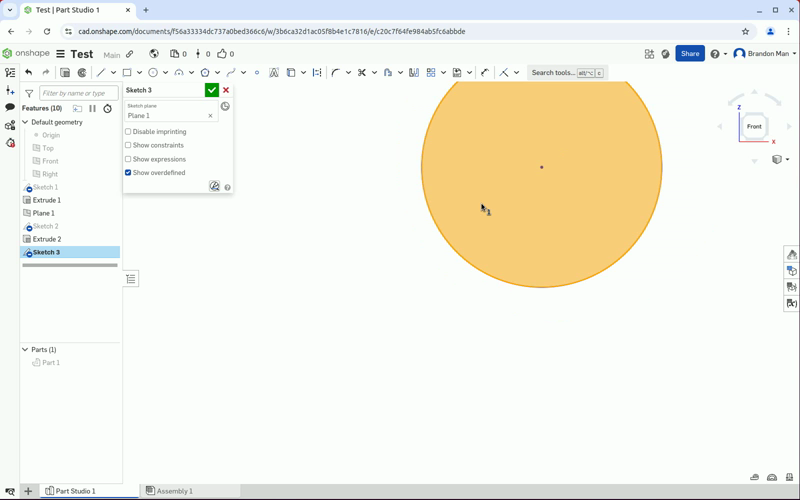
scroll(-6)
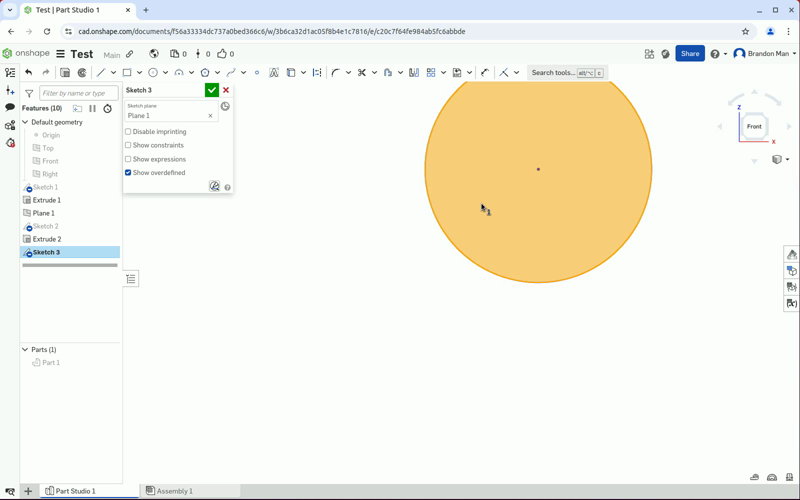
scroll(-6)
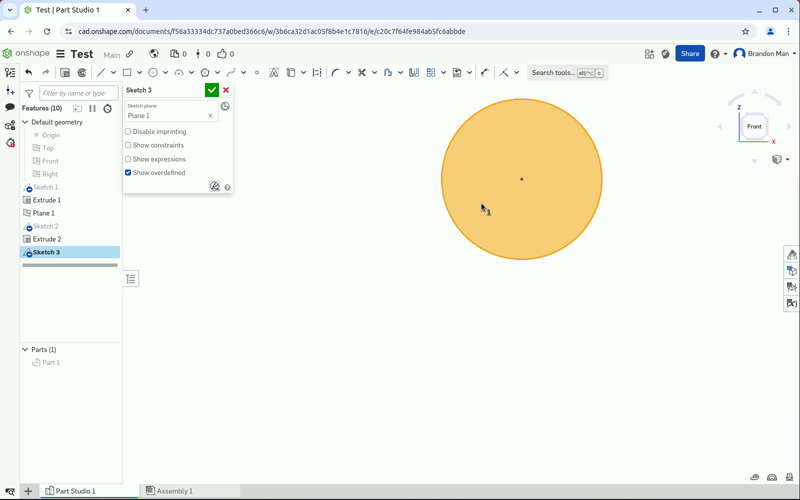
scroll(-6)
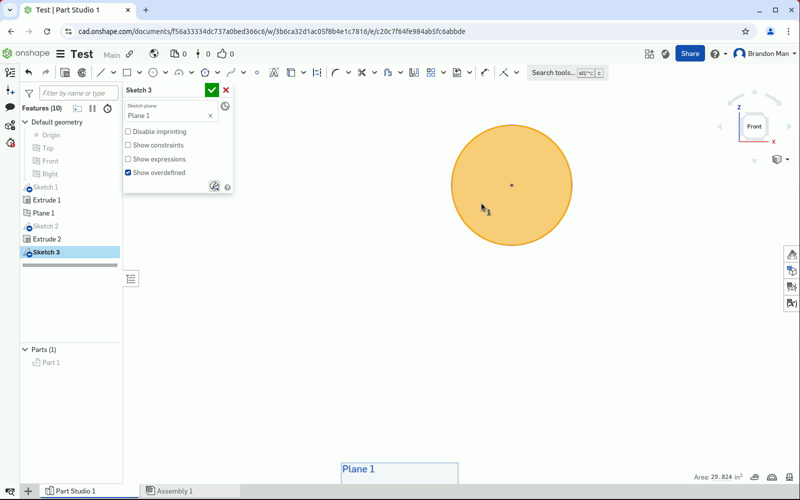
scroll(-6)
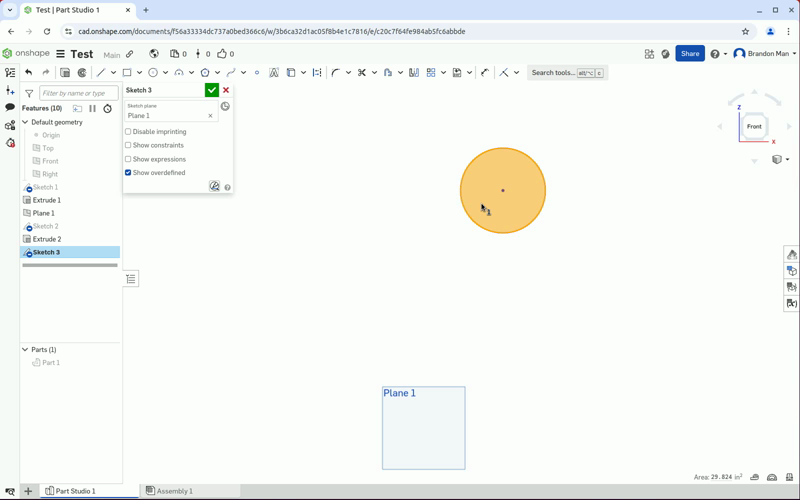
scroll(-6)
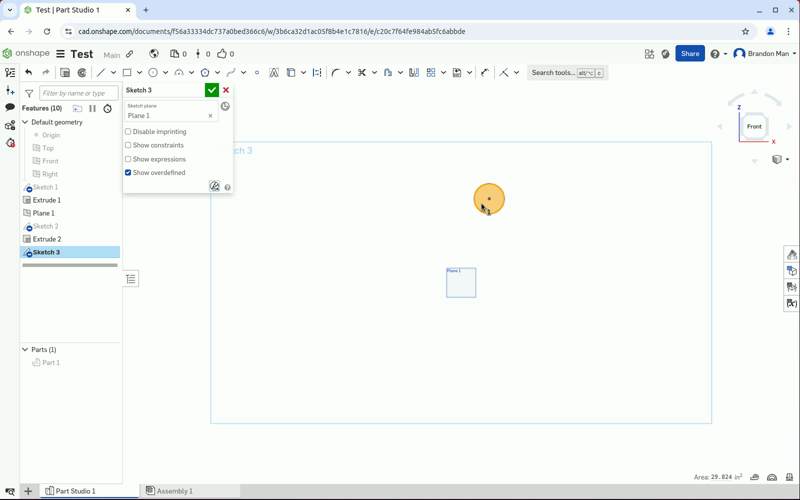
mouse_move(73, 352)
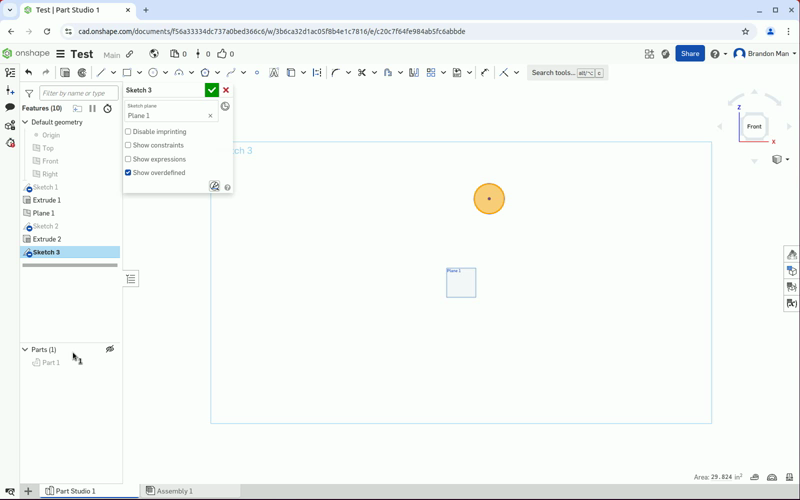
key(shift+y)
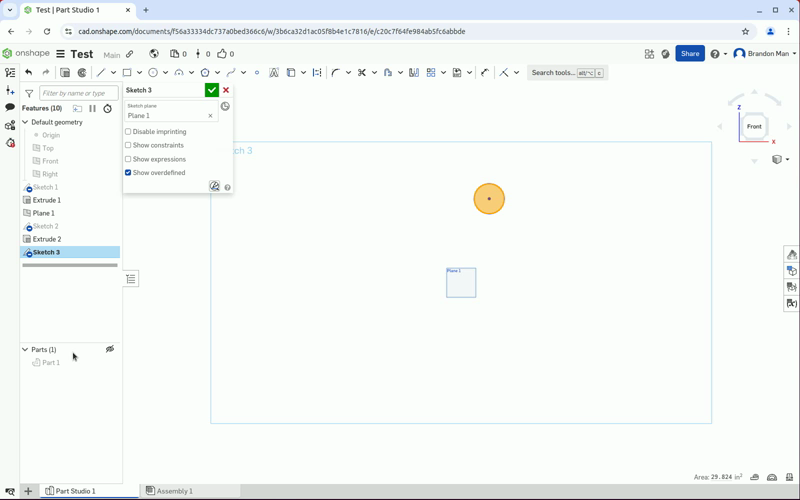
key(shift+e)
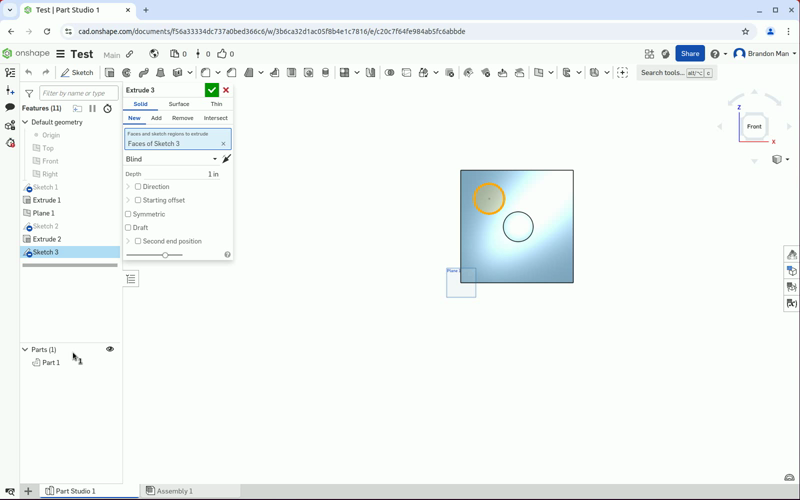
mouse_move(143, 106)
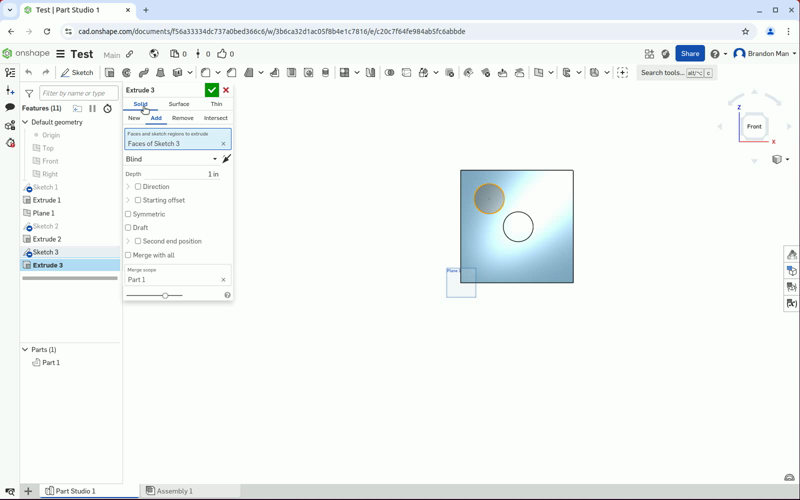
click(143, 106)
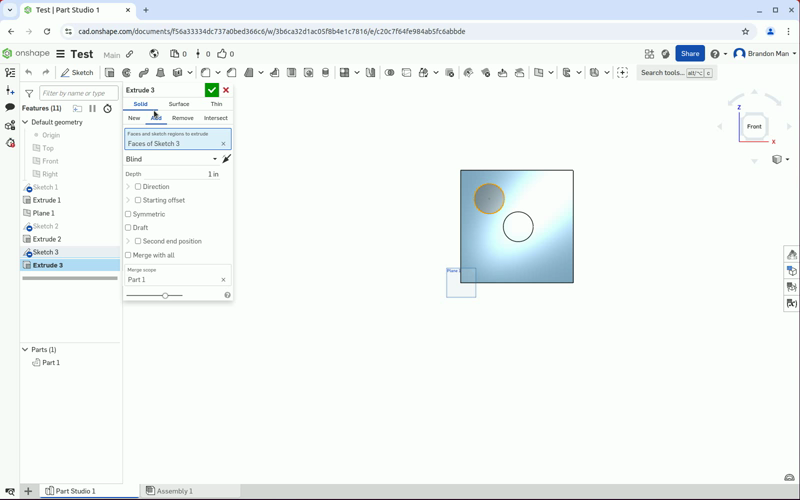
mouse_move(186, 120)
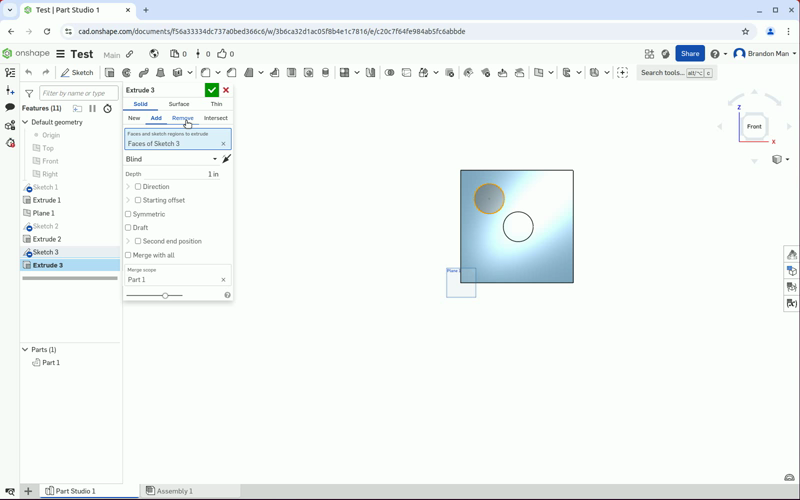
click(186, 120)
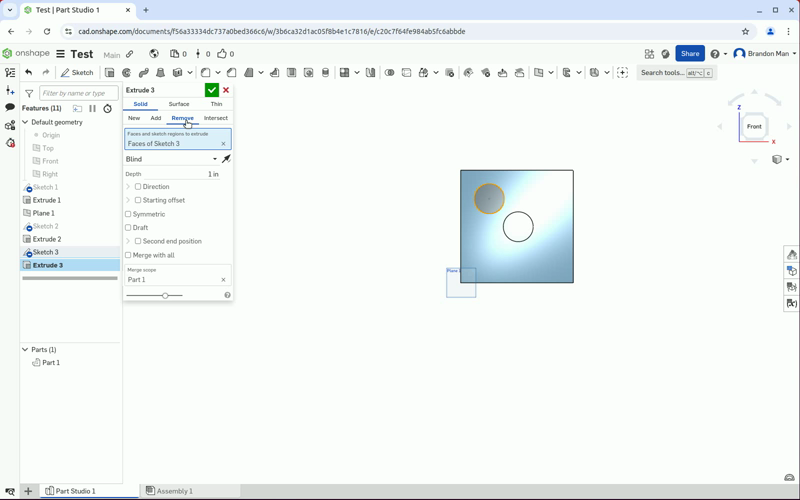
key(tab, 4)
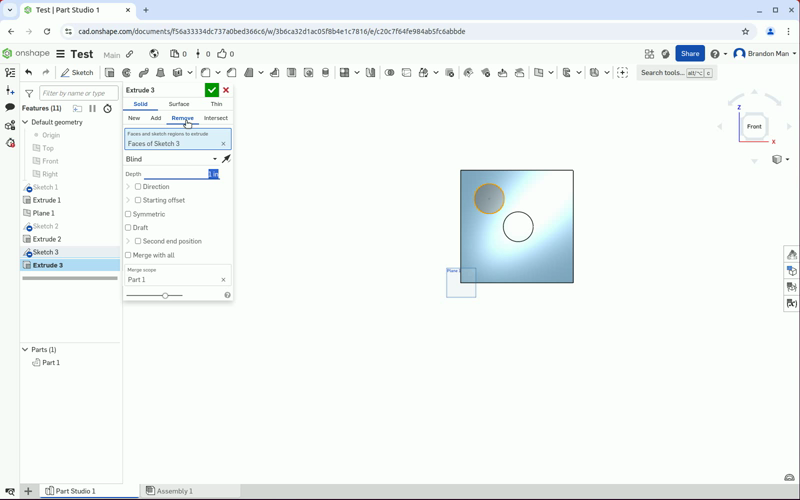
text(1.204)
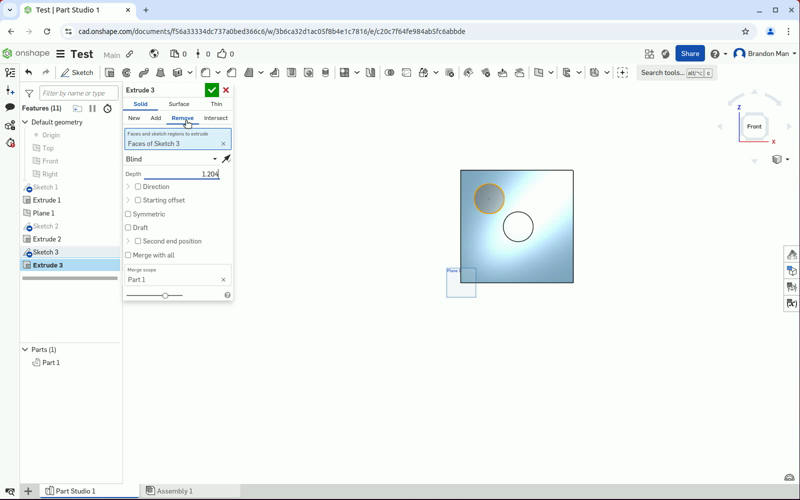
key(tab, 6)
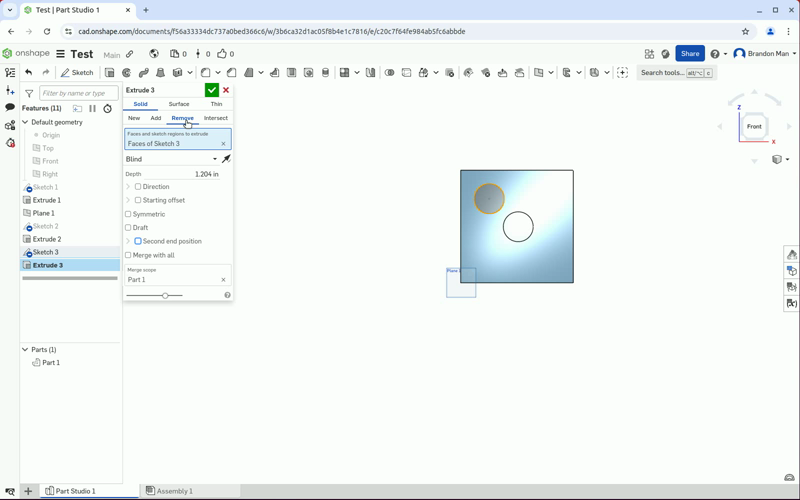
key(space)
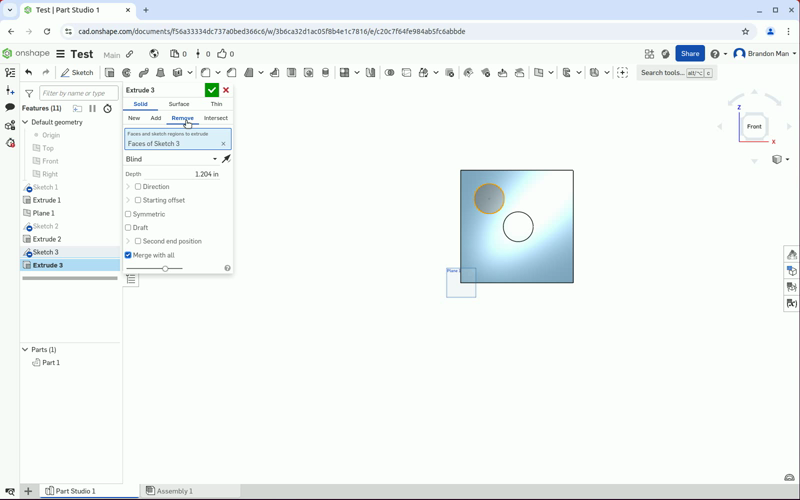
key(enter)
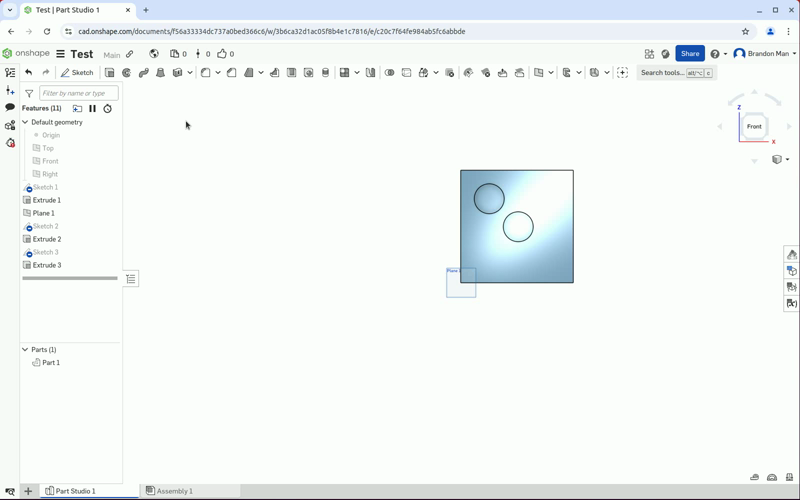
key(shift+h)
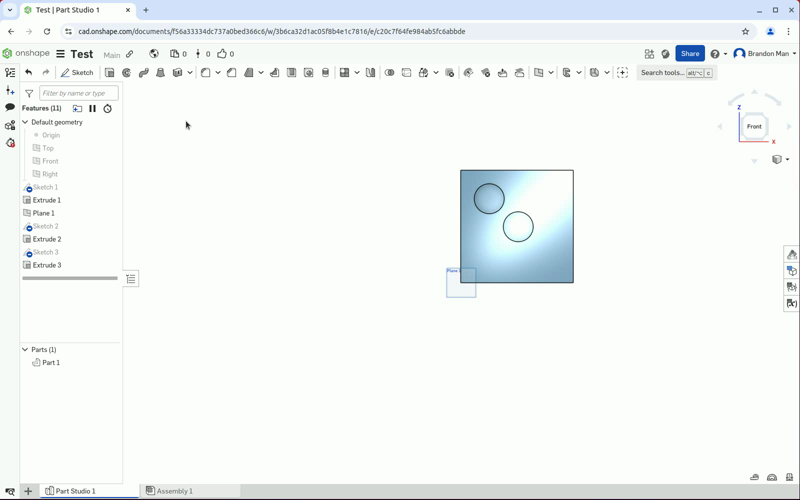
key(shift+h)
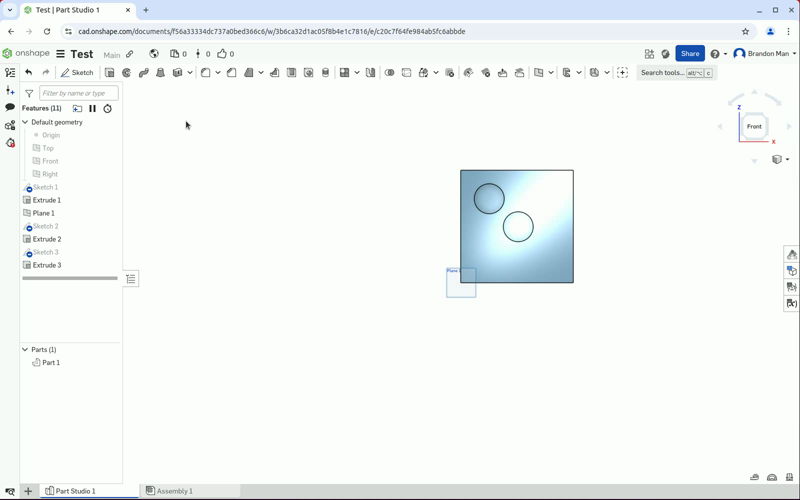
mouse_move(73, 189)
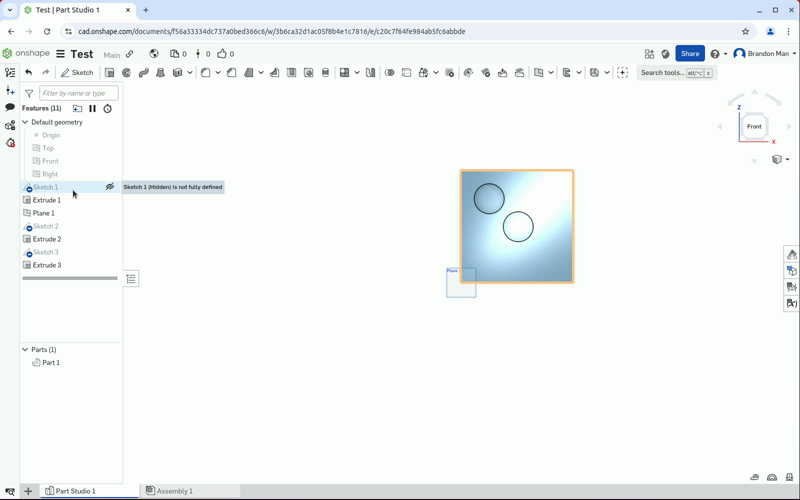
click(73, 189)
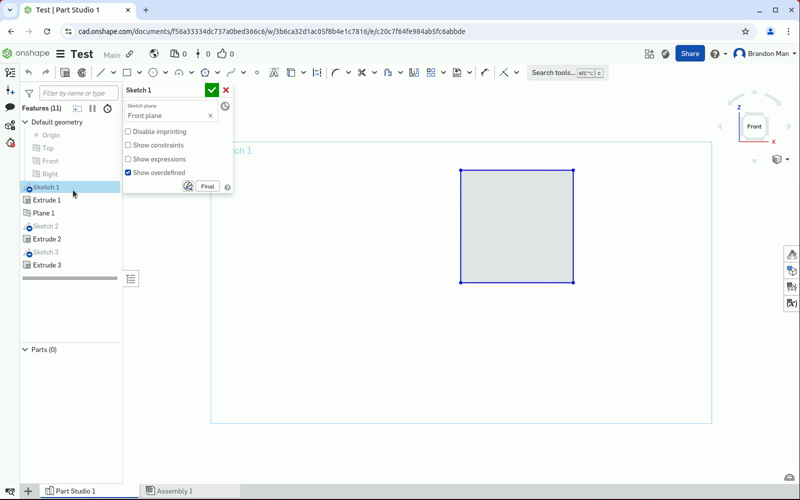
mouse_move(229, 92)
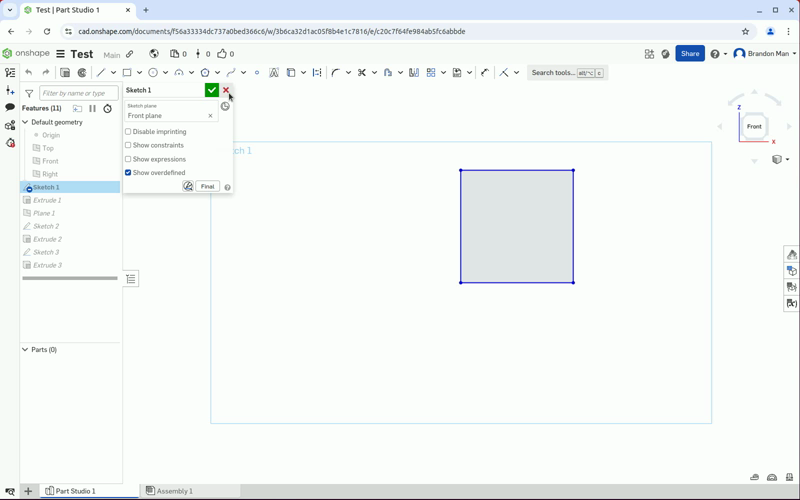
click(229, 92)
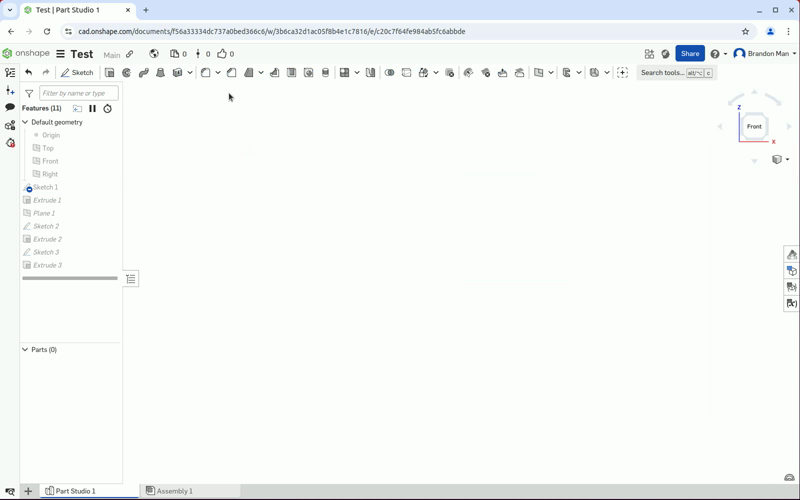
key(shift+s)
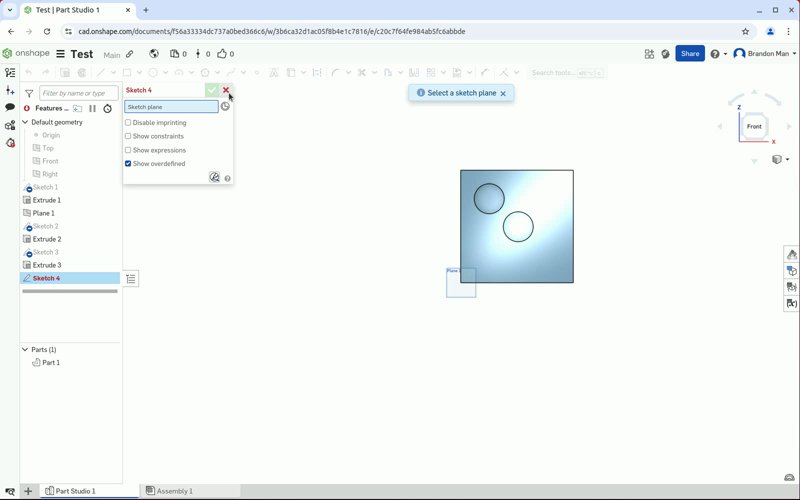
mouse_move(73, 215)
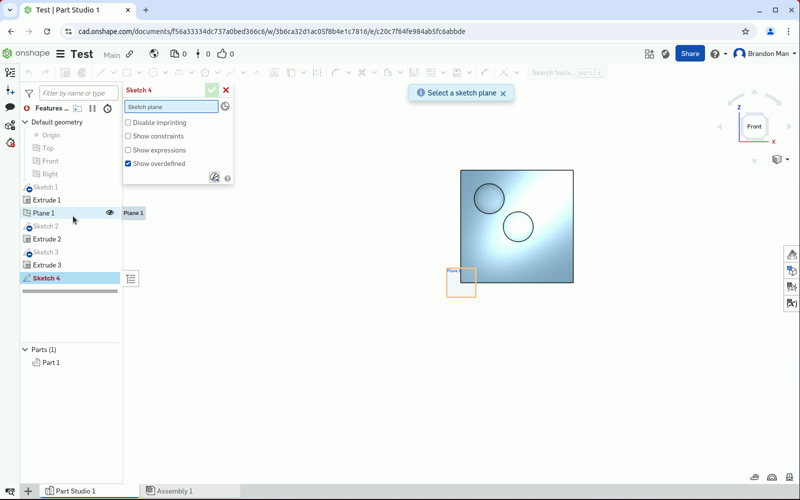
click(73, 215)
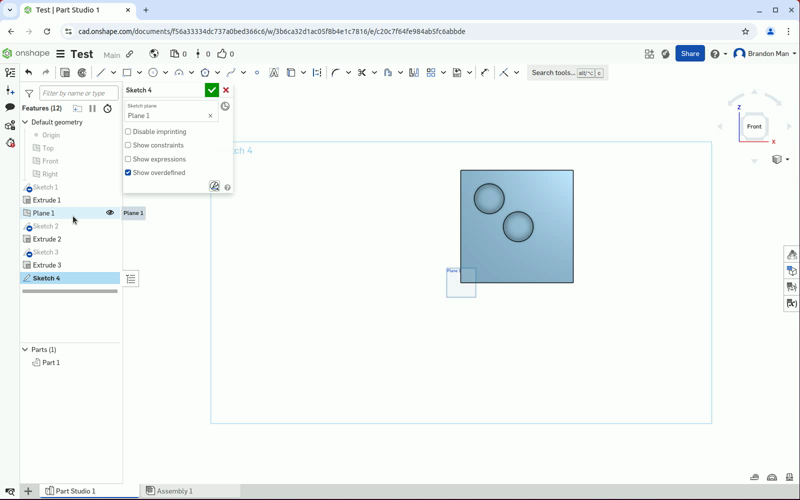
mouse_move(73, 352)
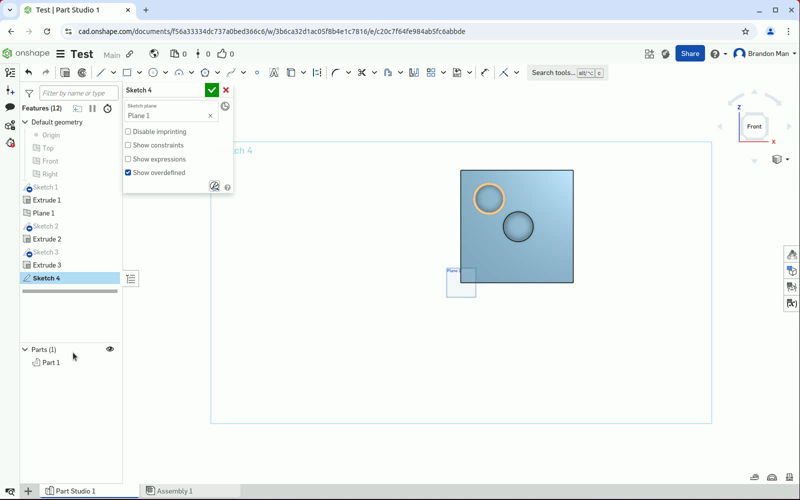
key(y)
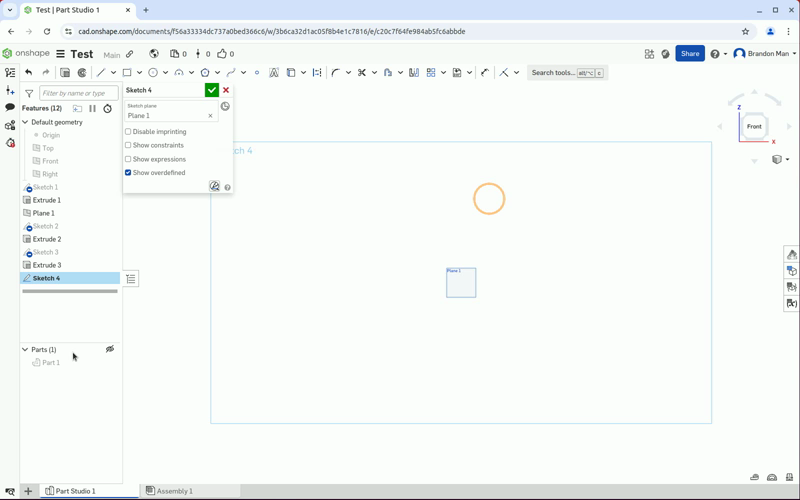
key(c)
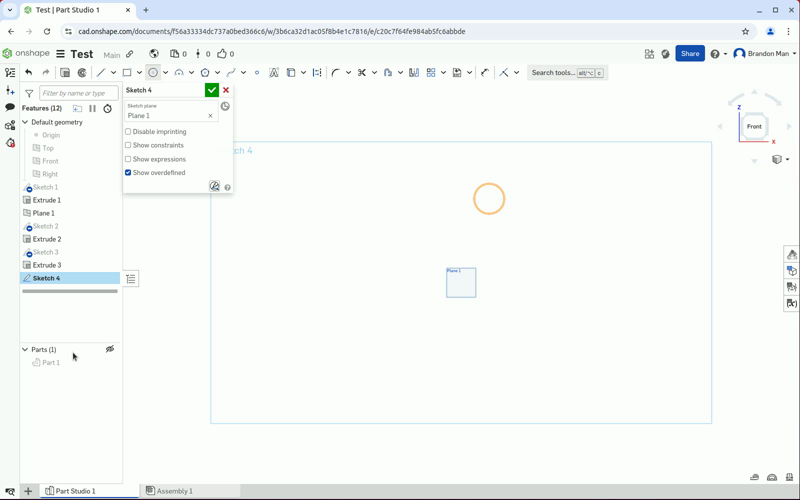
key_down(shift)
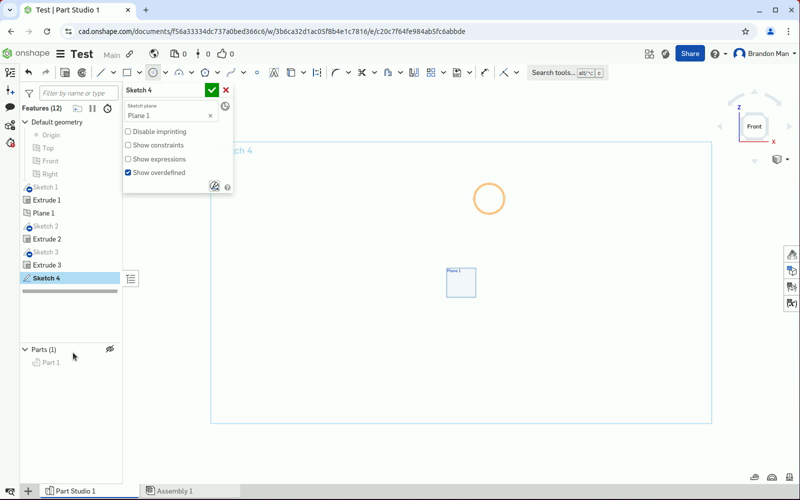
mouse_move(546, 198)
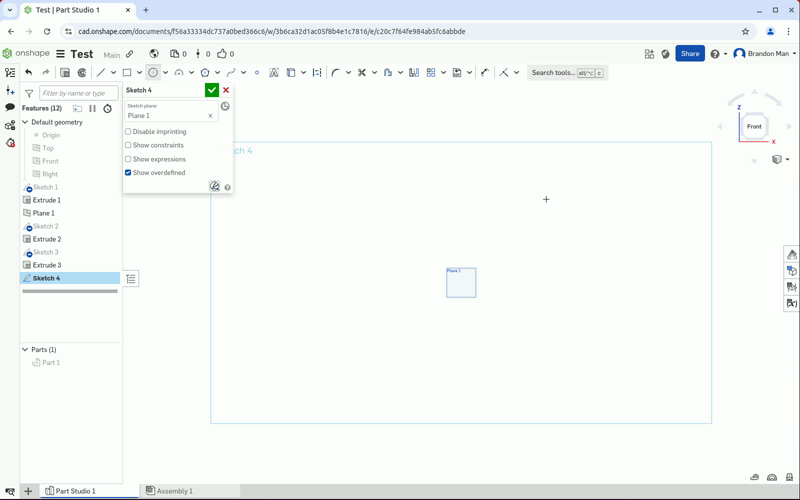
click(546, 198)
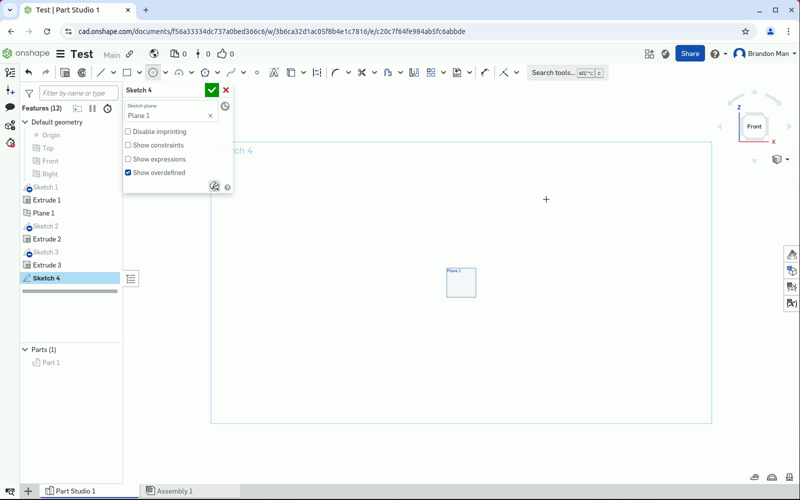
key_up(shift)
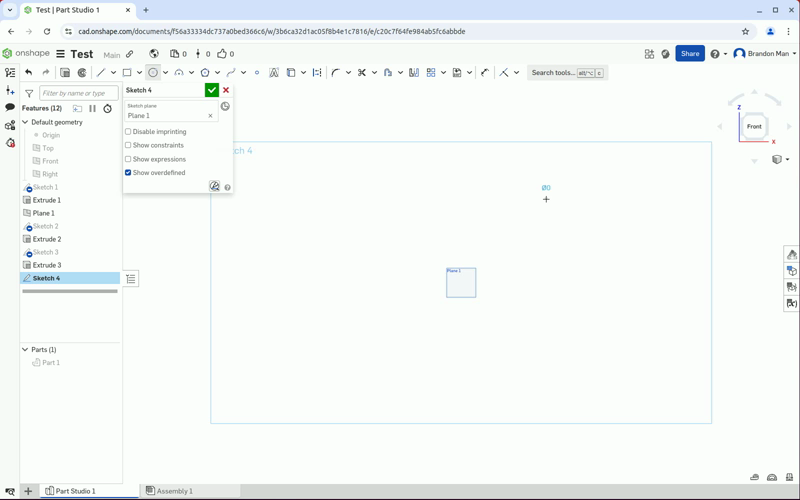
mouse_move(561, 198)
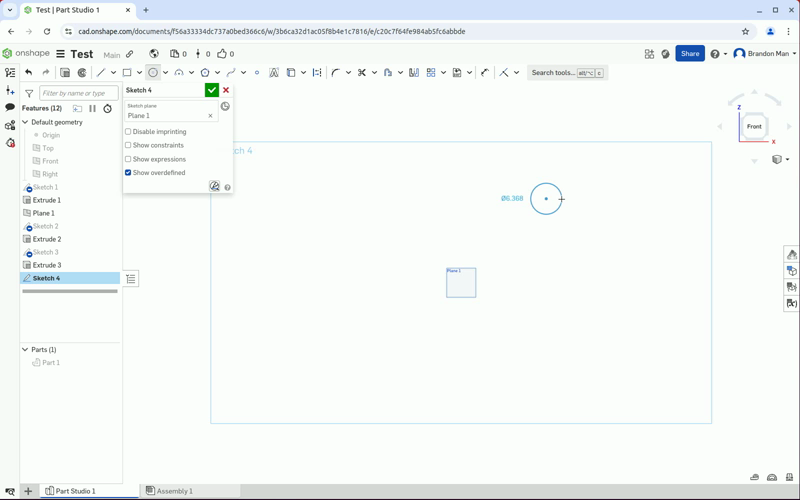
click(561, 198)
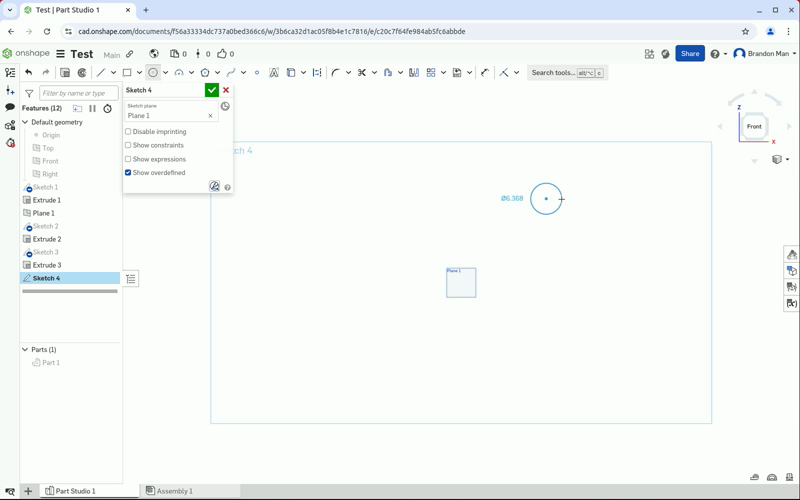
key(esc)
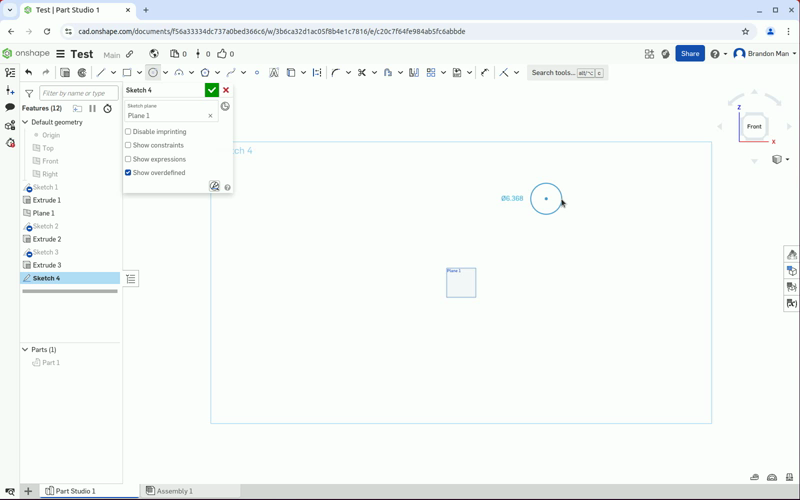
mouse_move(553, 190)
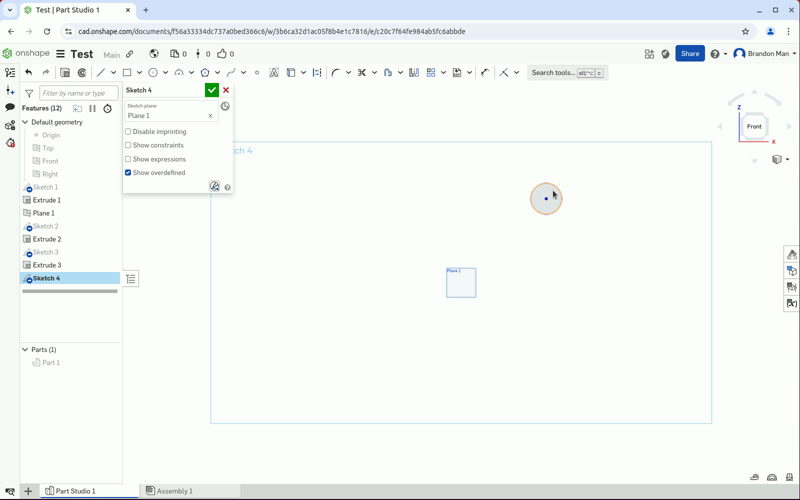
scroll(6)
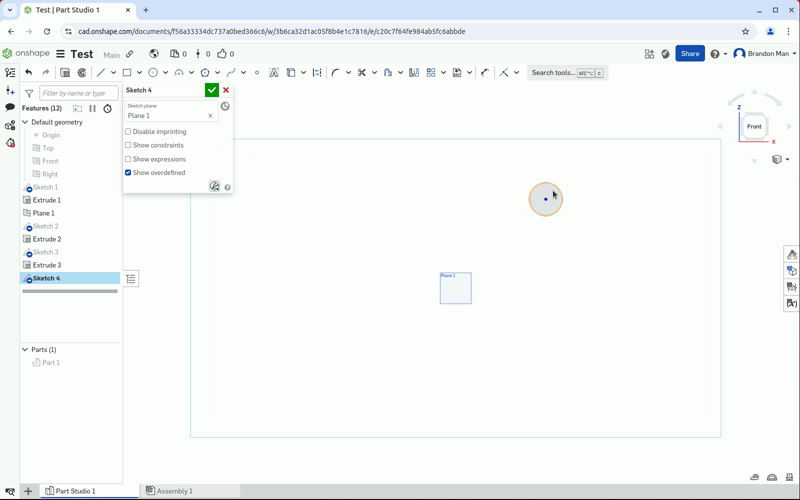
scroll(6)
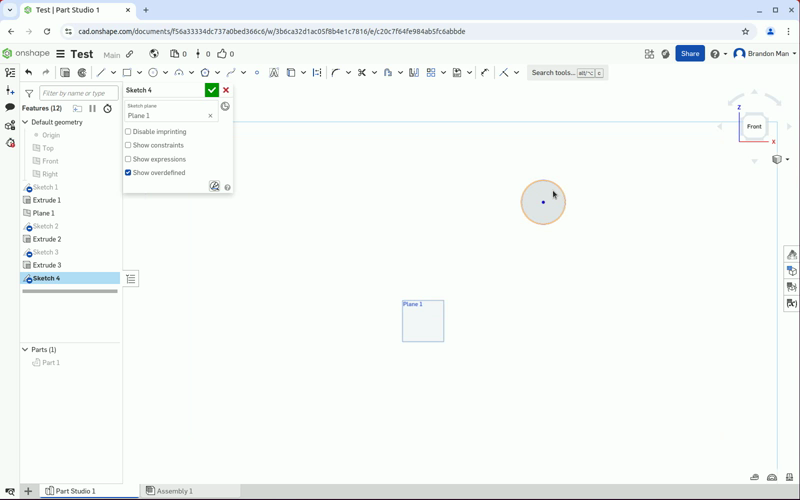
scroll(6)
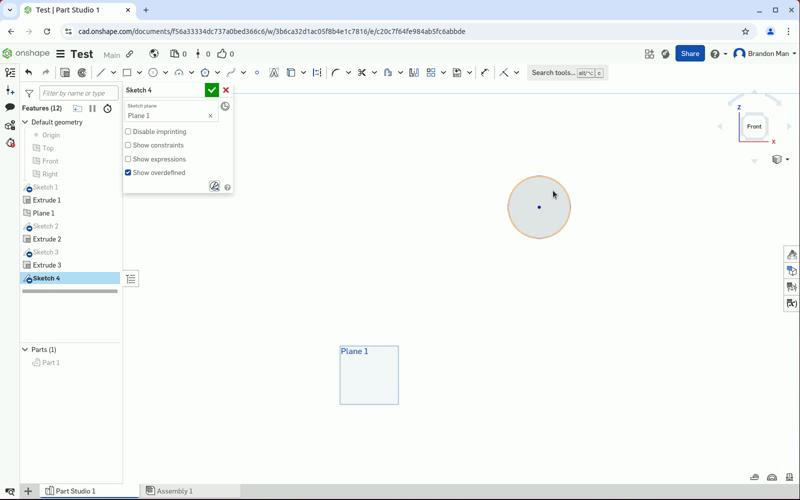
scroll(6)
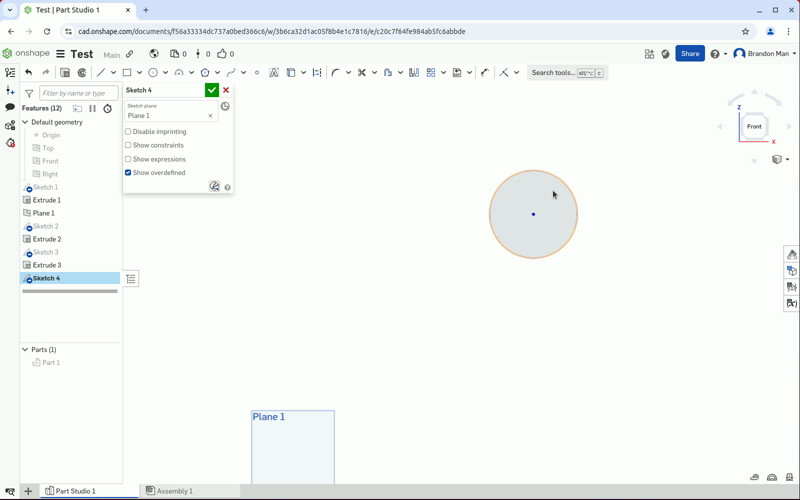
scroll(6)
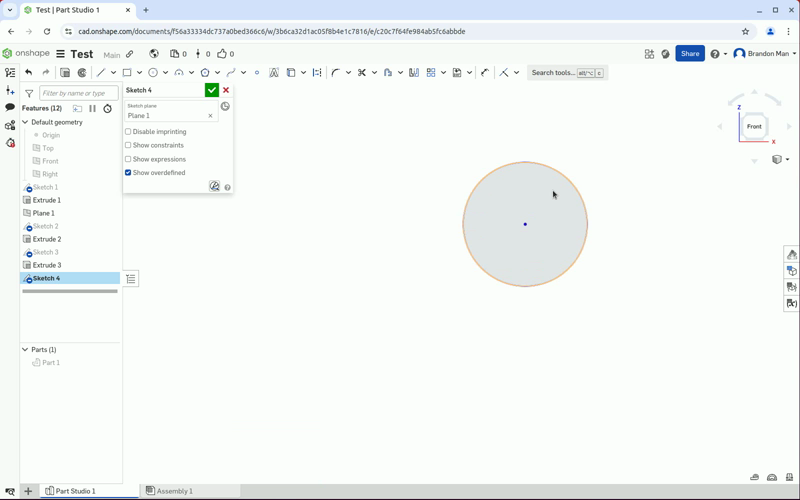
scroll(6)
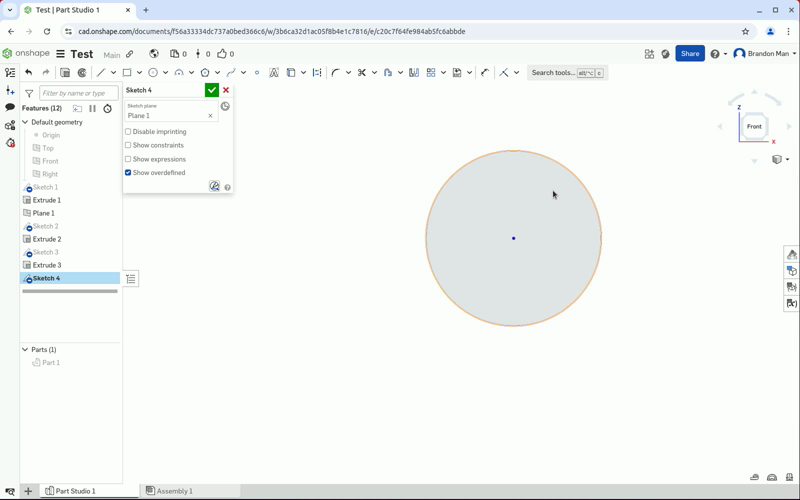
scroll(6)
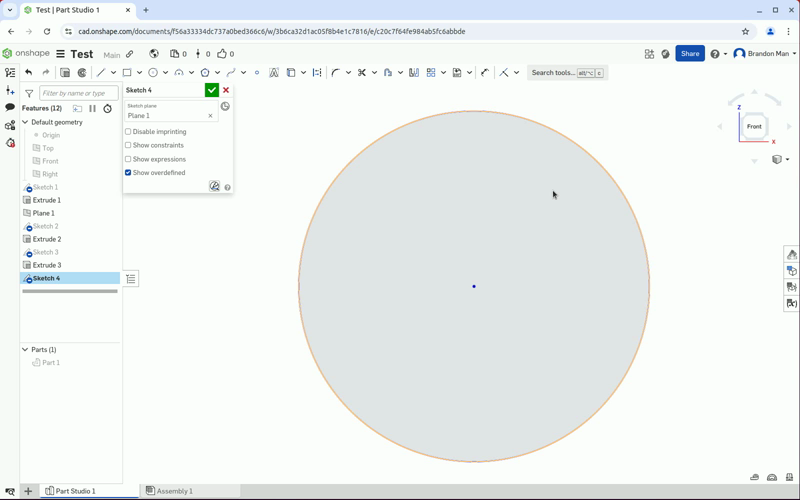
click(553, 190)
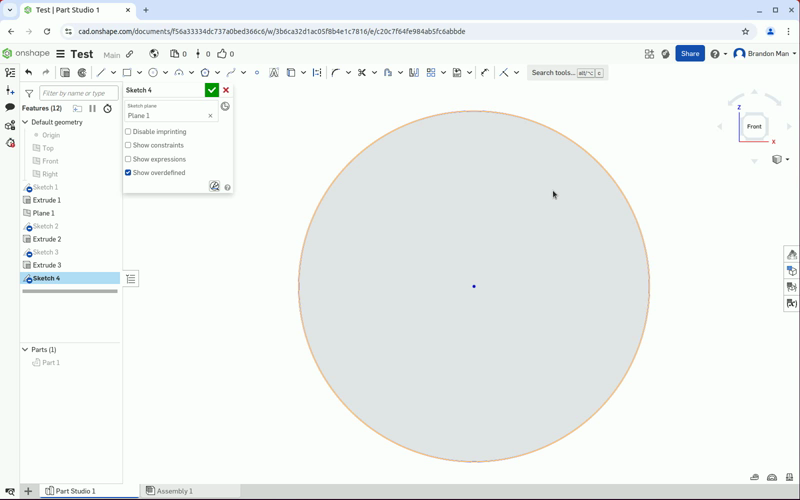
scroll(-6)
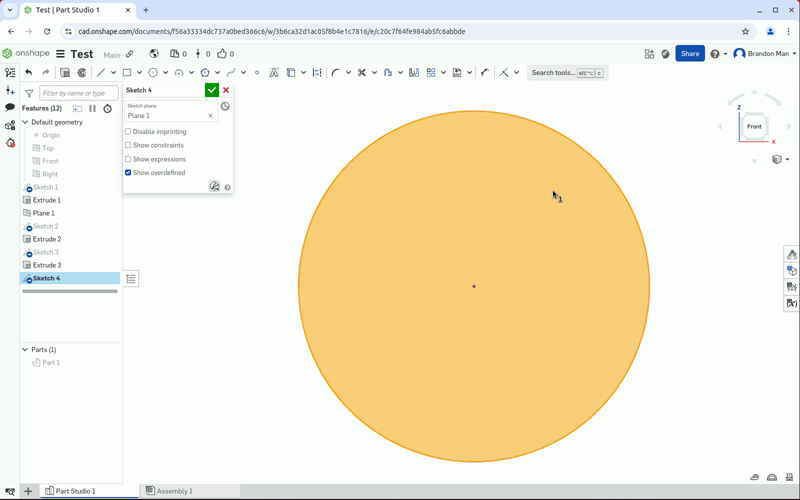
scroll(-6)
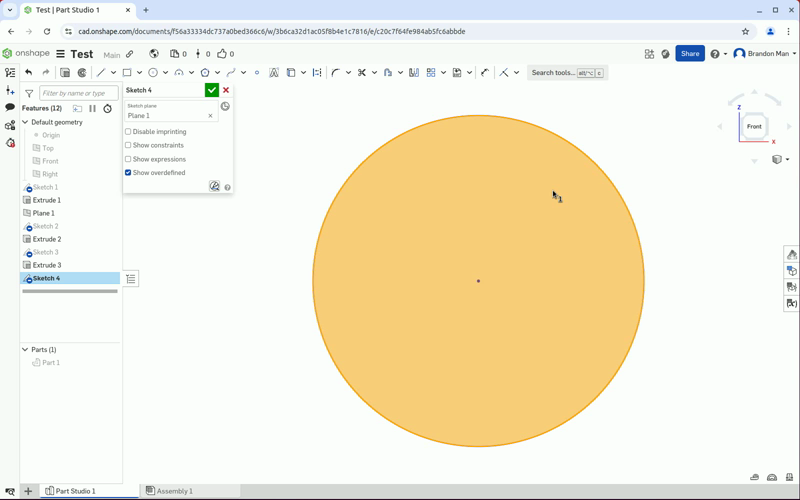
scroll(-6)
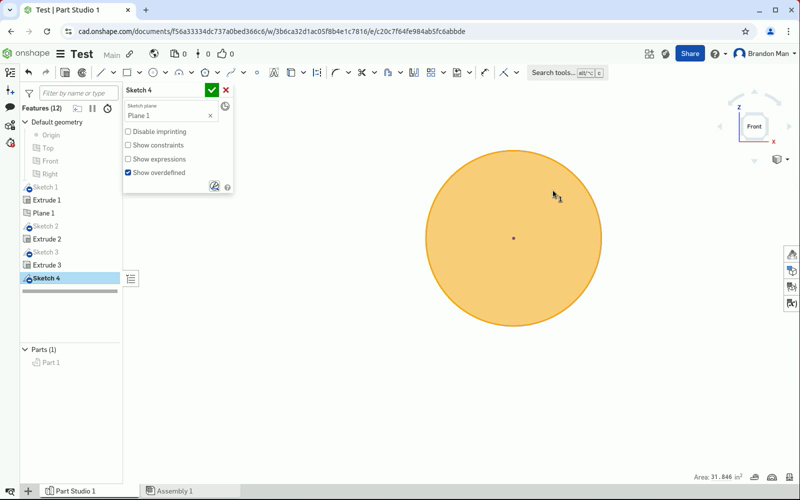
scroll(-6)
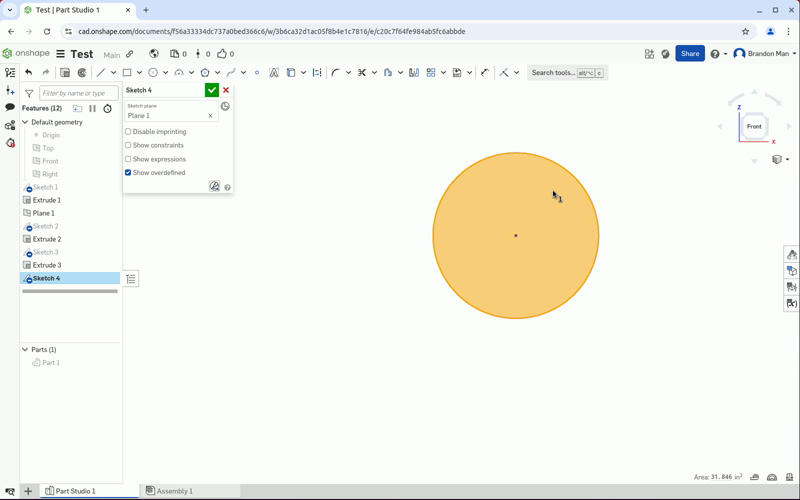
scroll(-6)
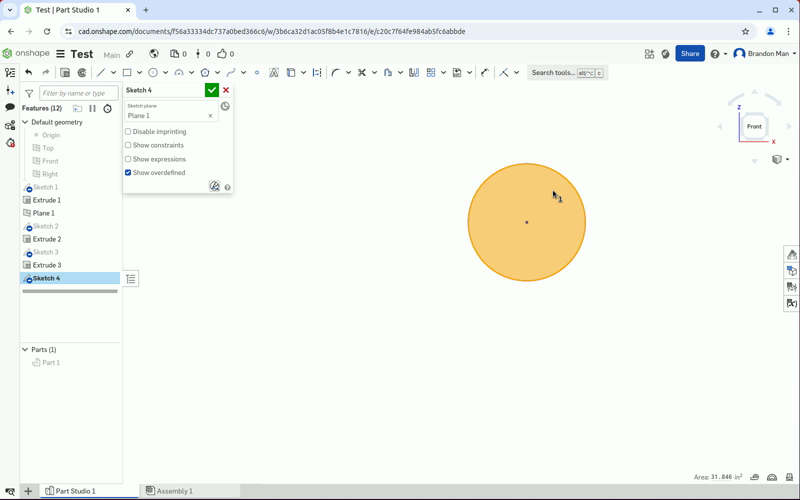
scroll(-6)
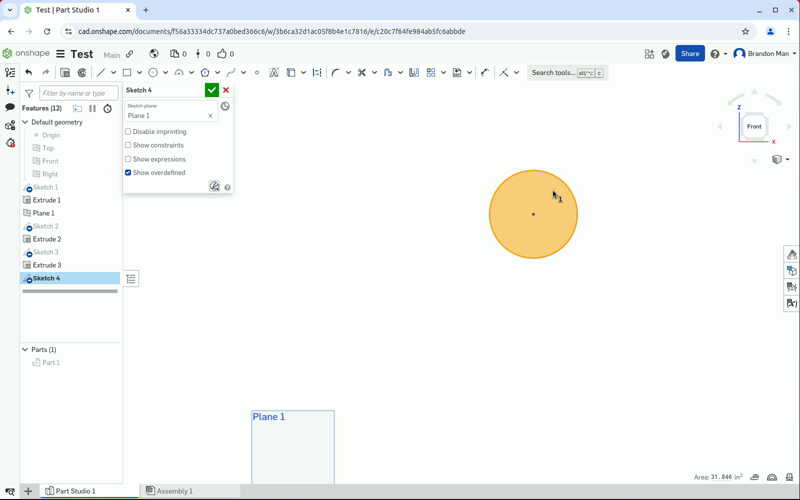
scroll(-6)
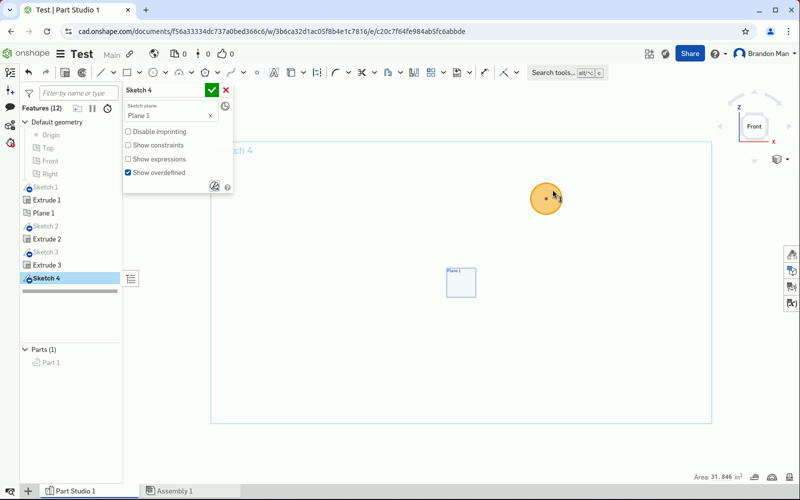
mouse_move(73, 352)
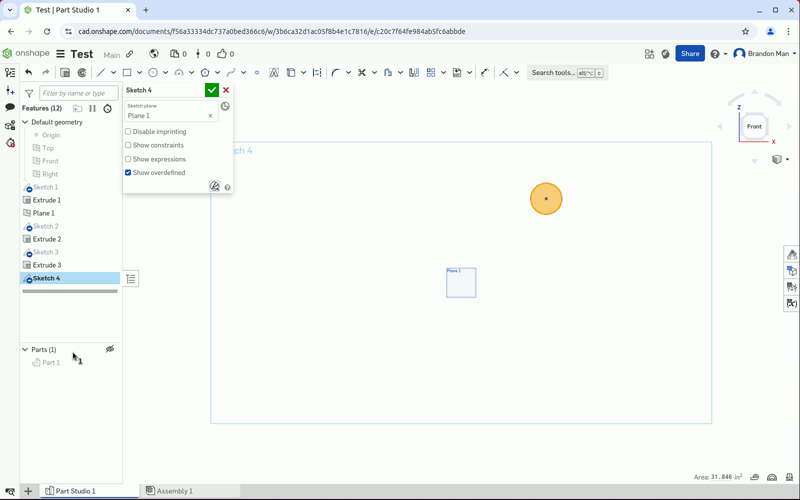
key(shift+y)
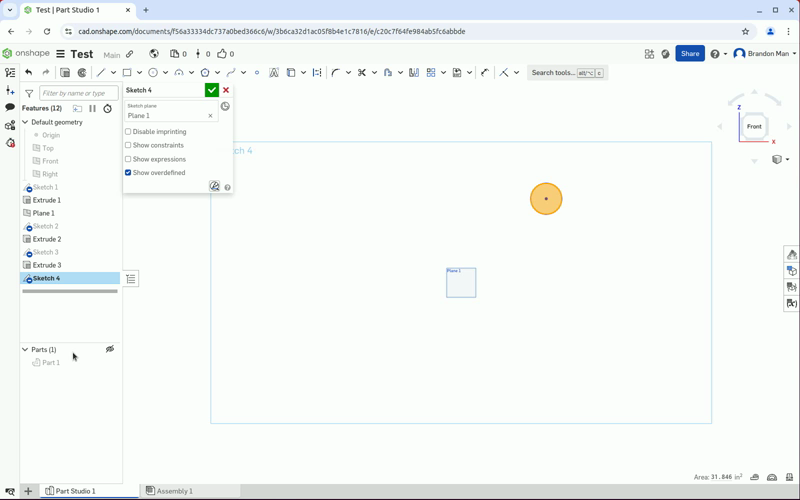
key(shift+e)
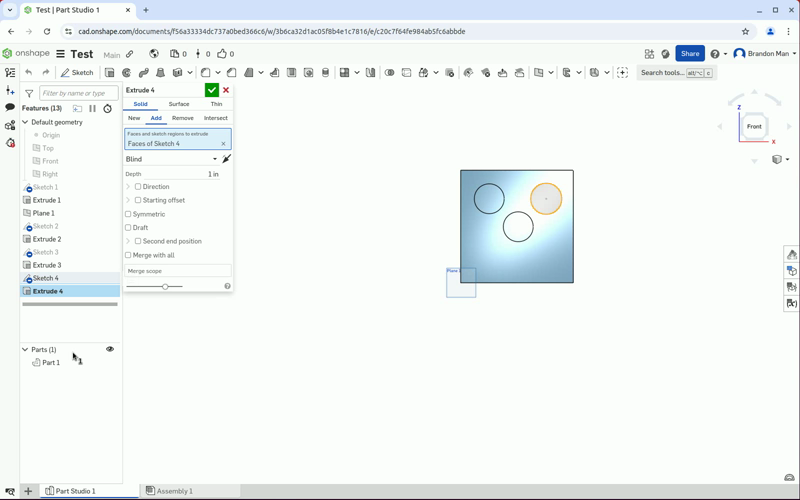
mouse_move(143, 106)
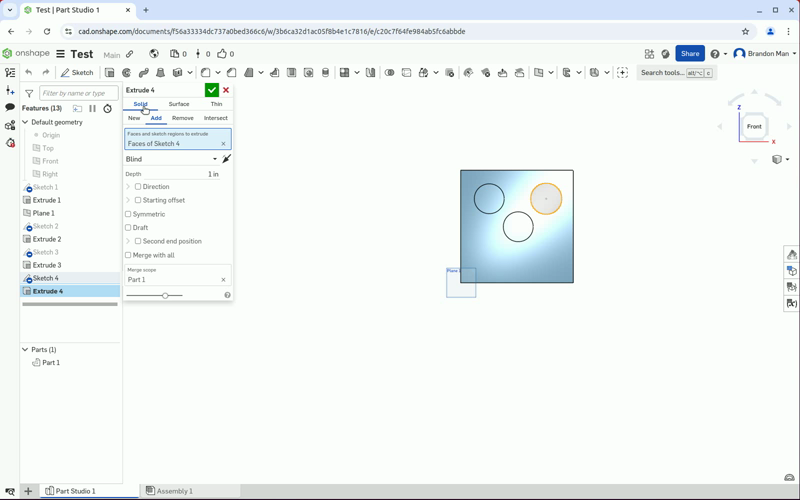
click(143, 106)
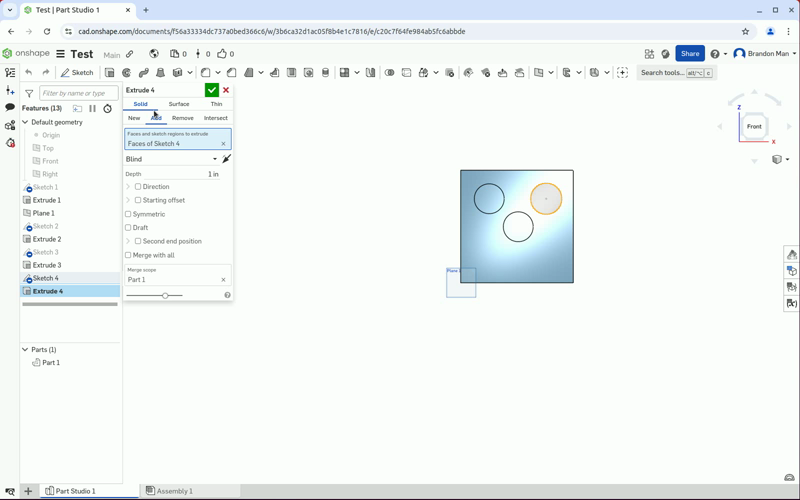
mouse_move(186, 120)
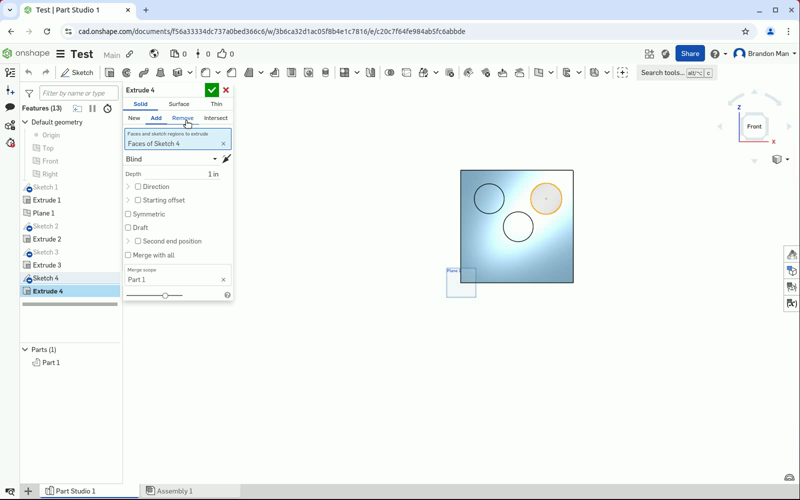
click(186, 120)
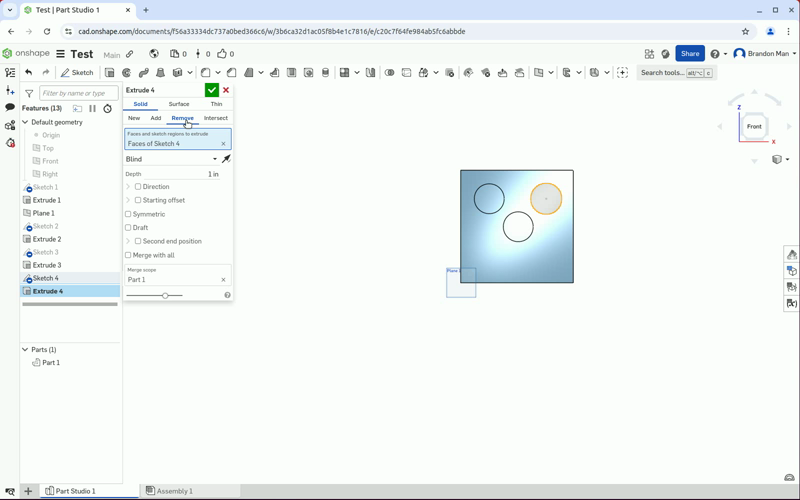
key(tab, 4)
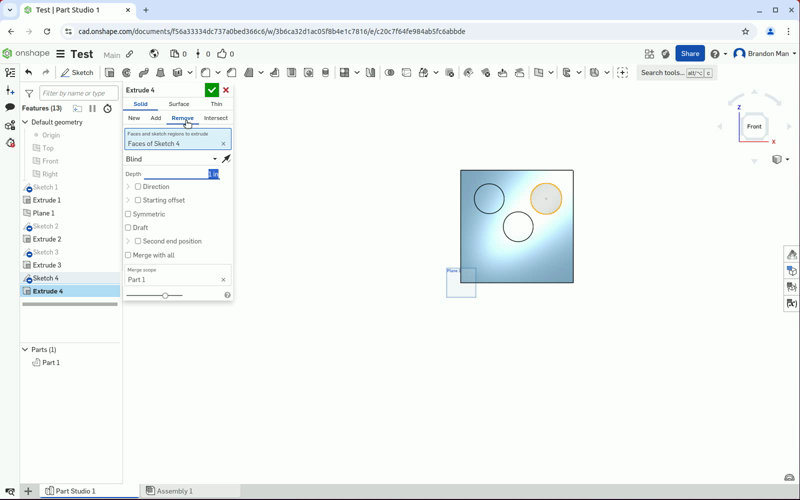
text(1.204)
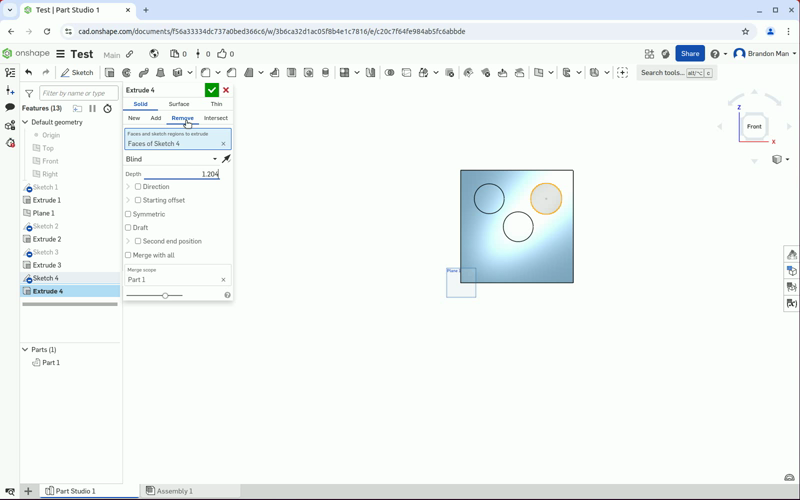
key(tab, 6)
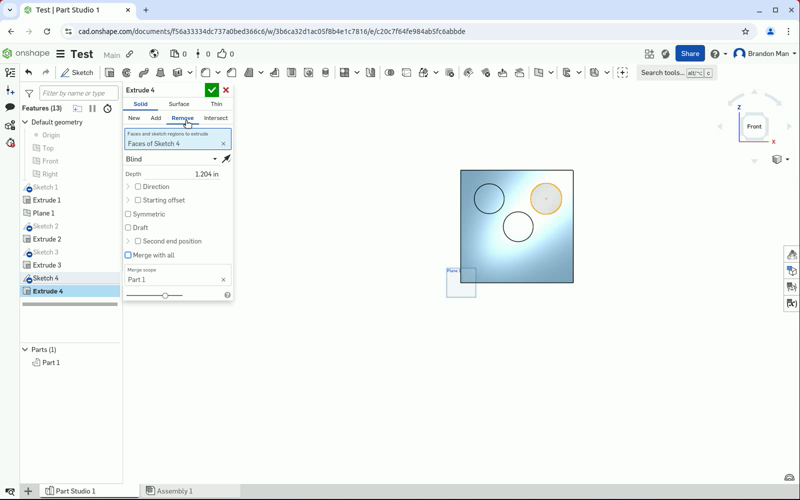
key(space)
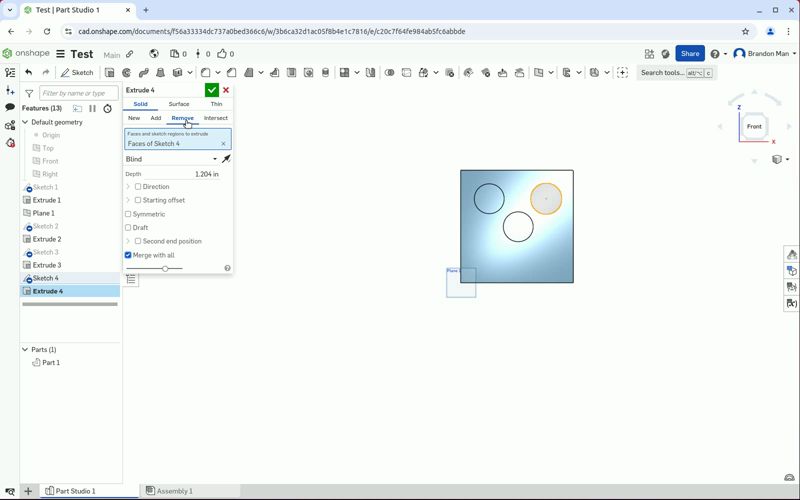
key(enter)
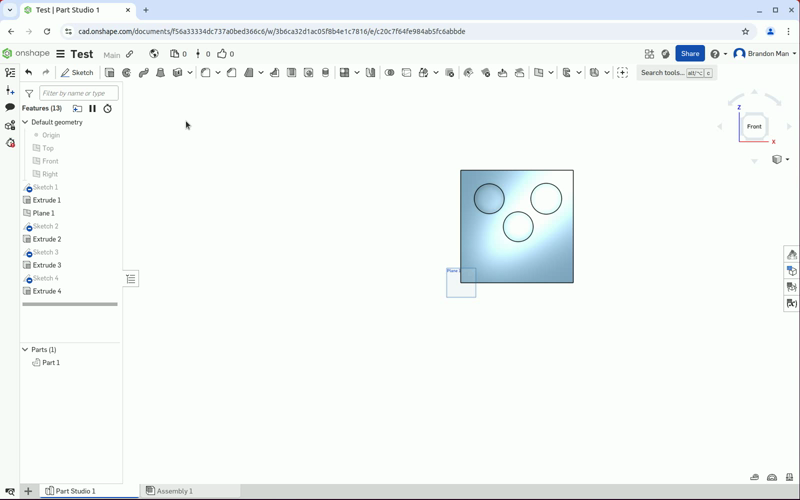
key(shift+h)
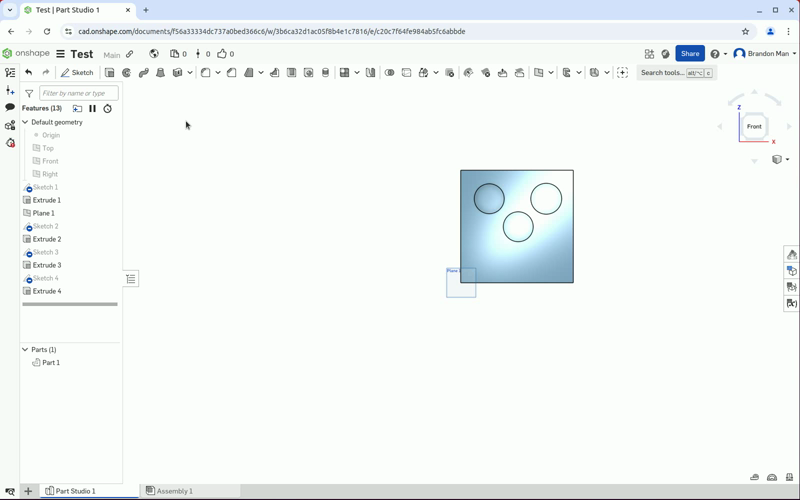
key(shift+h)
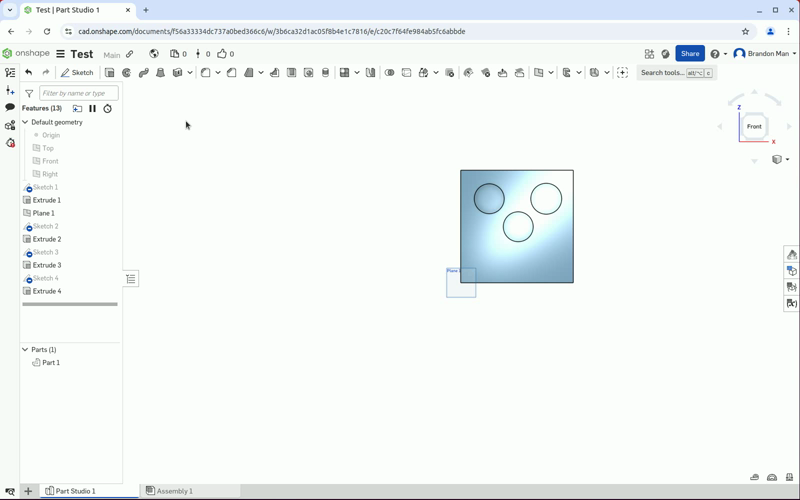
mouse_move(73, 189)
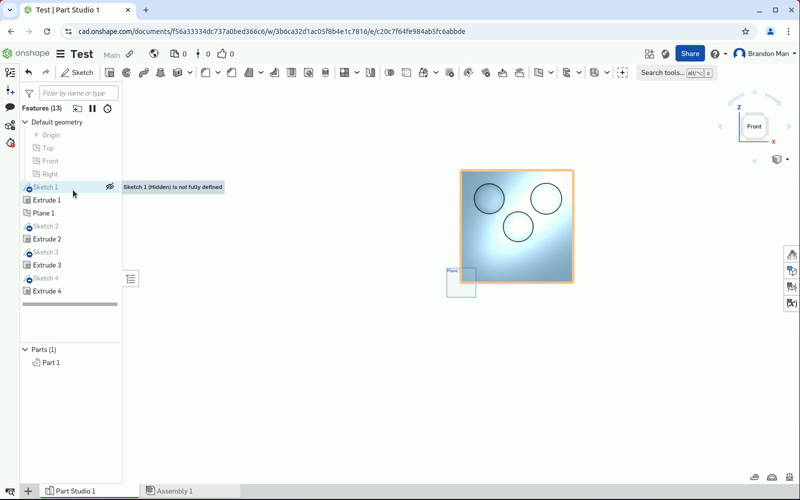
click(73, 189)
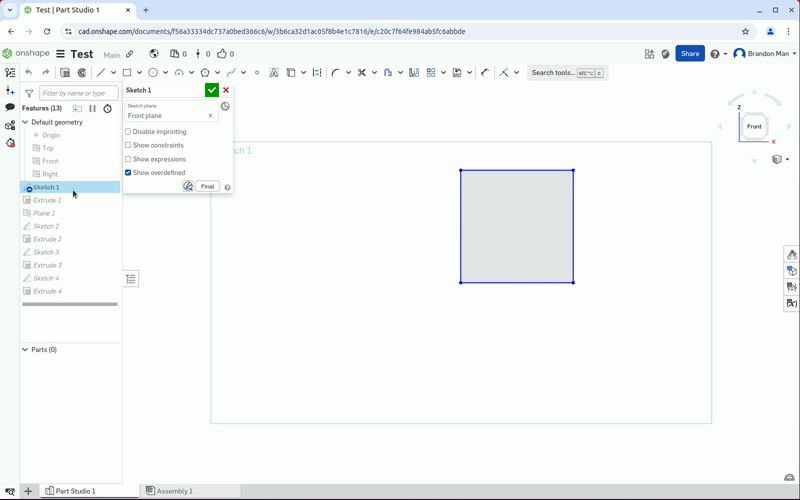
mouse_move(229, 92)
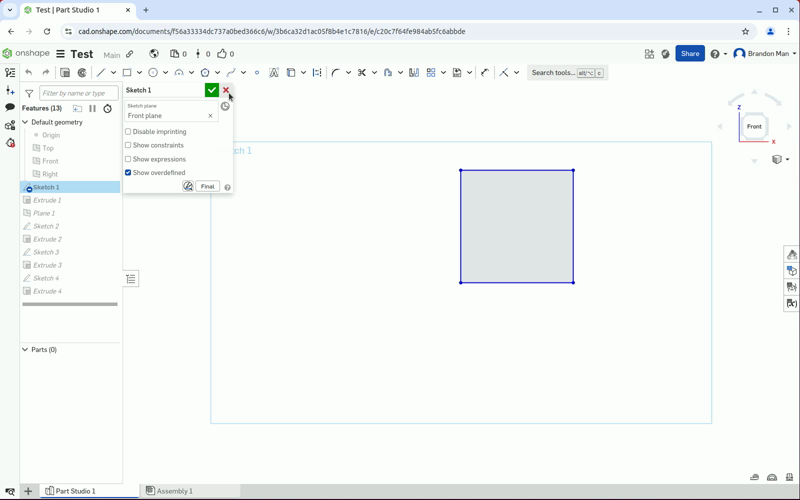
click(229, 92)
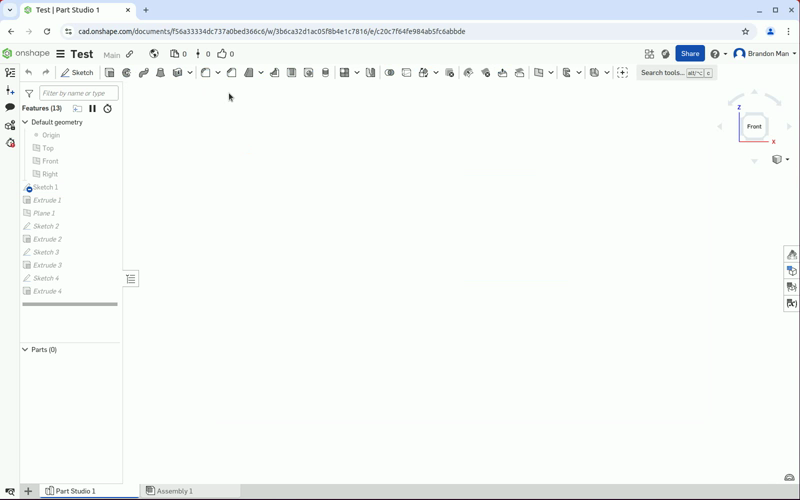
key(shift+s)
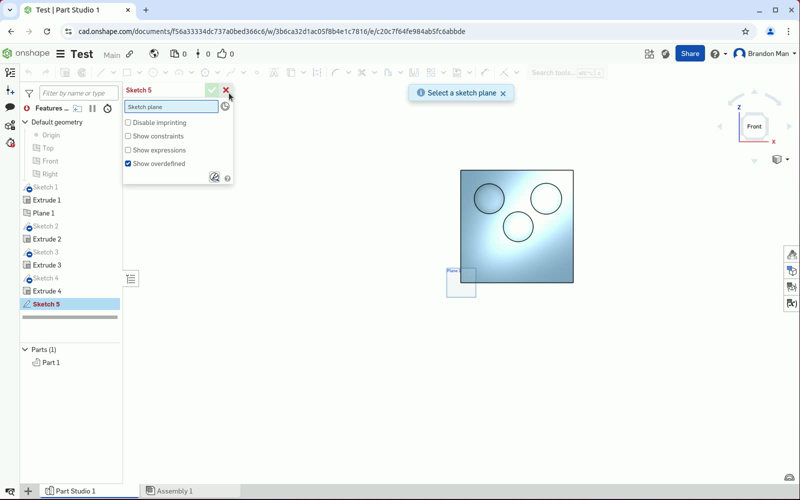
mouse_move(73, 215)
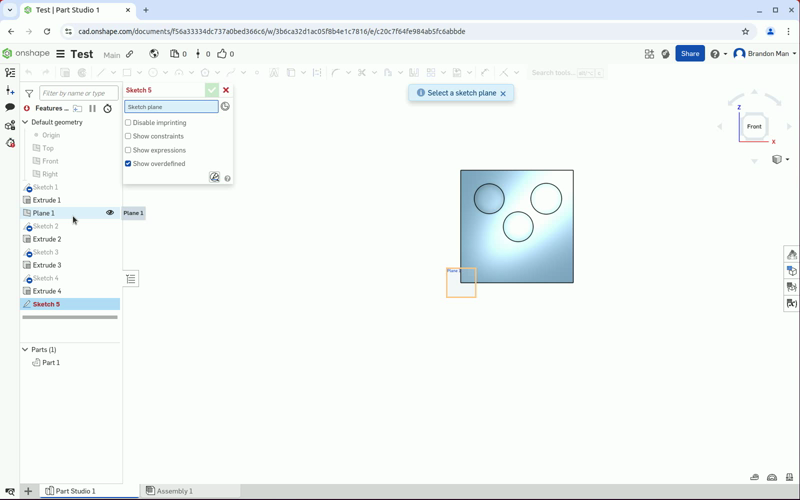
click(73, 215)
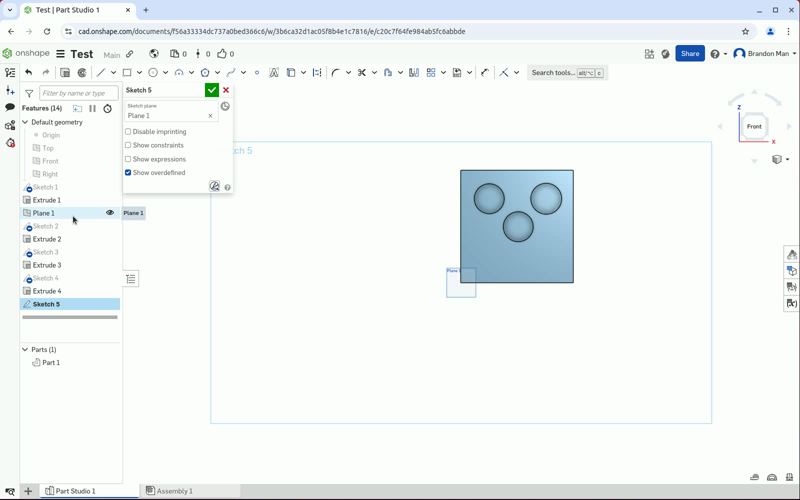
mouse_move(73, 352)
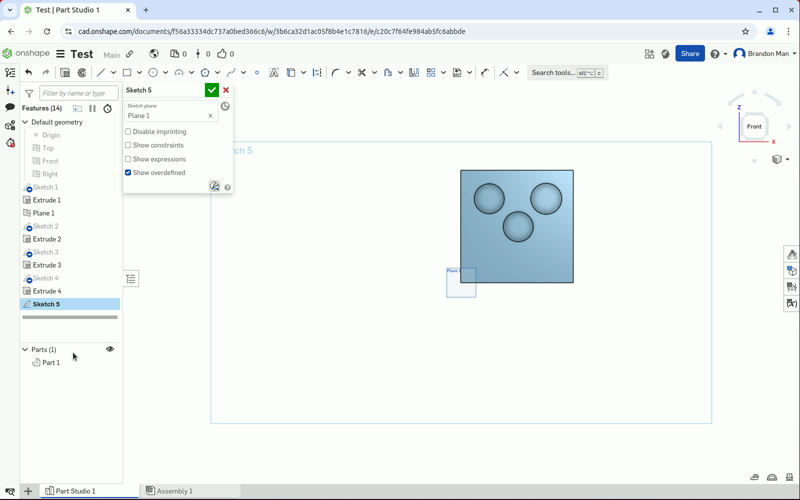
key(y)
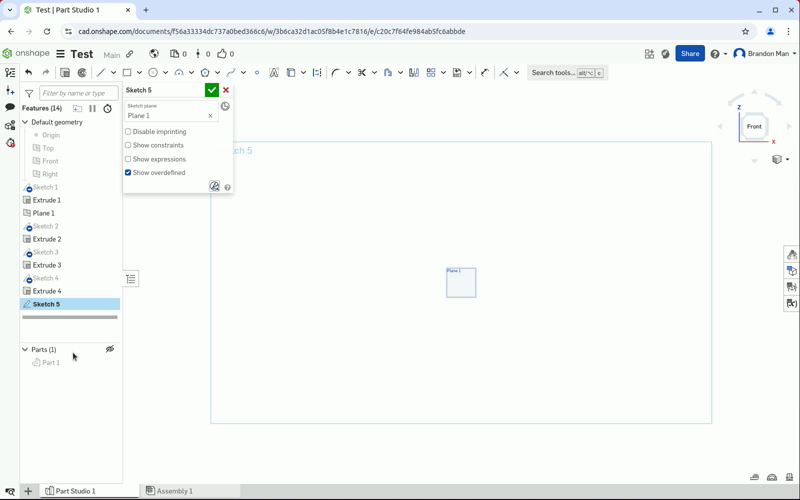
key(c)
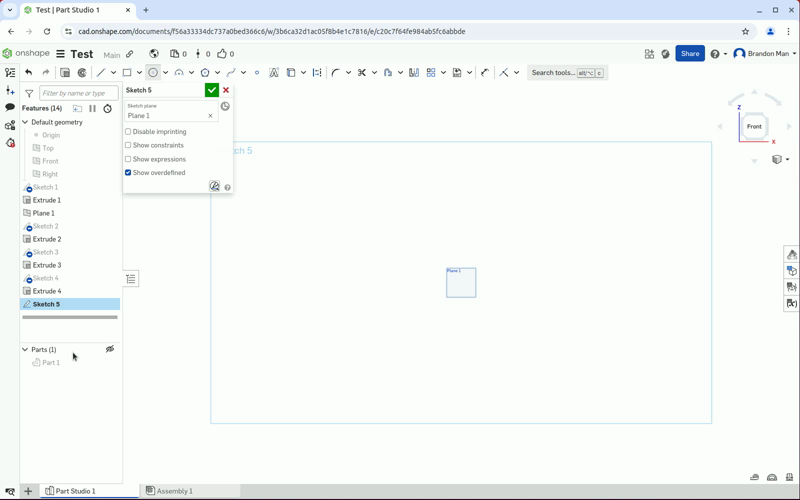
key_down(shift)
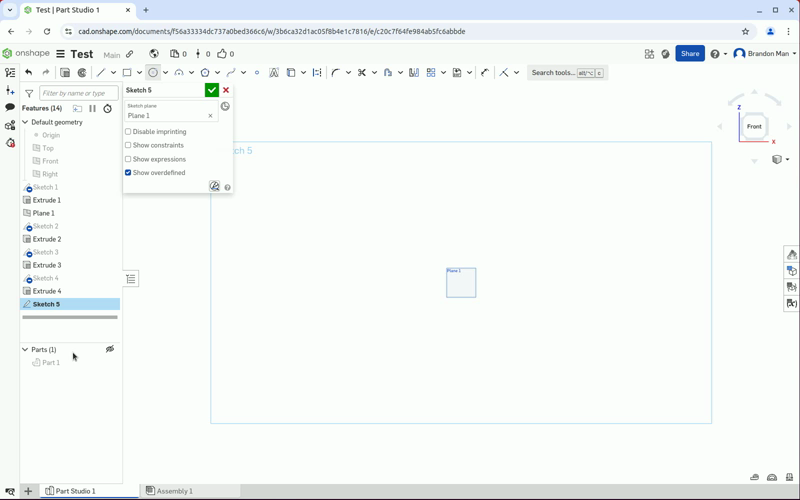
mouse_move(489, 254)
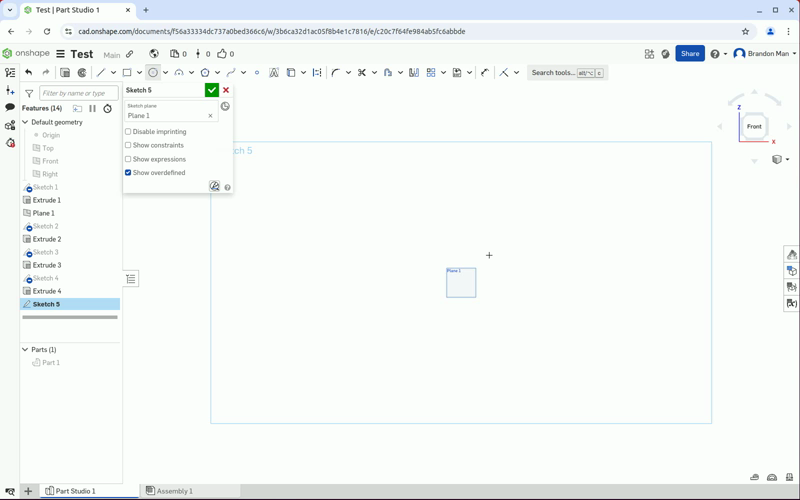
click(489, 254)
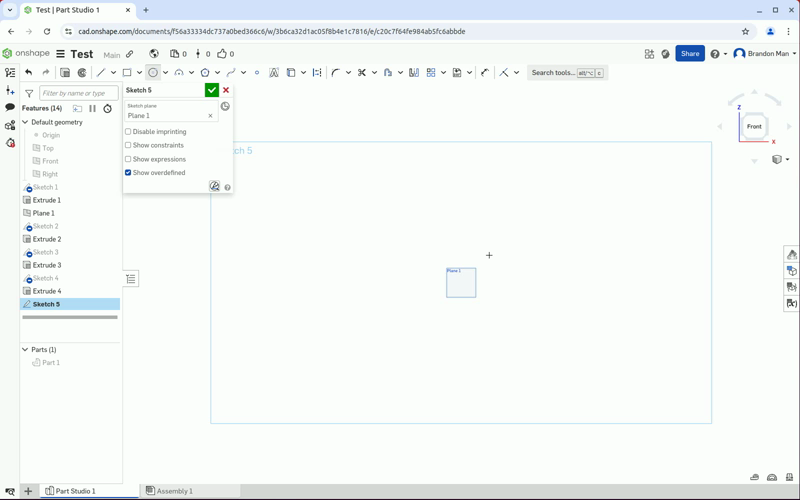
key_up(shift)
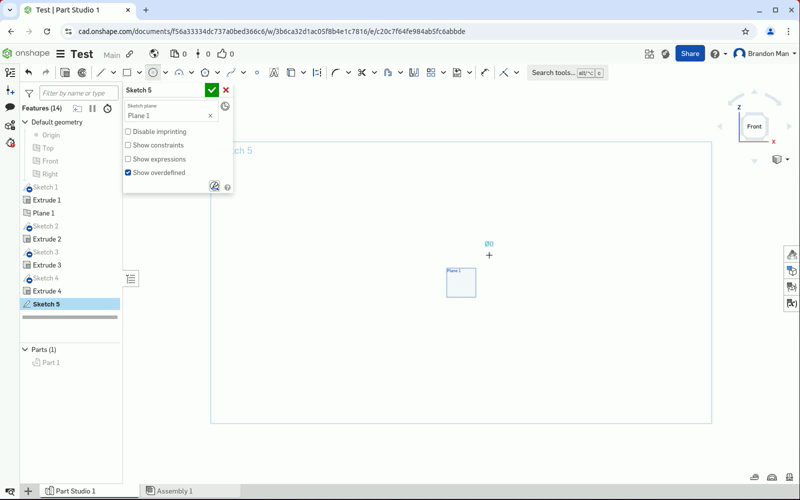
mouse_move(504, 254)
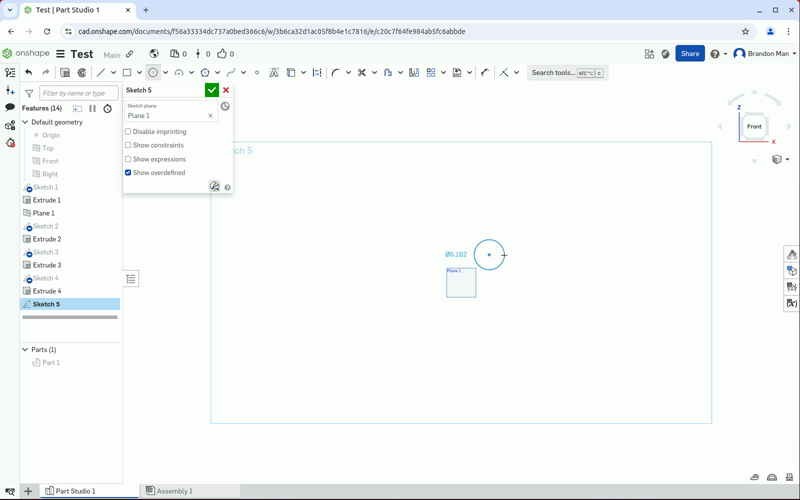
click(504, 254)
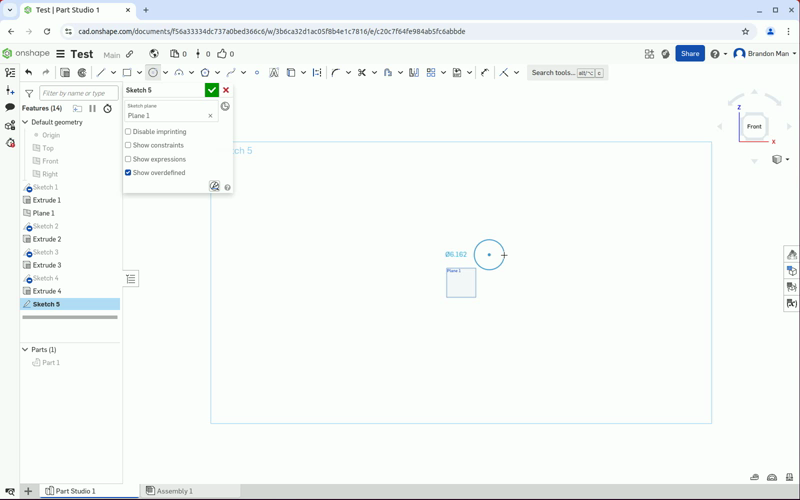
key(esc)
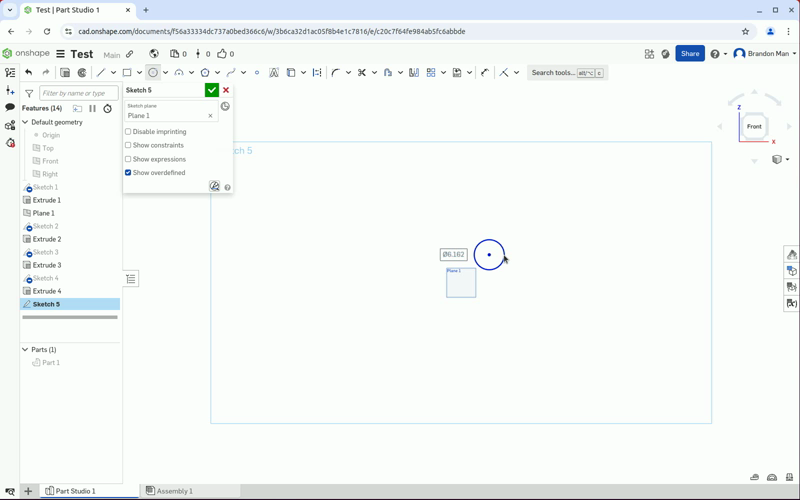
mouse_move(489, 260)
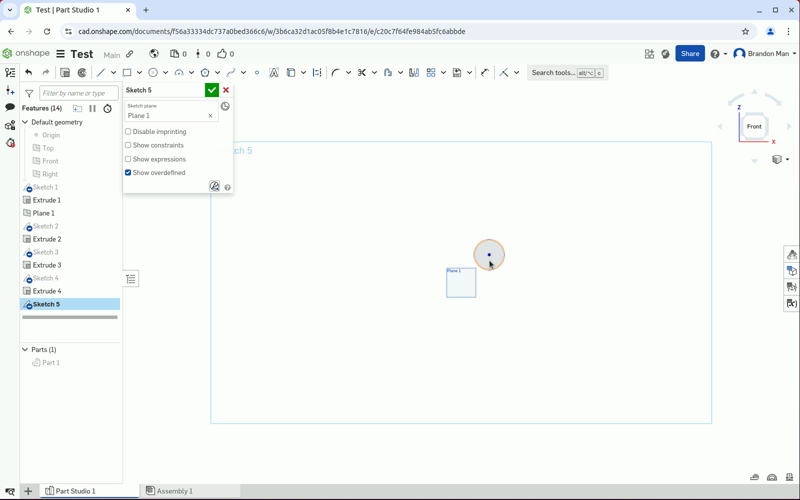
scroll(6)
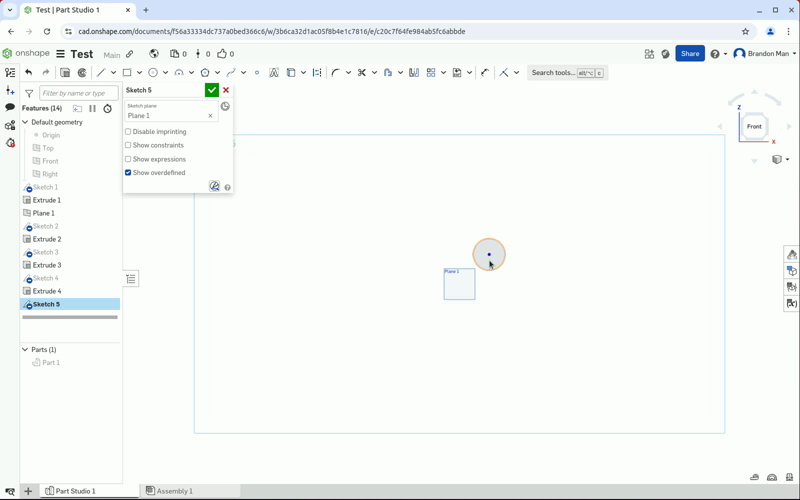
scroll(6)
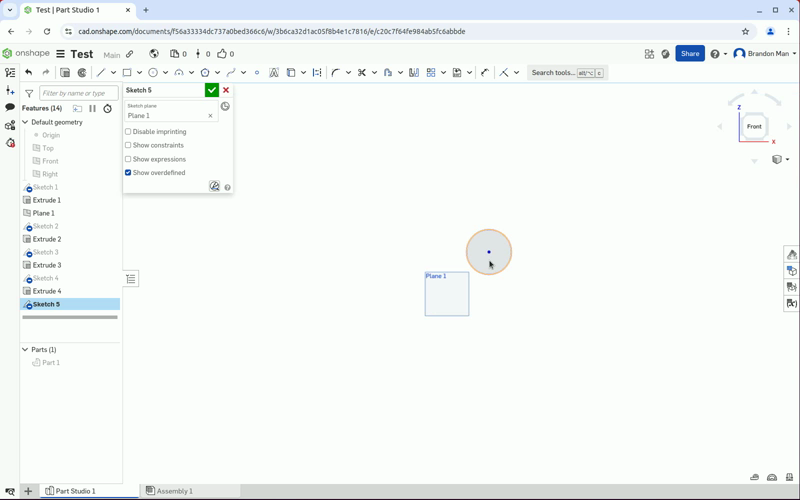
scroll(6)
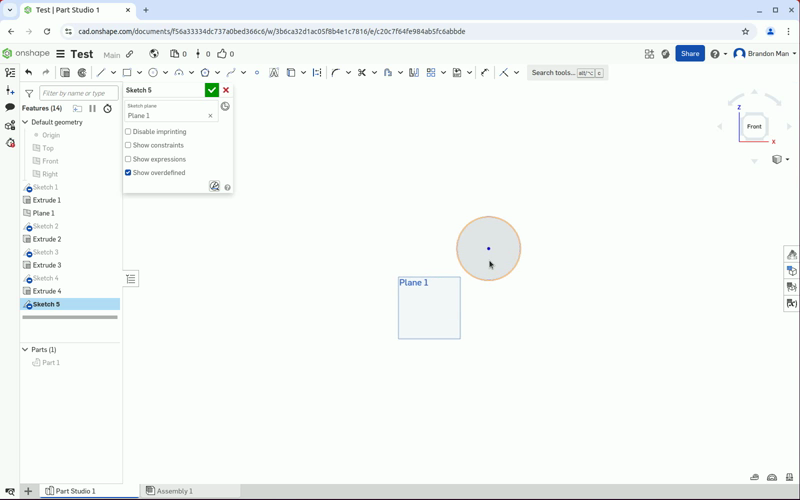
scroll(6)
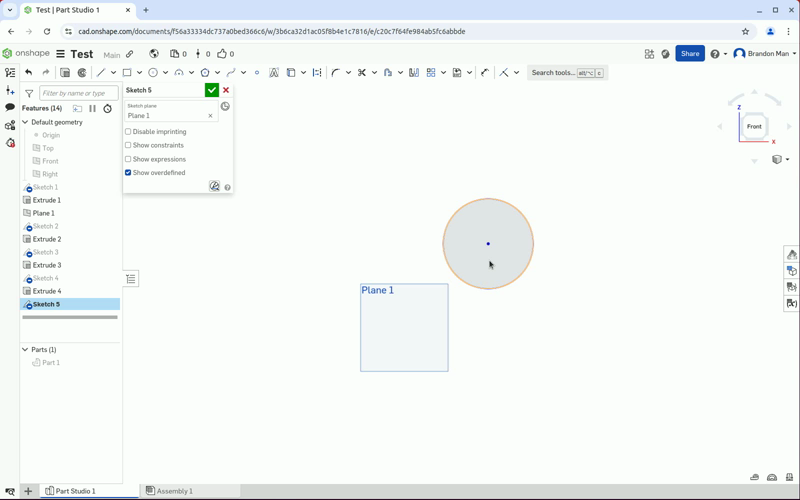
scroll(6)
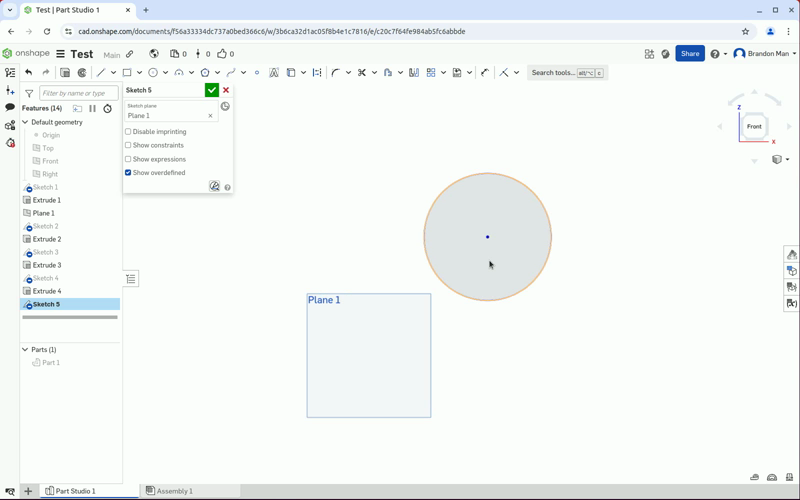
scroll(6)
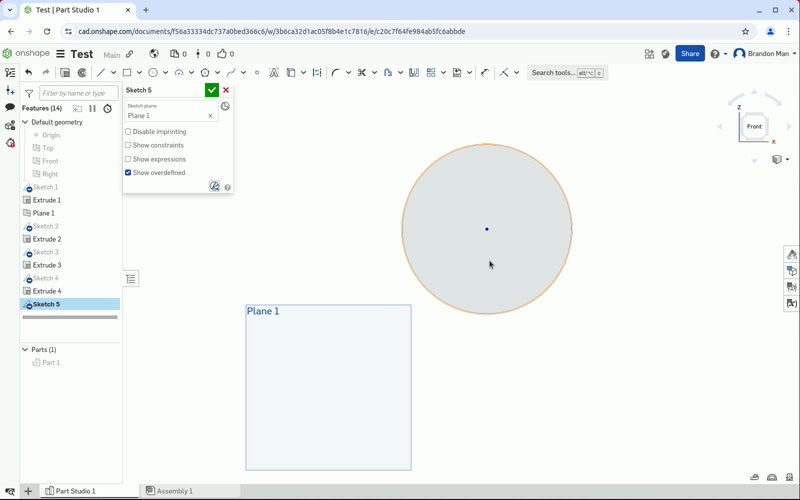
scroll(6)
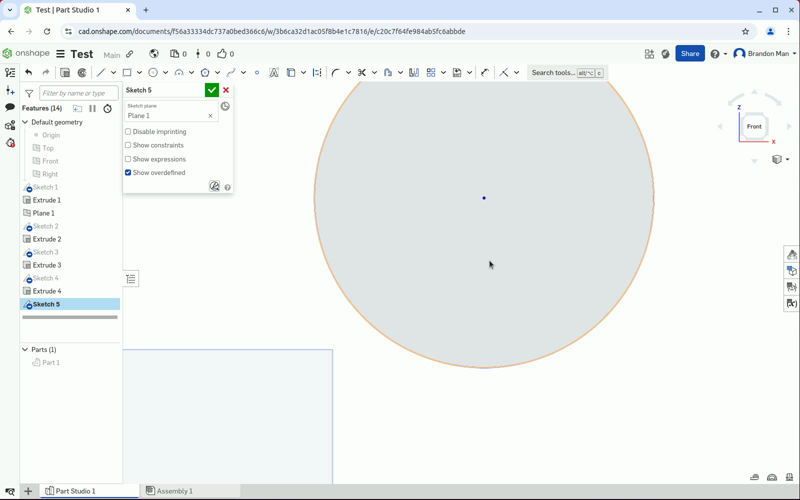
click(489, 260)
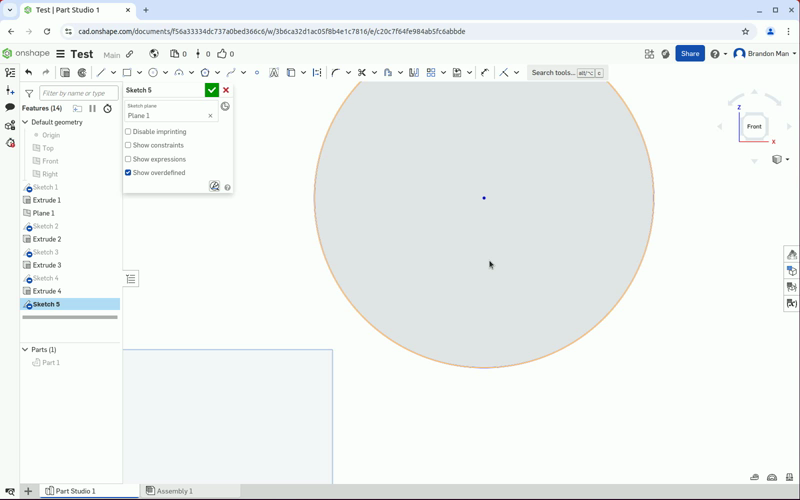
scroll(-6)
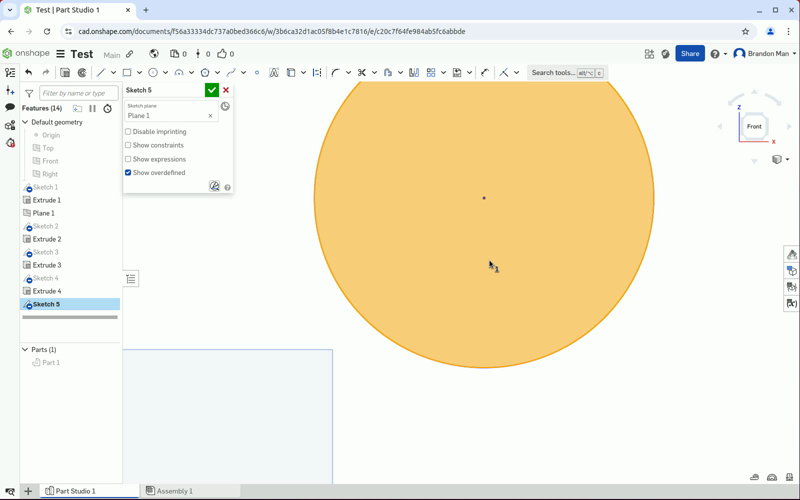
scroll(-6)
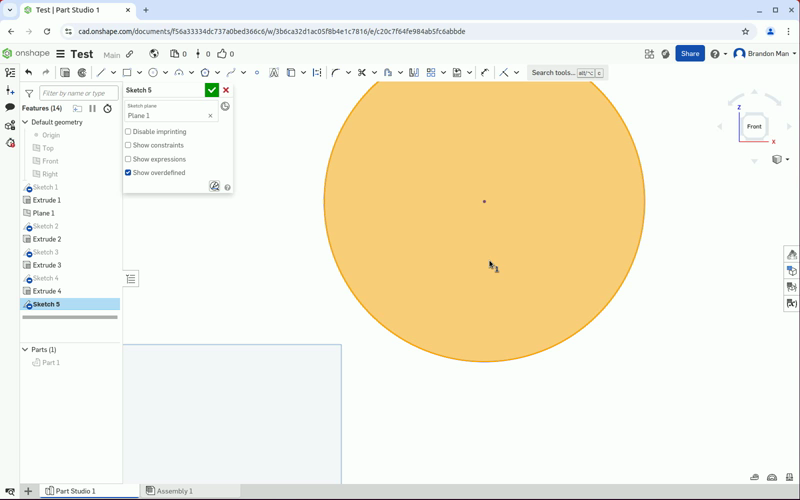
scroll(-6)
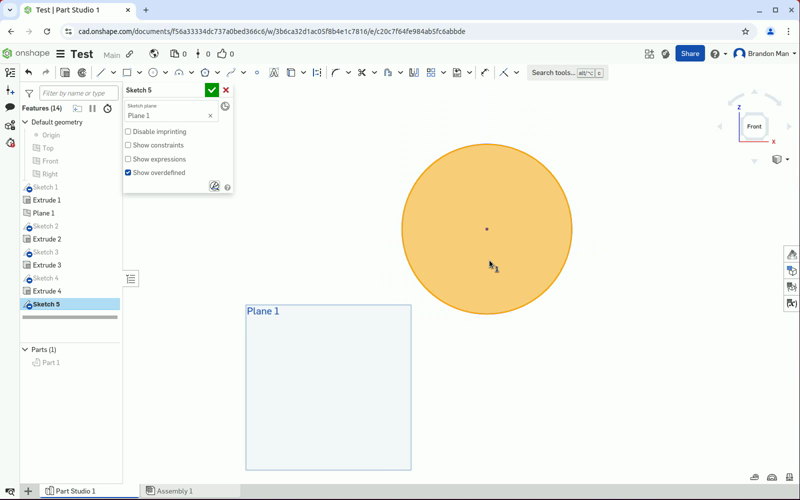
scroll(-6)
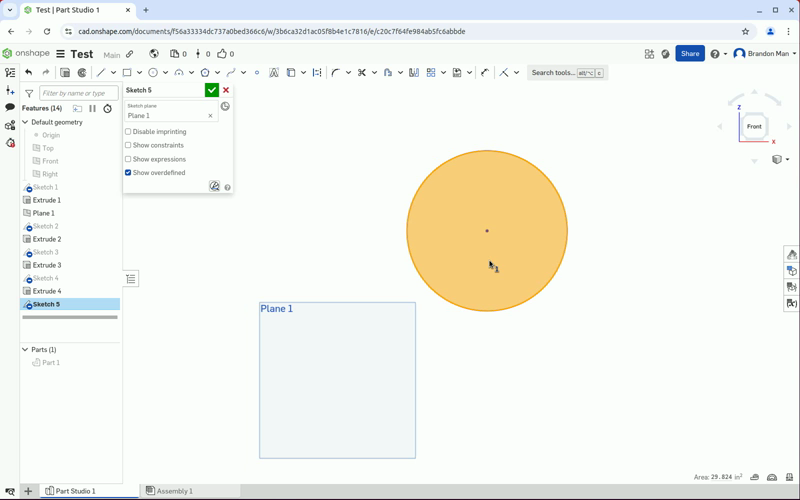
scroll(-6)
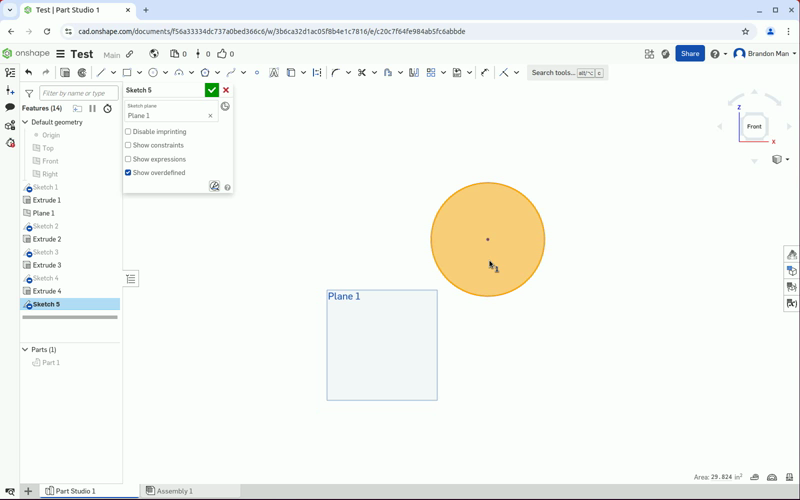
scroll(-6)
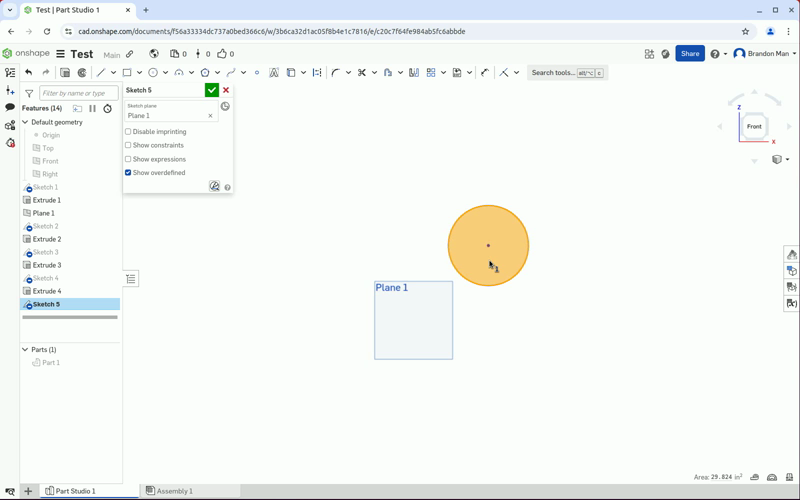
scroll(-6)
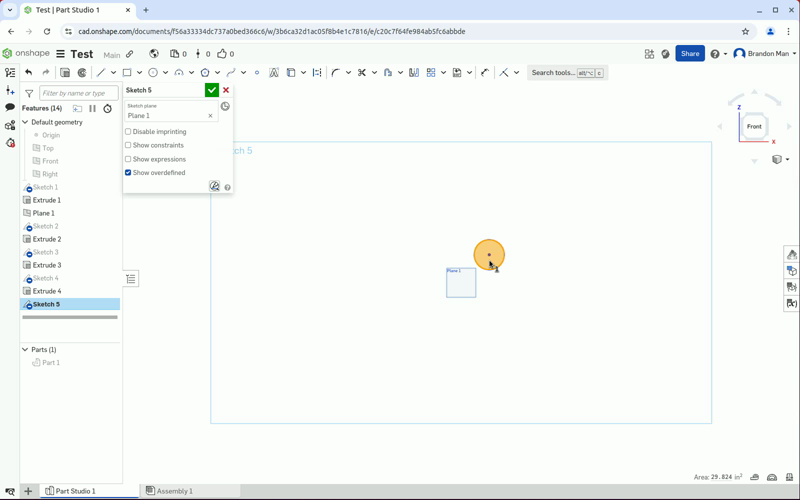
mouse_move(73, 352)
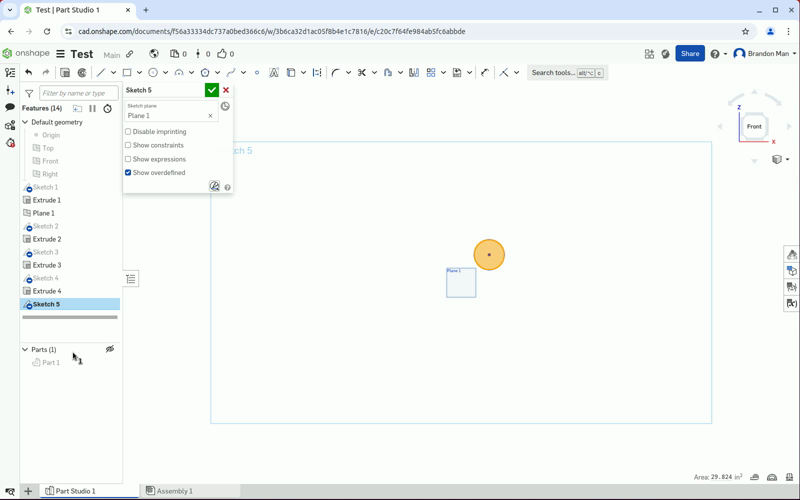
key(shift+y)
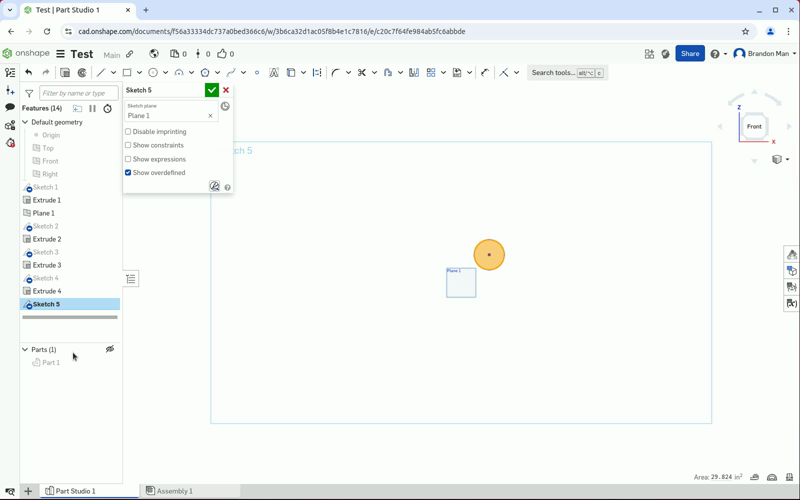
key(shift+e)
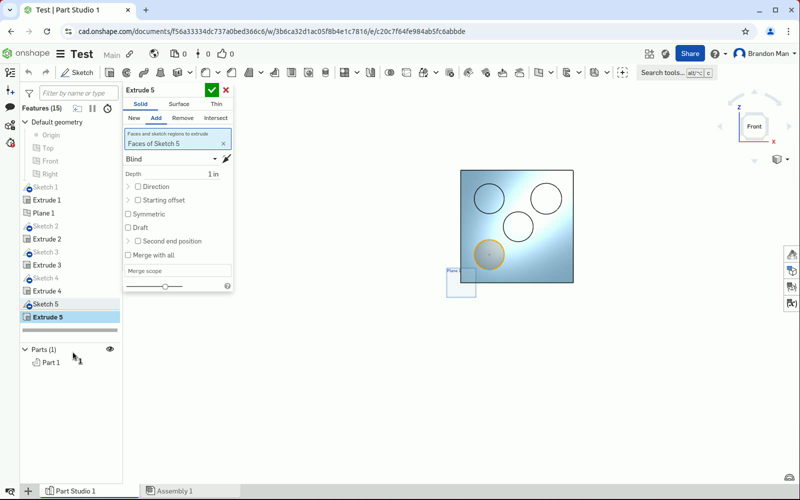
mouse_move(143, 106)
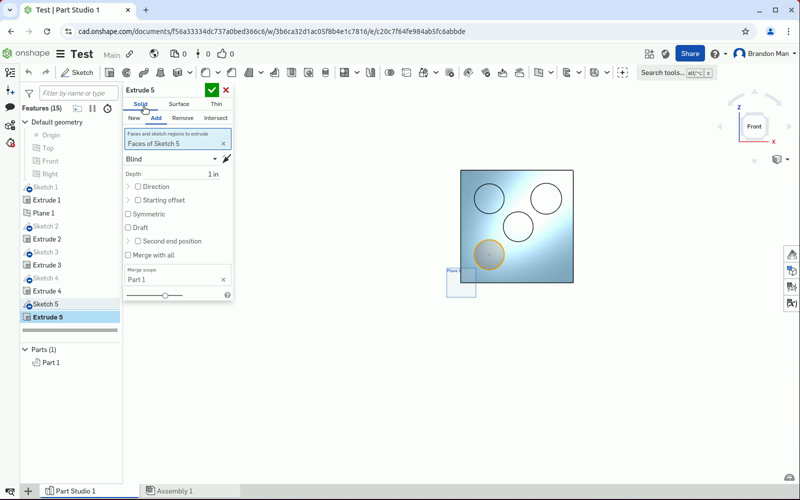
click(143, 106)
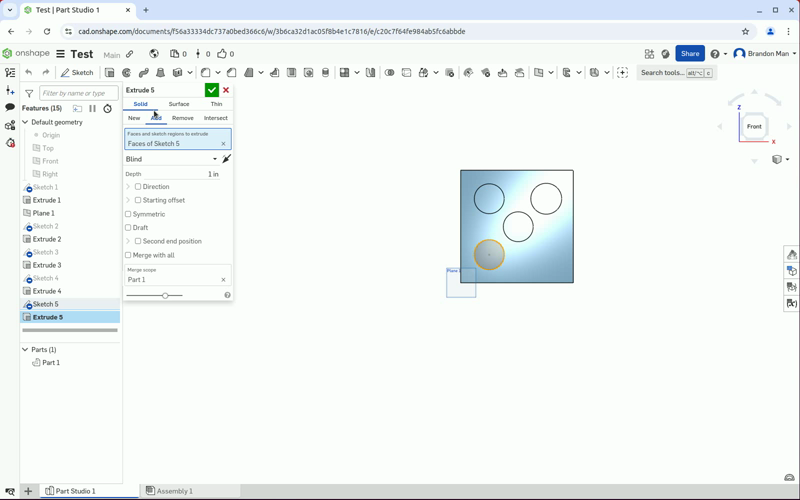
mouse_move(186, 120)
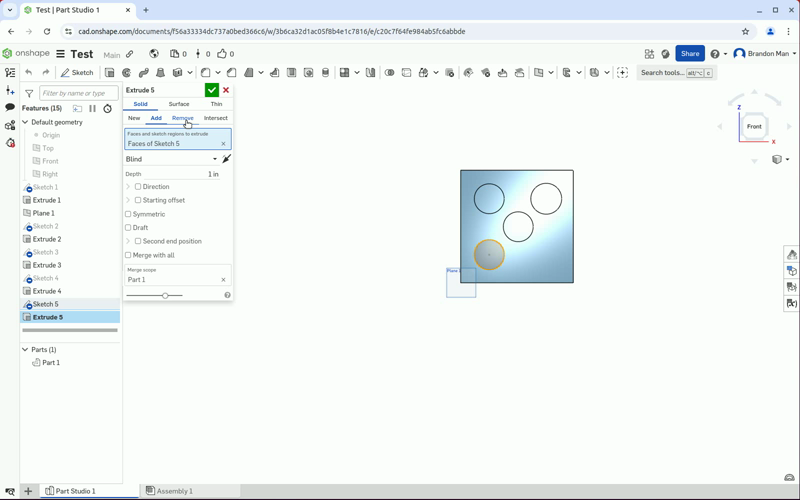
click(186, 120)
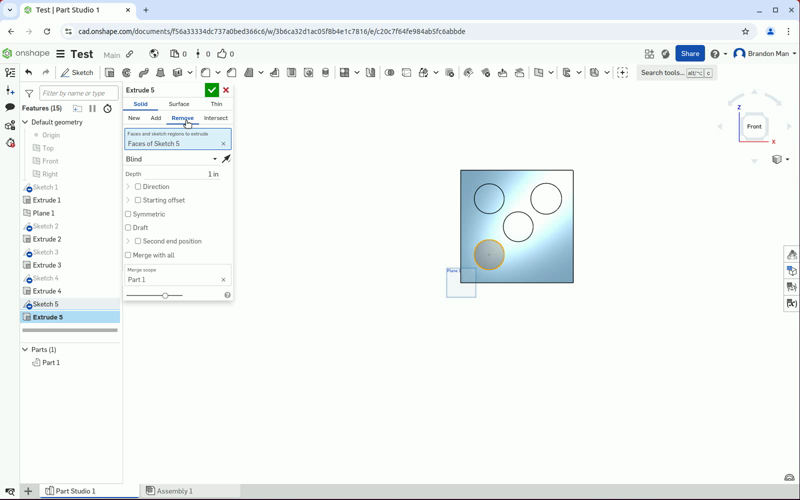
key(tab, 4)
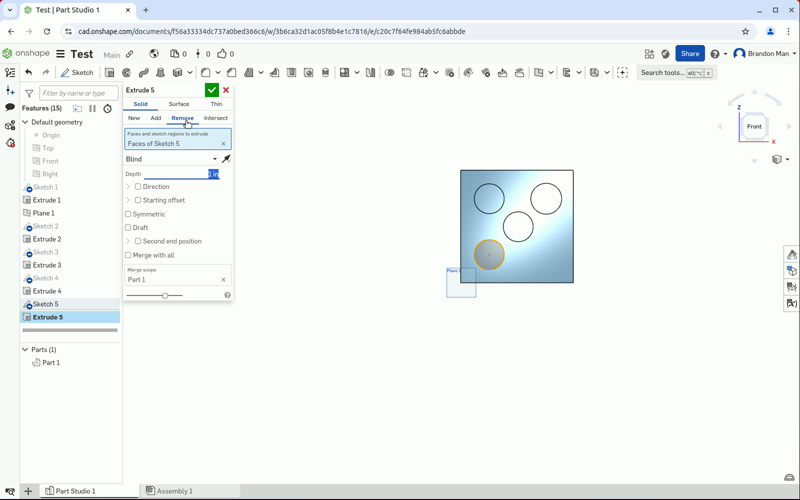
text(1.204)
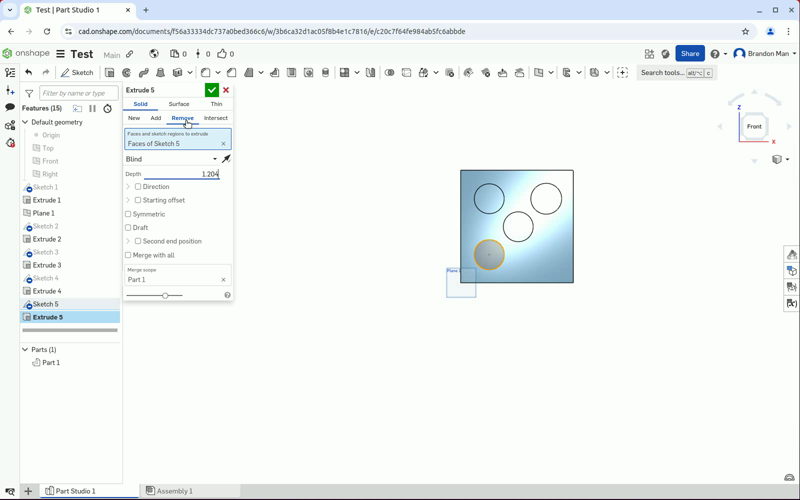
key(tab, 6)
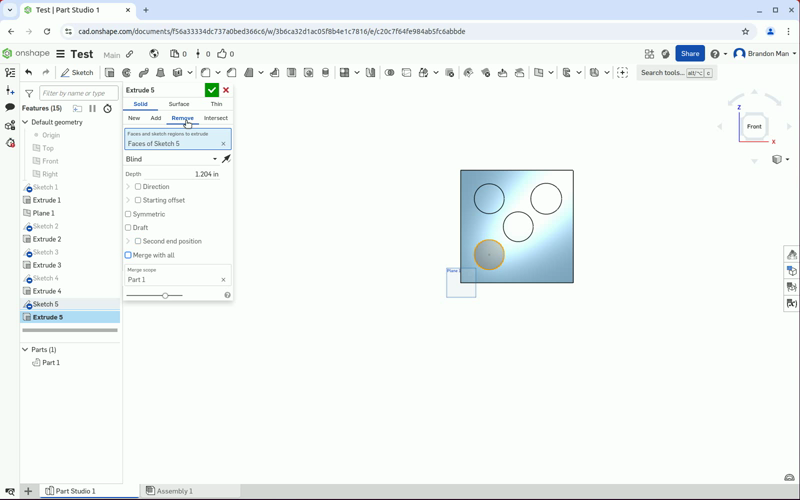
key(space)
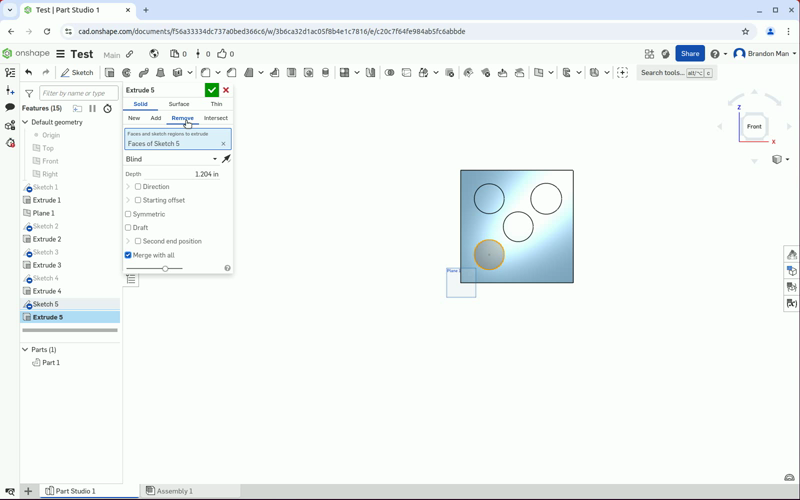
key(enter)
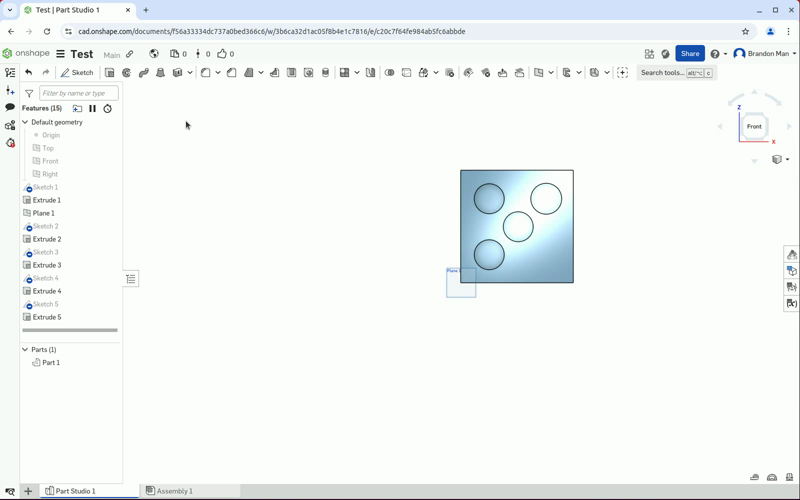
key(shift+h)
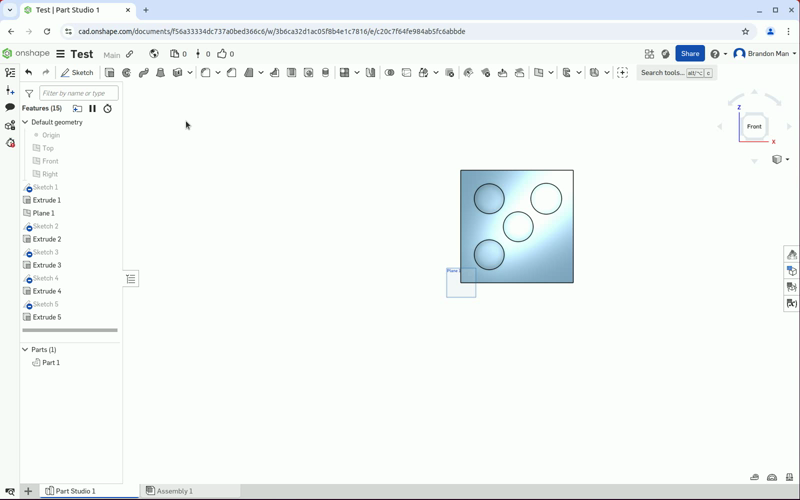
key(shift+h)
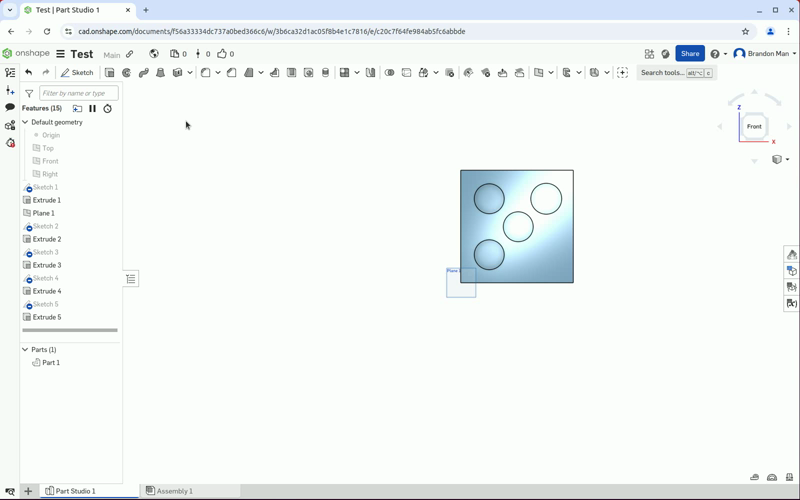
mouse_move(73, 189)
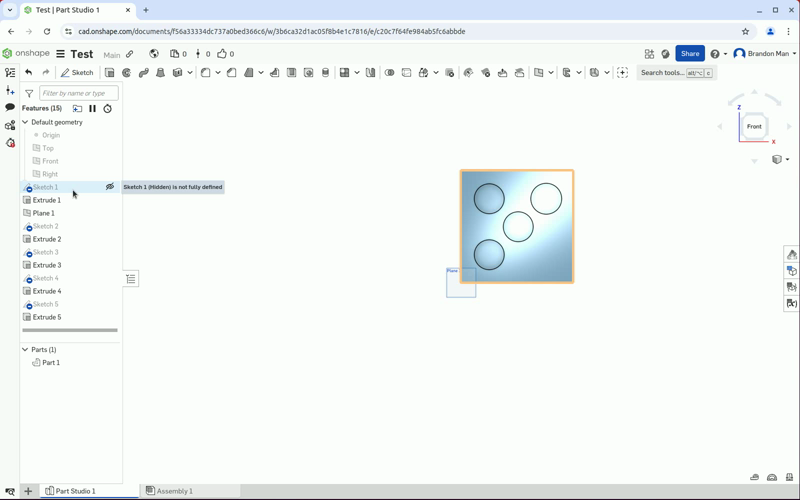
click(73, 189)
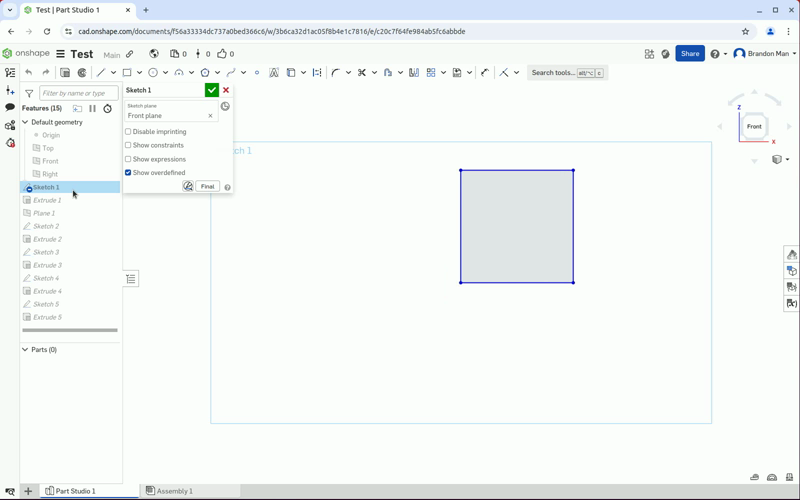
mouse_move(229, 92)
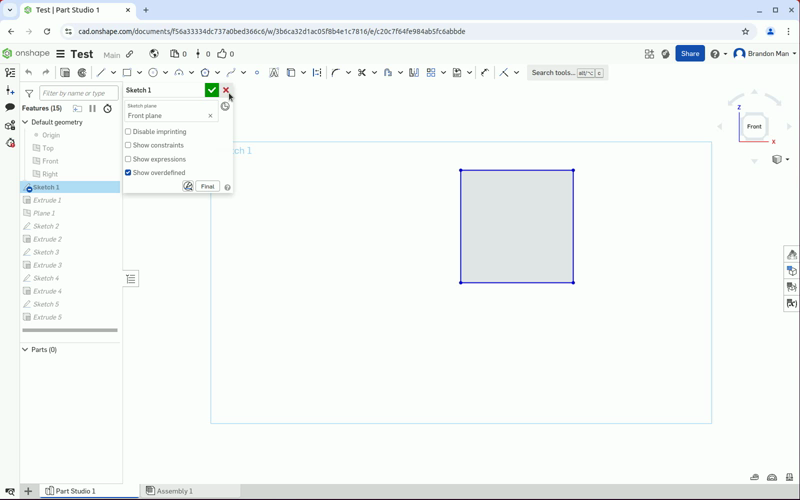
click(229, 92)
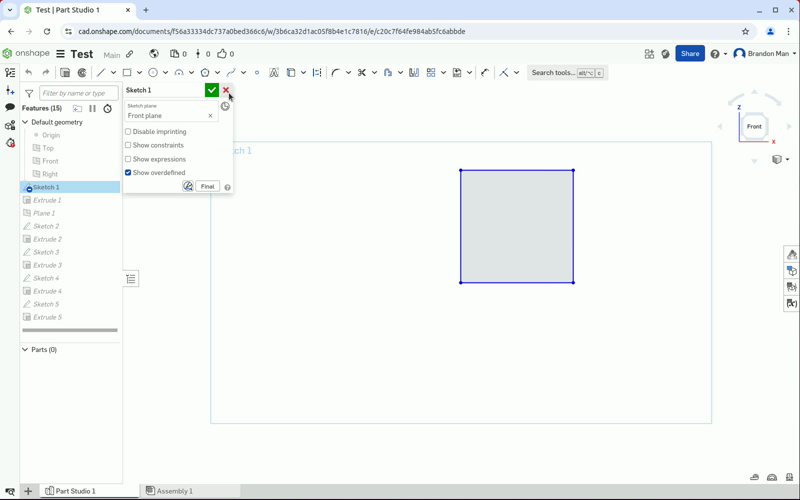
key(shift+s)
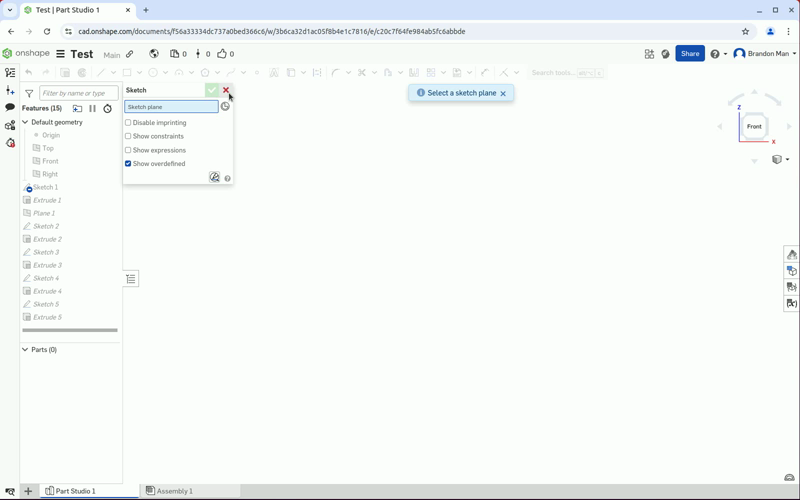
mouse_move(73, 215)
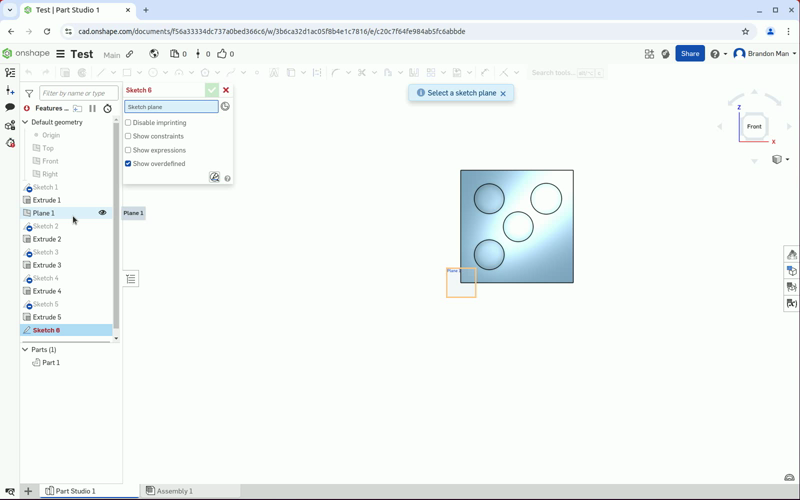
click(73, 215)
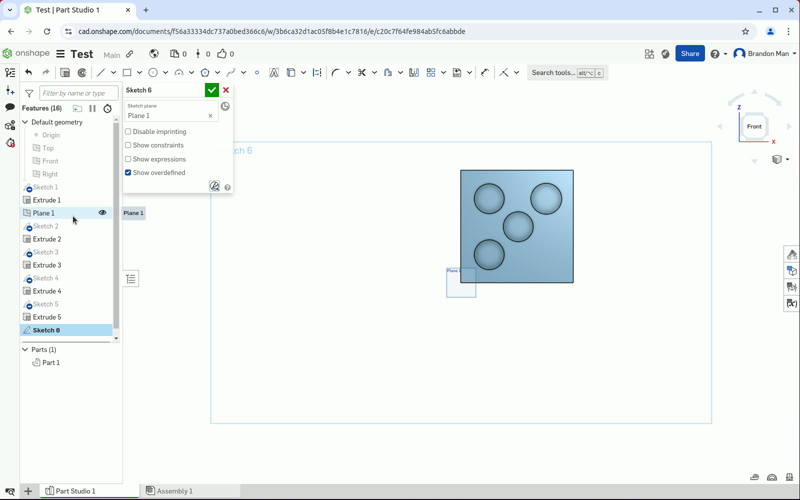
mouse_move(73, 352)
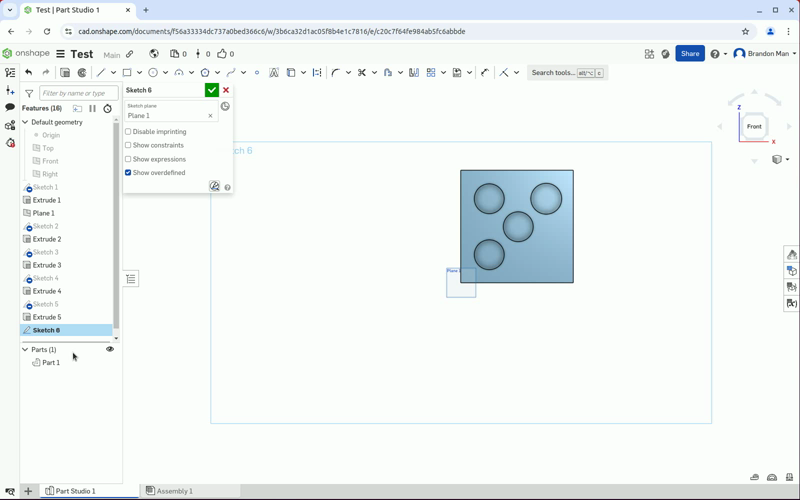
key(y)
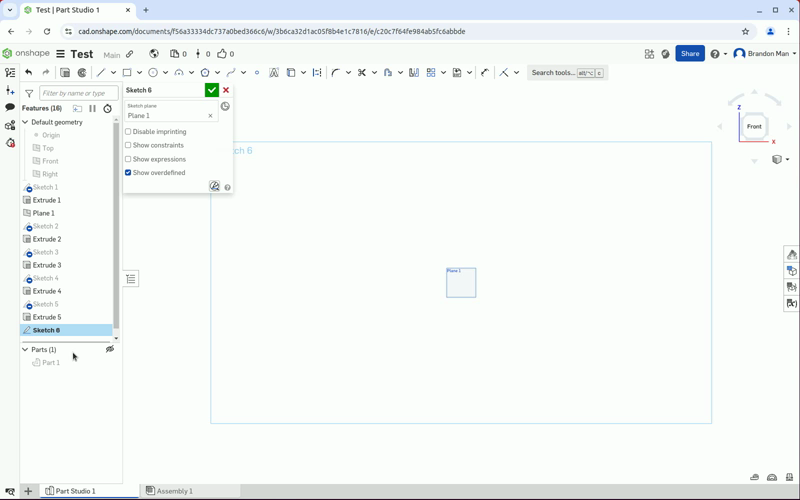
key(c)
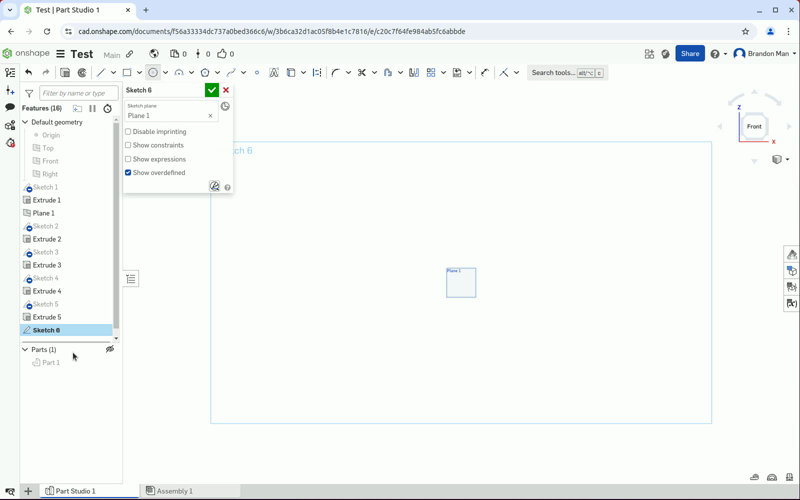
key_down(shift)
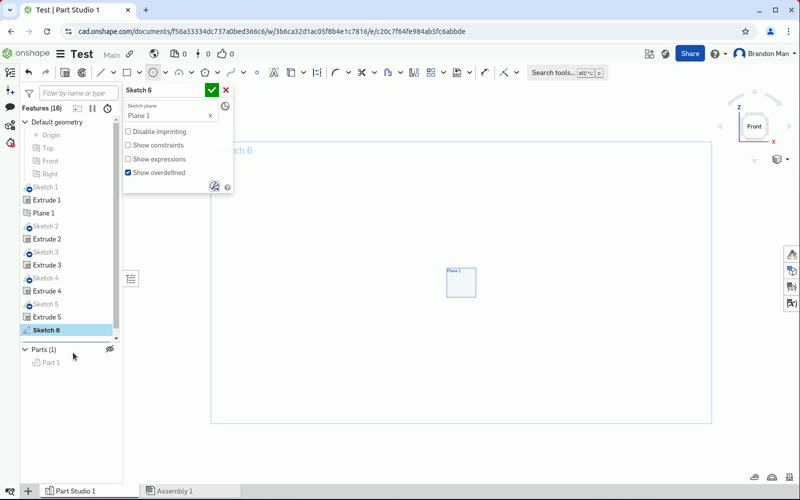
mouse_move(546, 254)
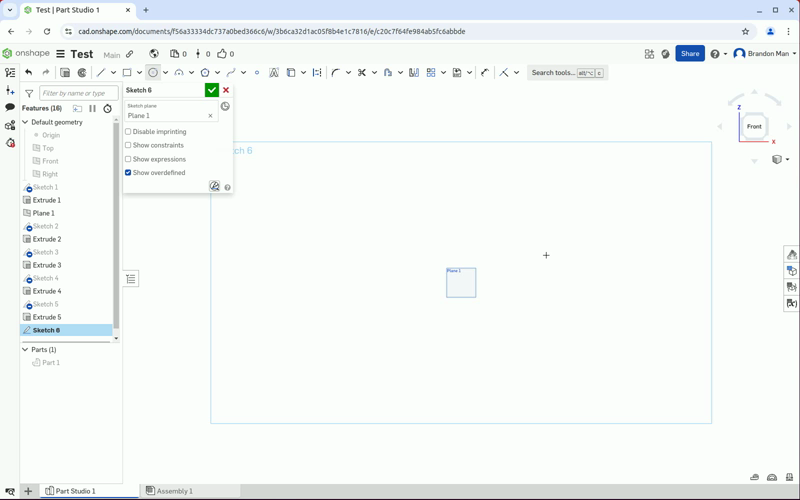
click(546, 254)
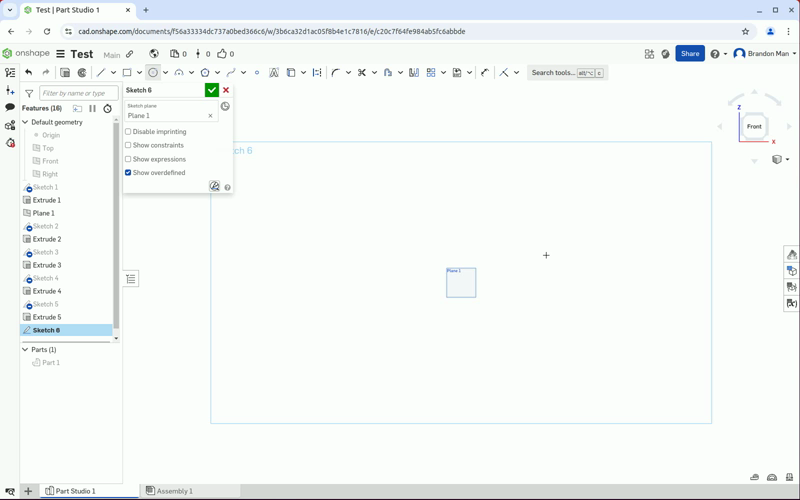
key_up(shift)
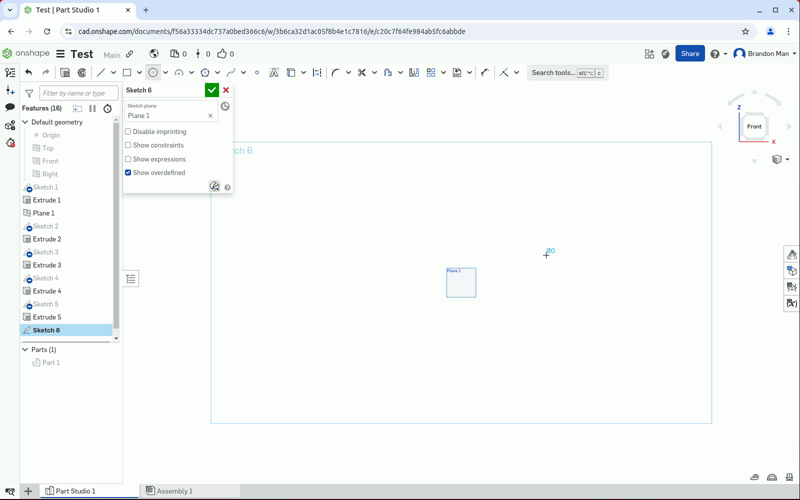
mouse_move(561, 254)
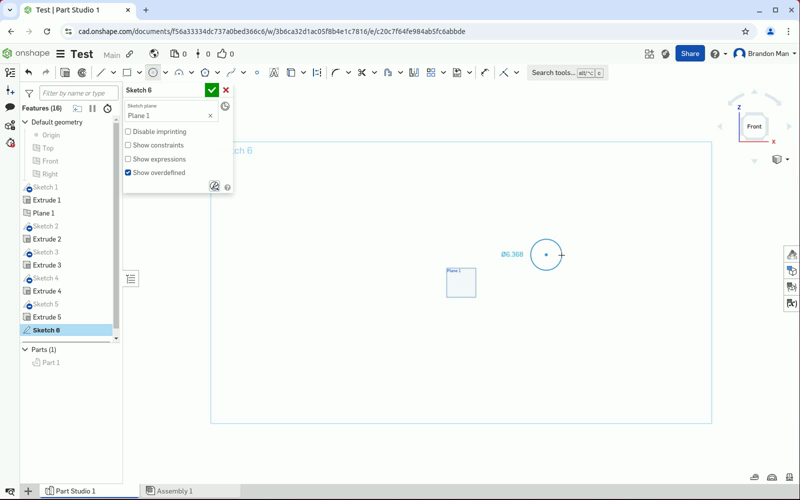
click(561, 254)
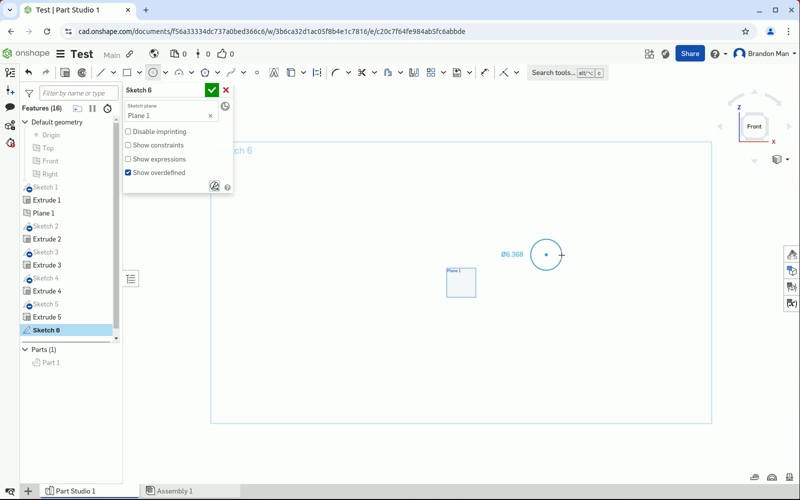
key(esc)
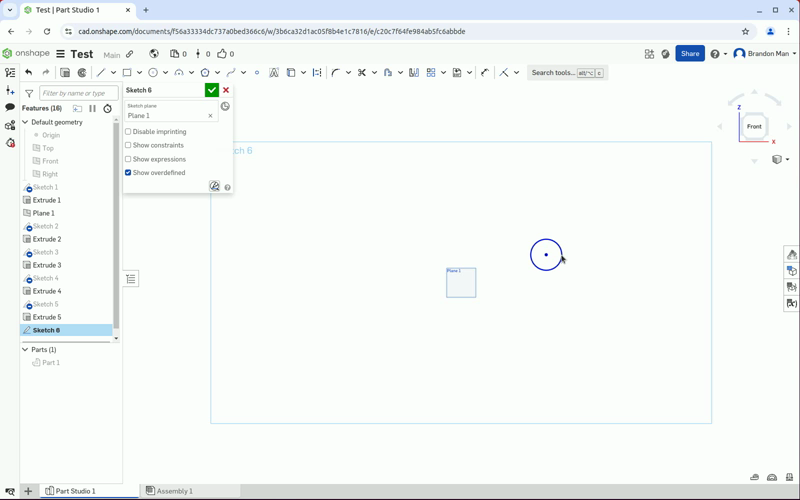
mouse_move(545, 244)
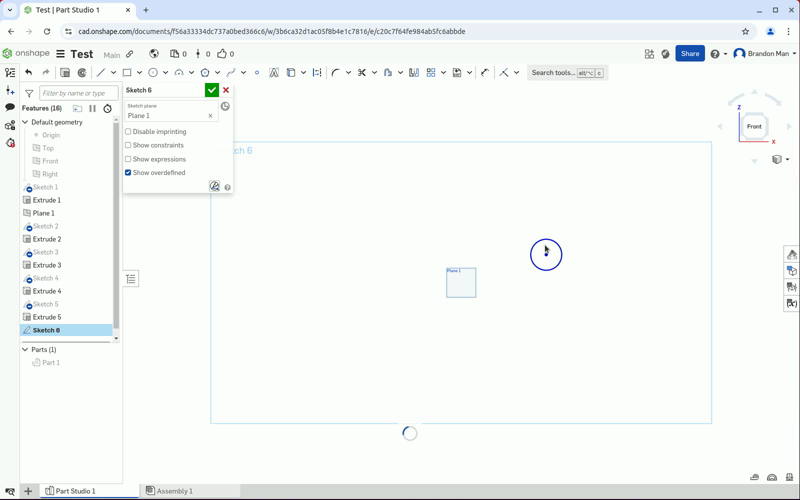
scroll(6)
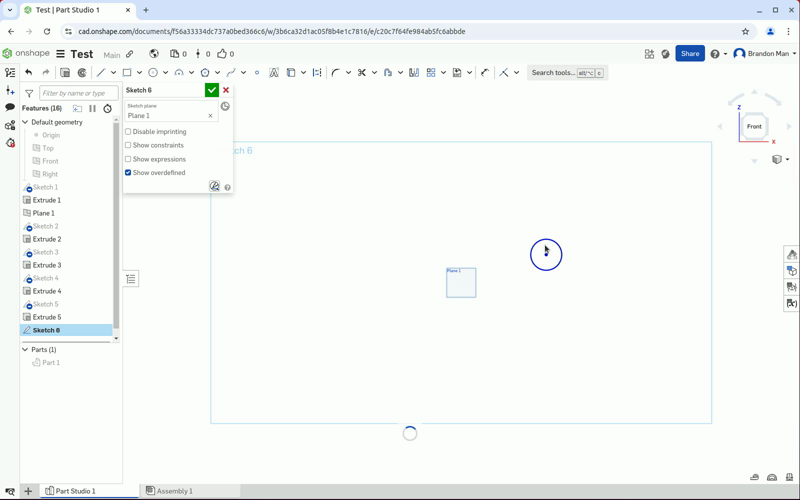
scroll(6)
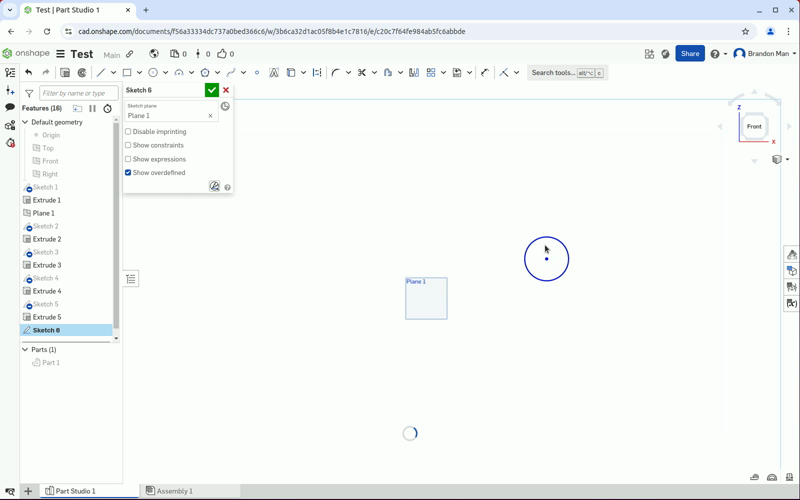
scroll(6)
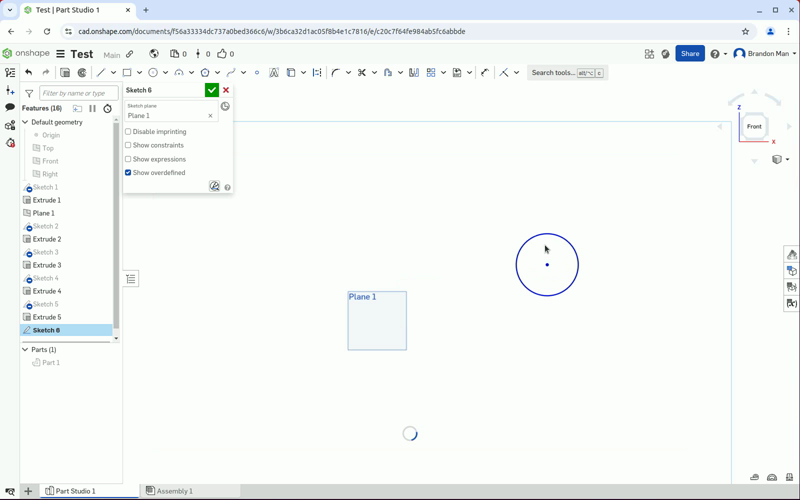
scroll(6)
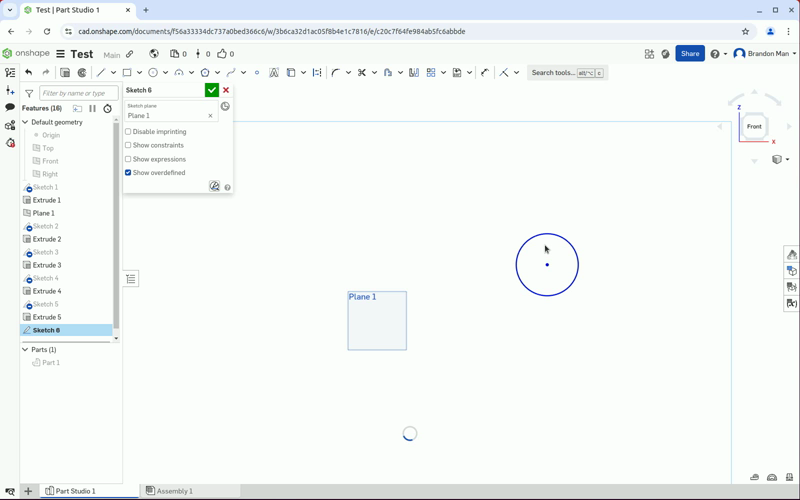
scroll(6)
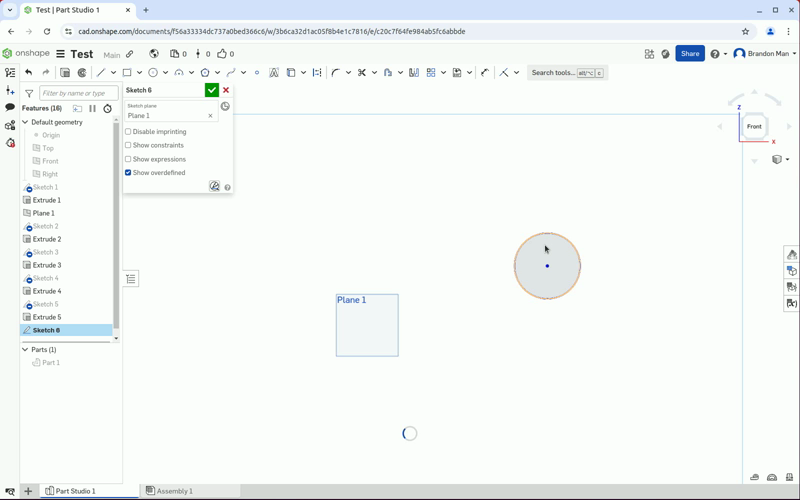
scroll(6)
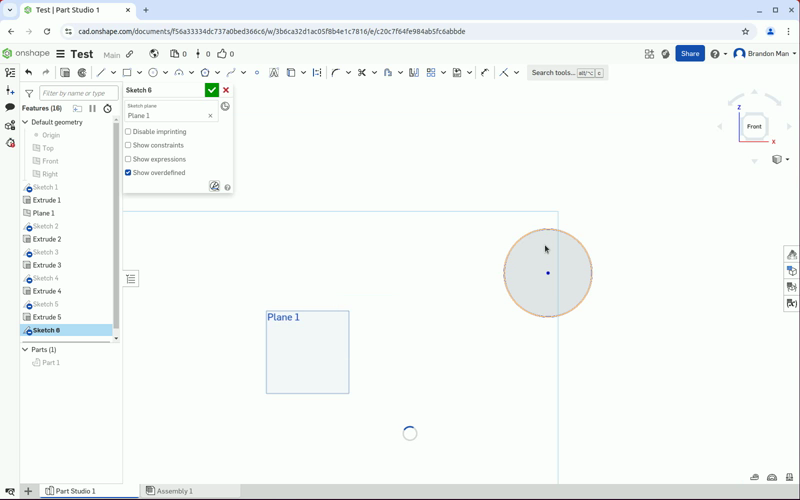
scroll(6)
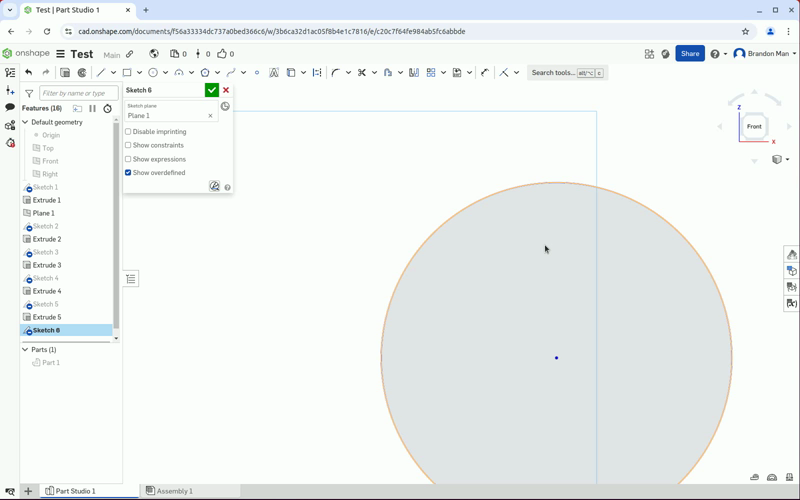
click(545, 244)
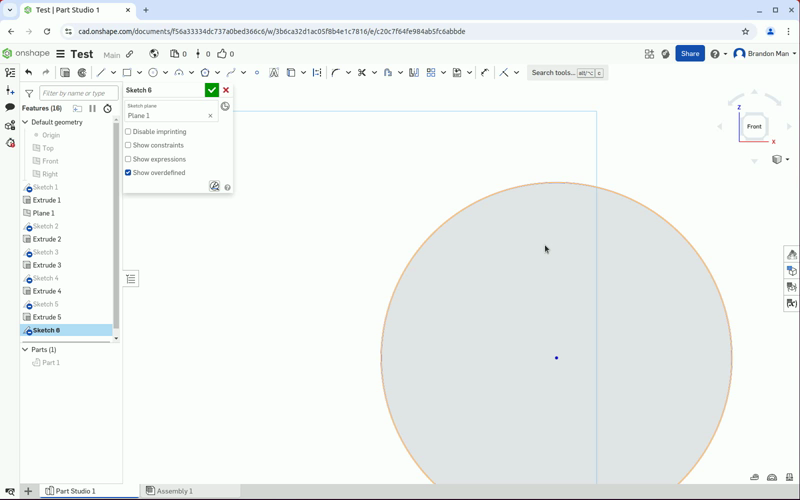
scroll(-6)
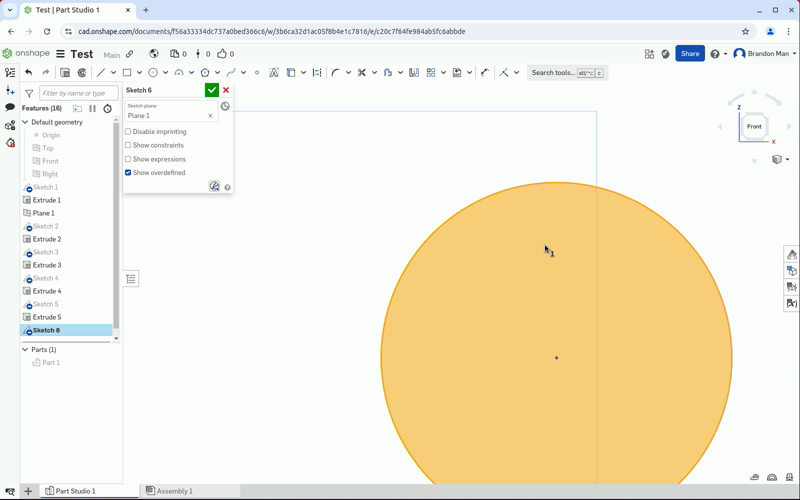
scroll(-6)
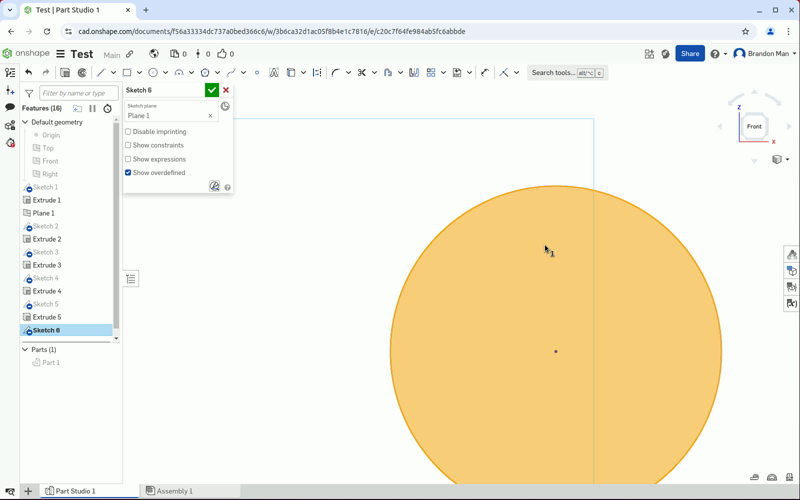
scroll(-6)
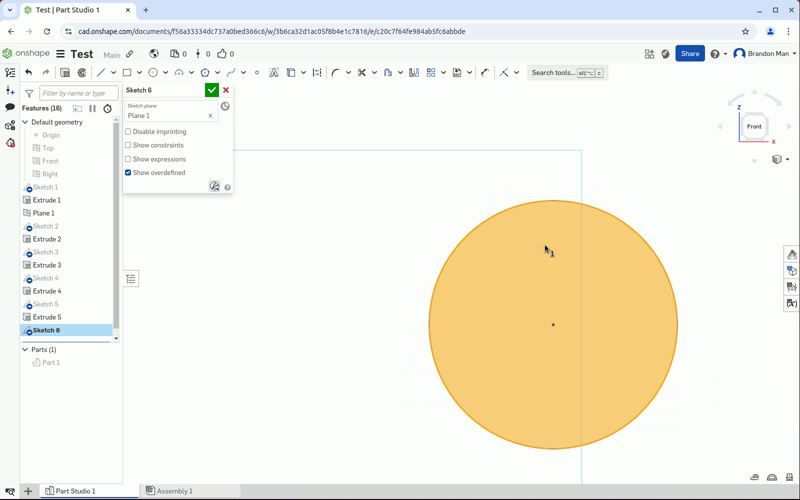
scroll(-6)
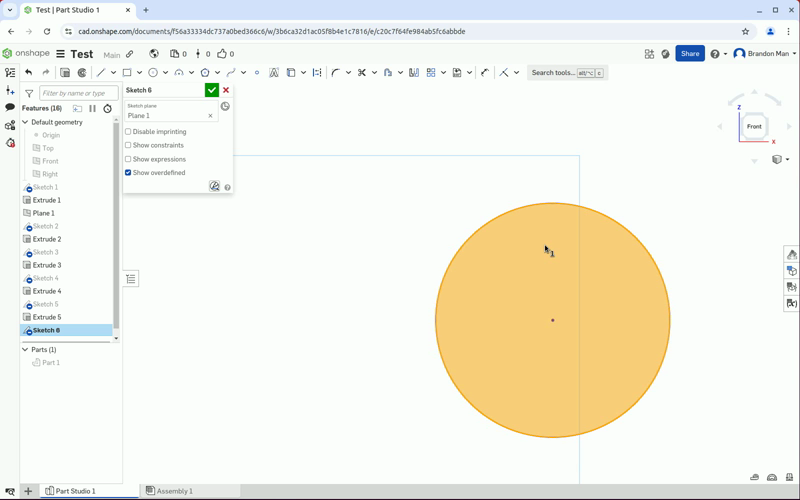
scroll(-6)
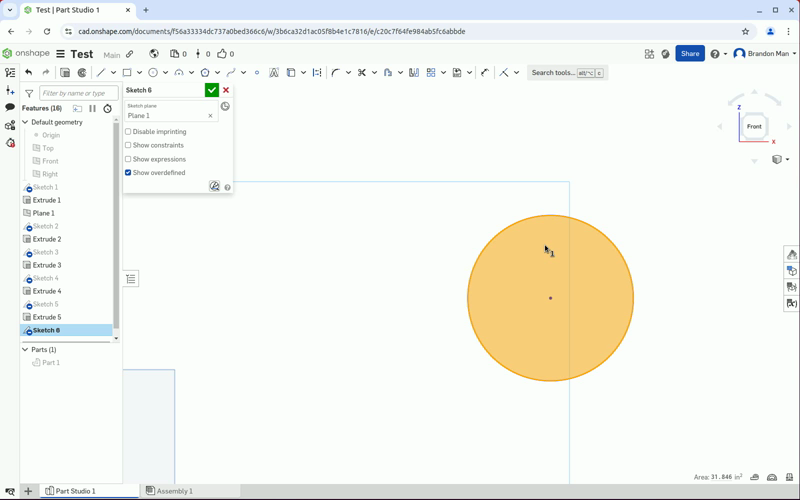
scroll(-6)
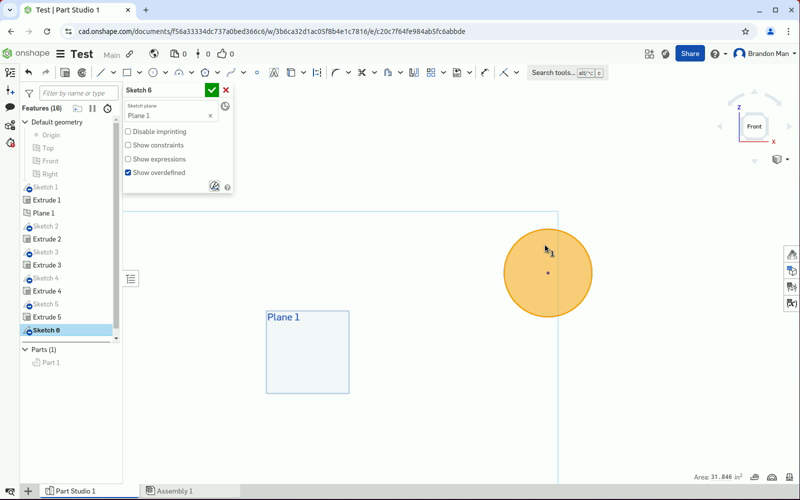
scroll(-6)
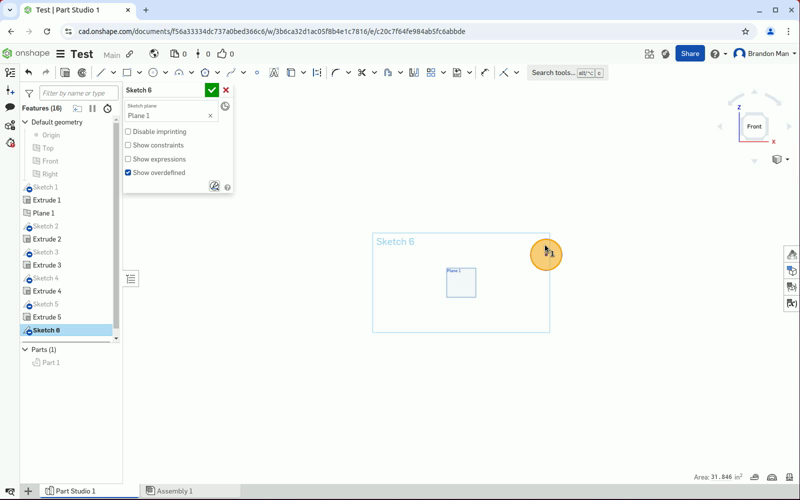
mouse_move(73, 352)
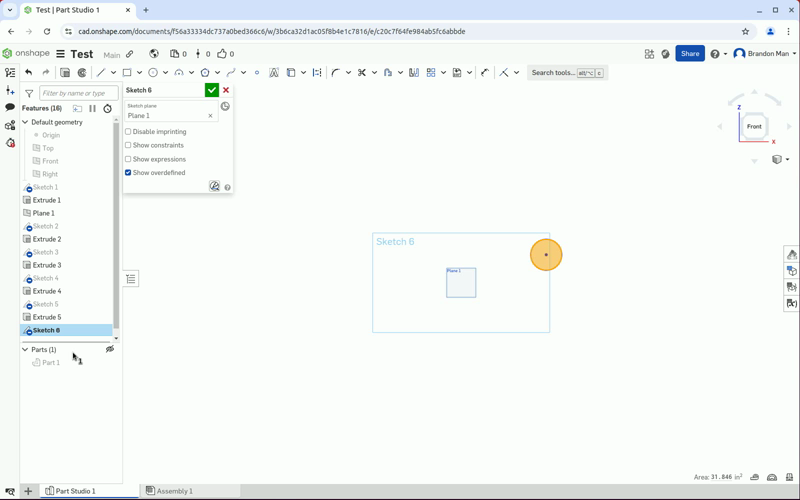
key(shift+y)
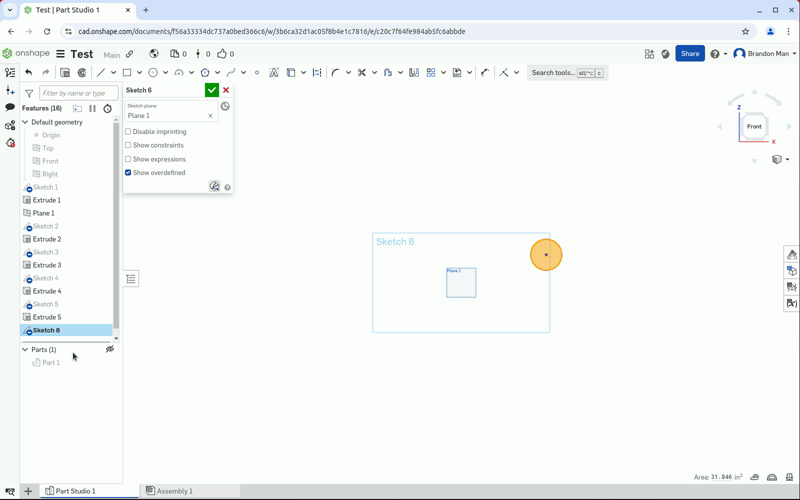
key(shift+e)
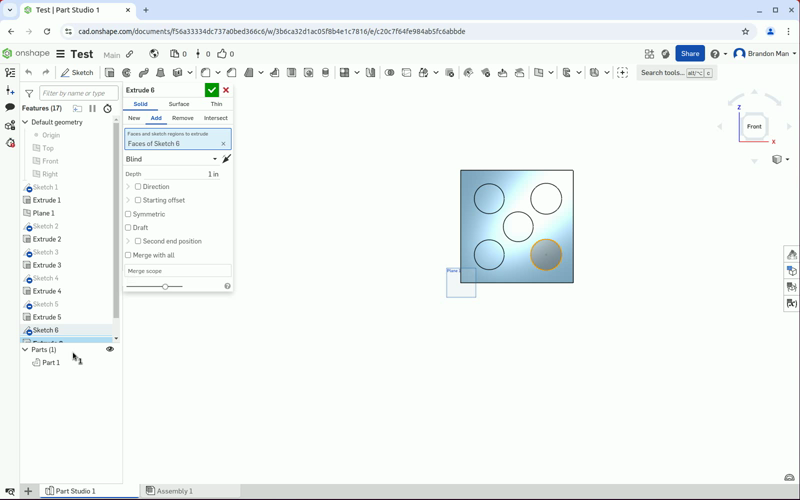
mouse_move(143, 106)
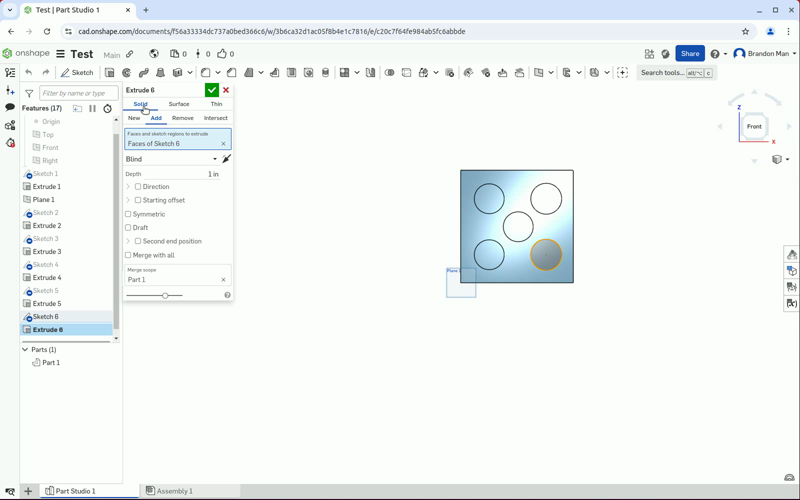
click(143, 106)
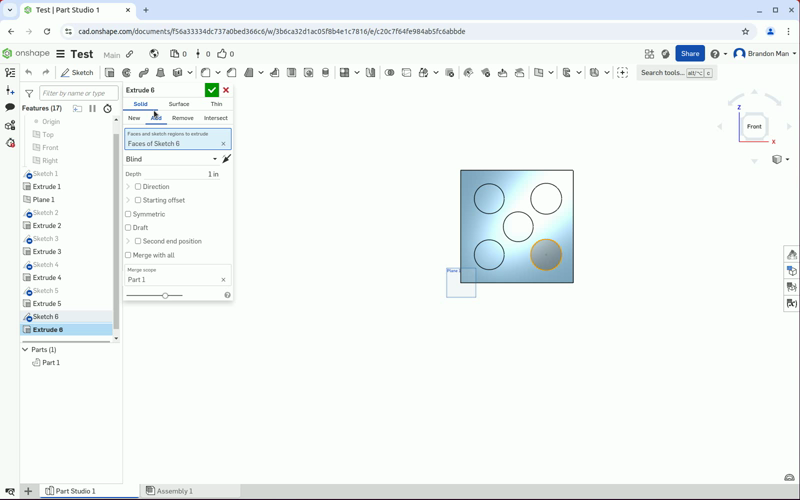
mouse_move(186, 120)
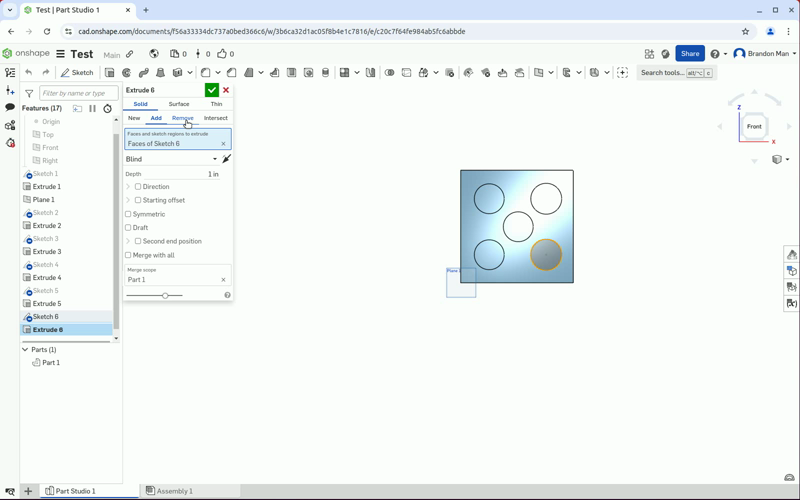
click(186, 120)
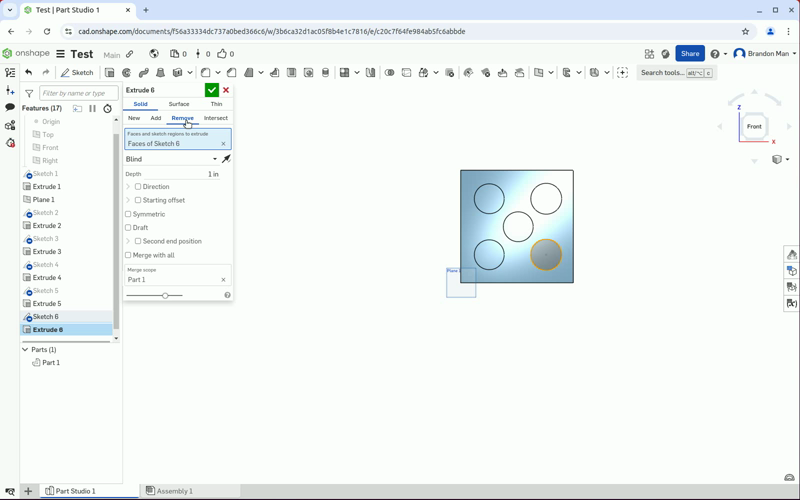
key(tab, 4)
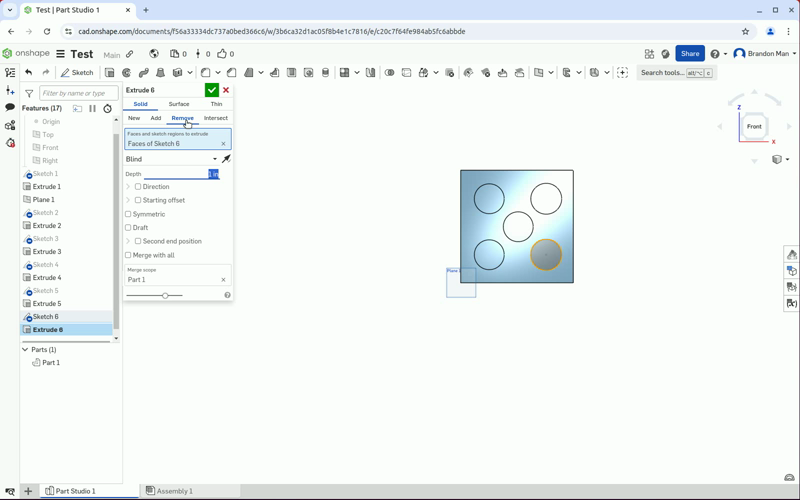
text(1.204)
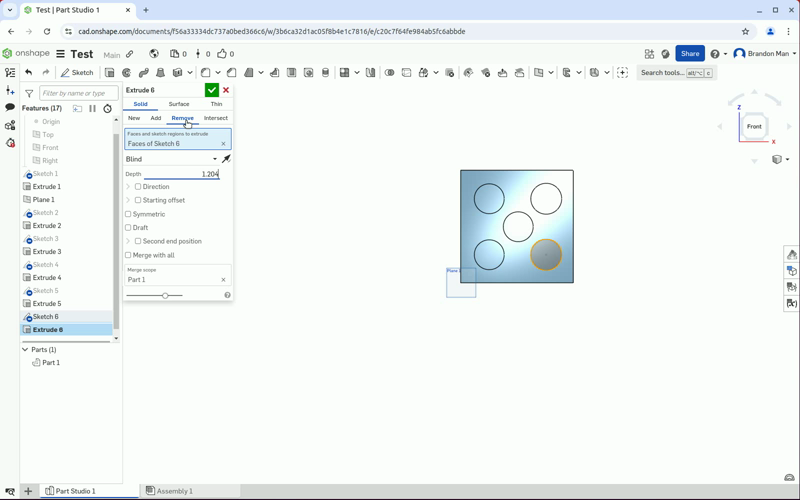
key(tab, 6)
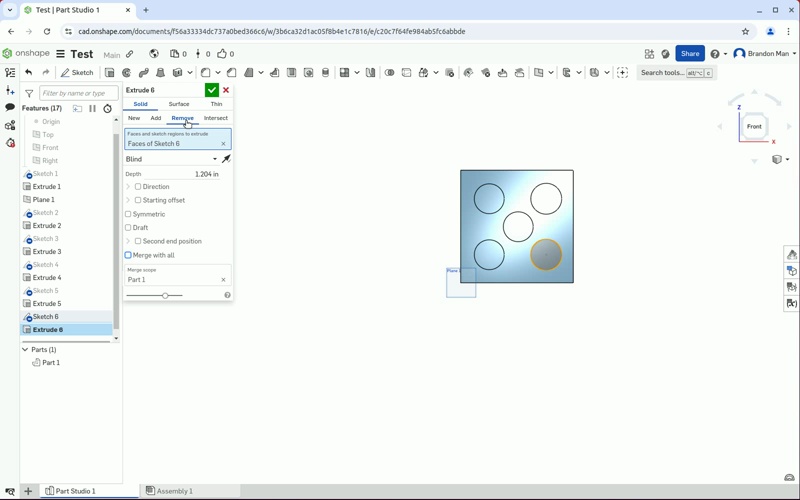
key(space)
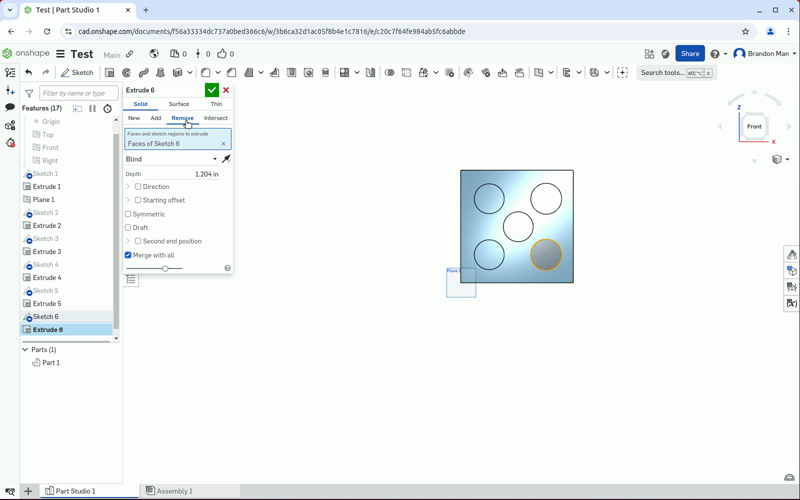
key(enter)
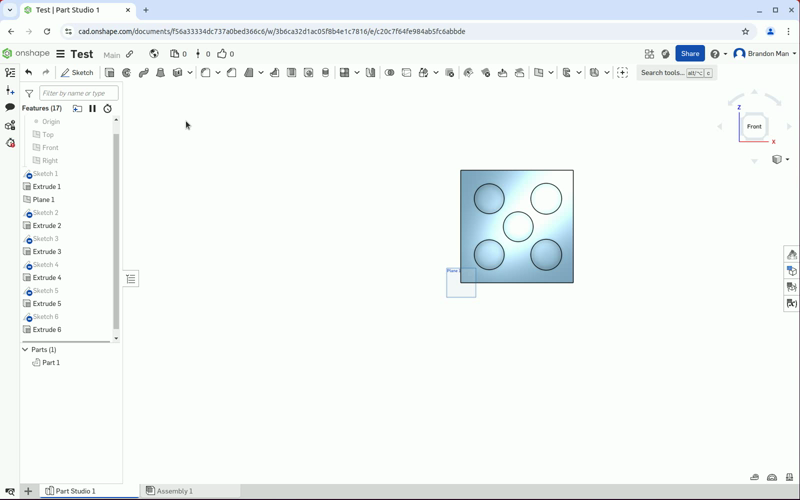
key(shift+h)
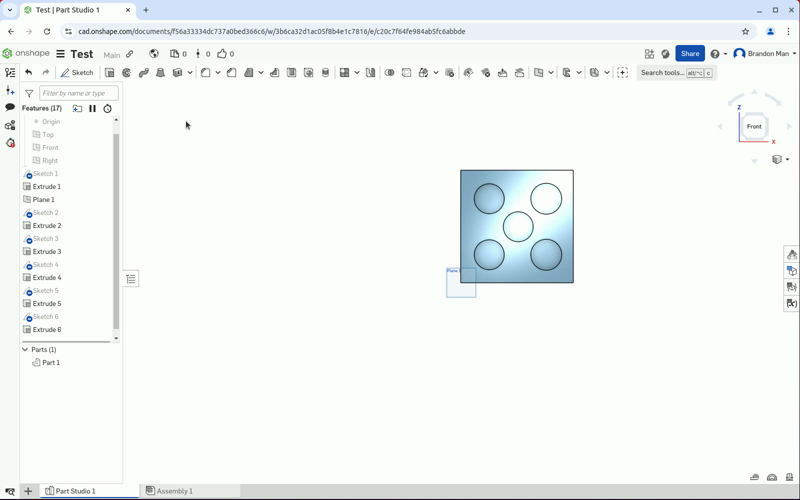
key(shift+h)
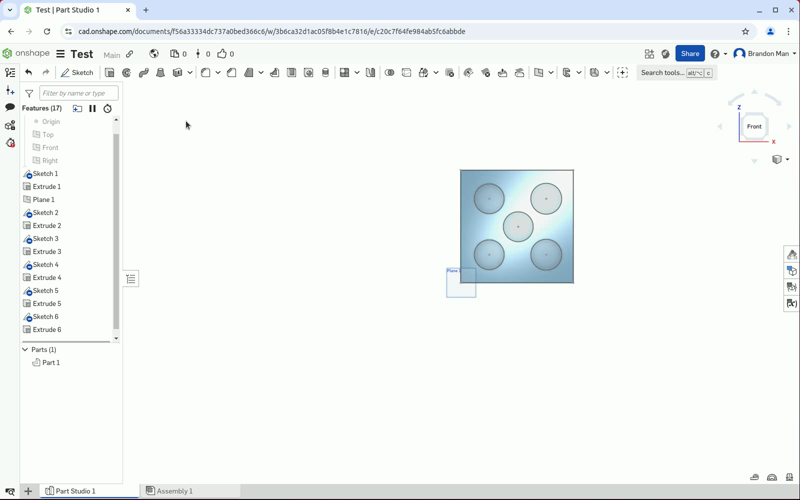
key(shift+7)
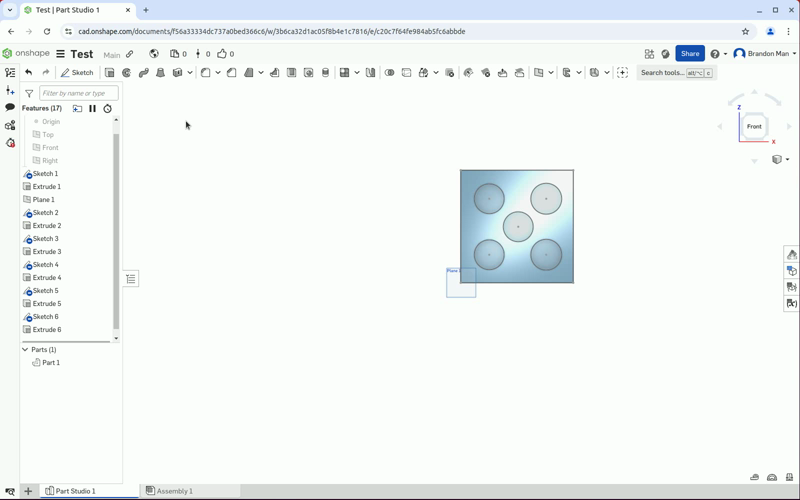
key(left, 2)
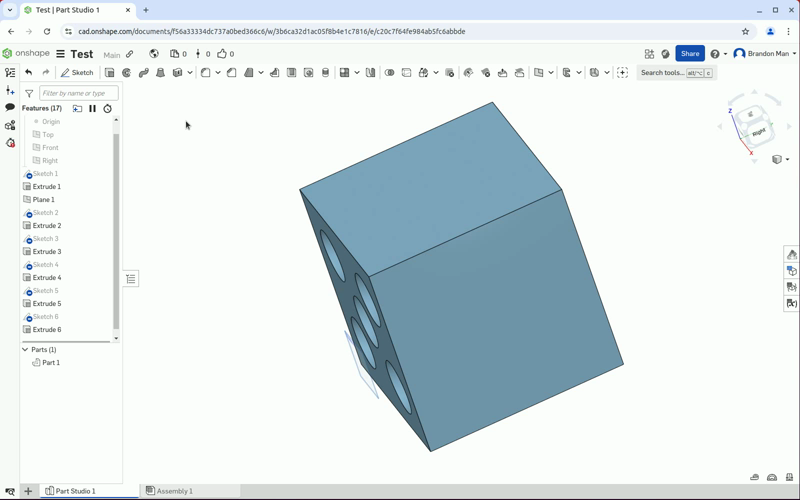
key(down, 2)
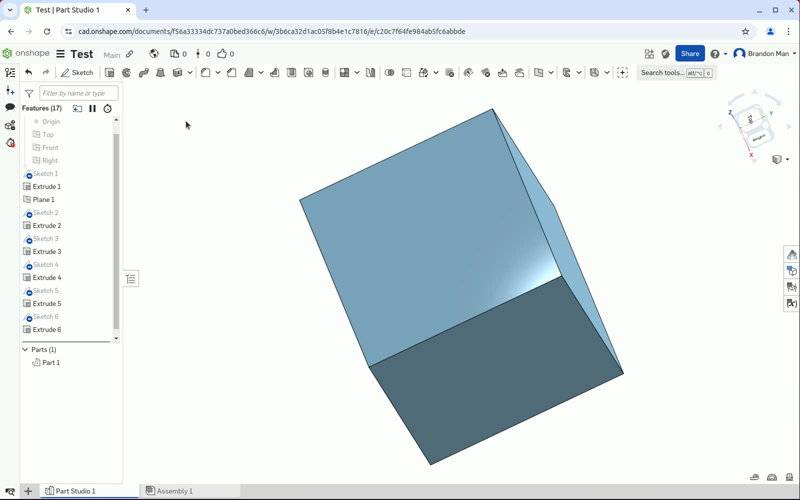
key(up, 2)
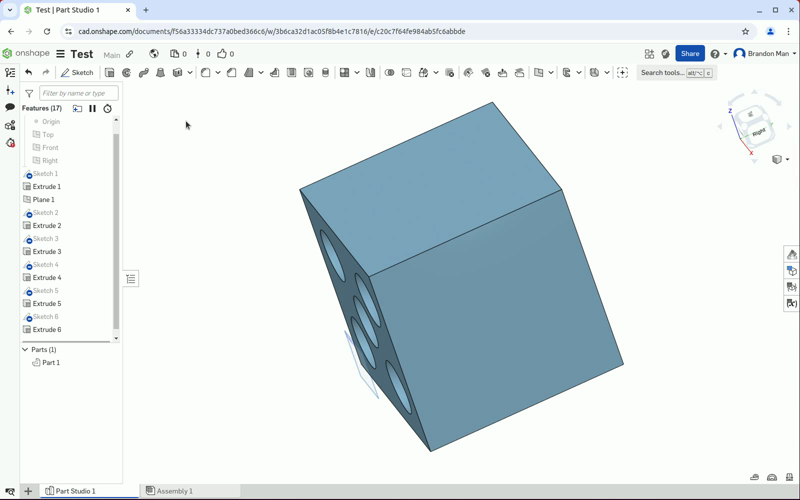
key(right, 2)
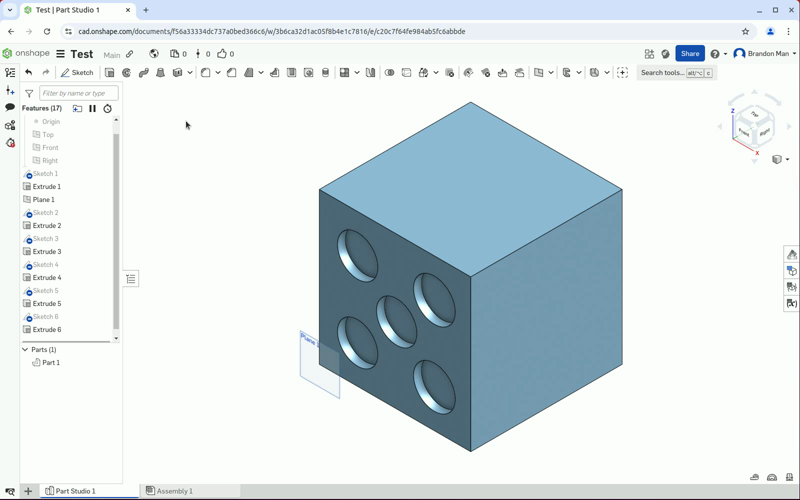
mouse_move(69, 176)
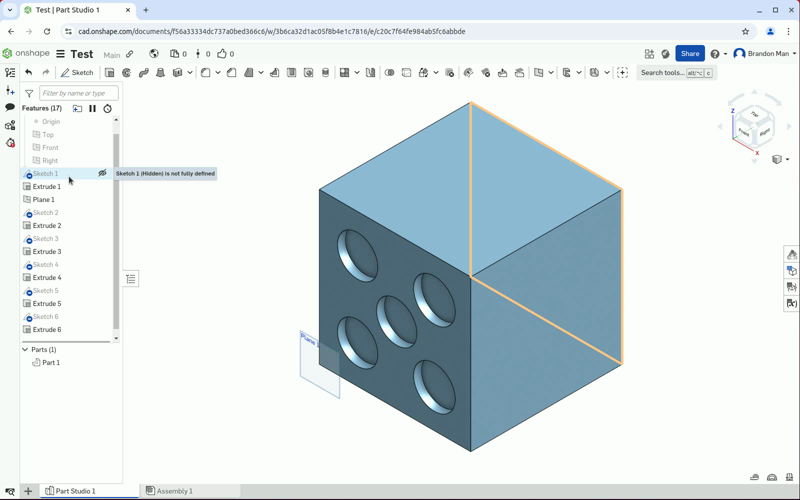
click(69, 176)